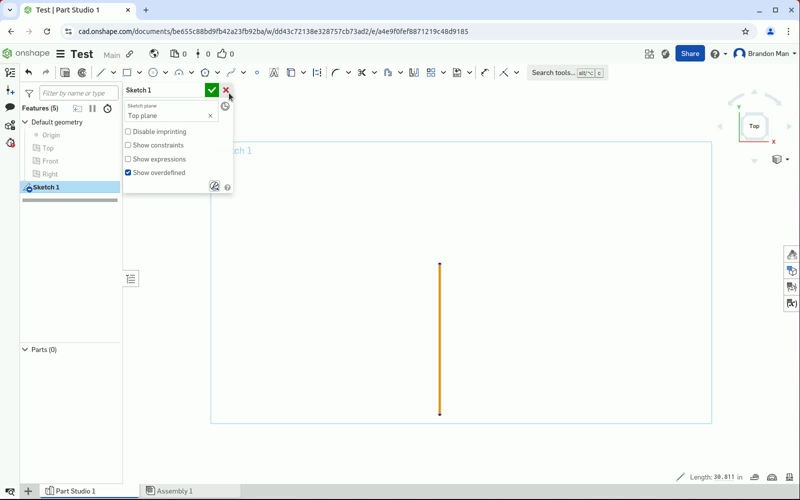
key(shift+h)
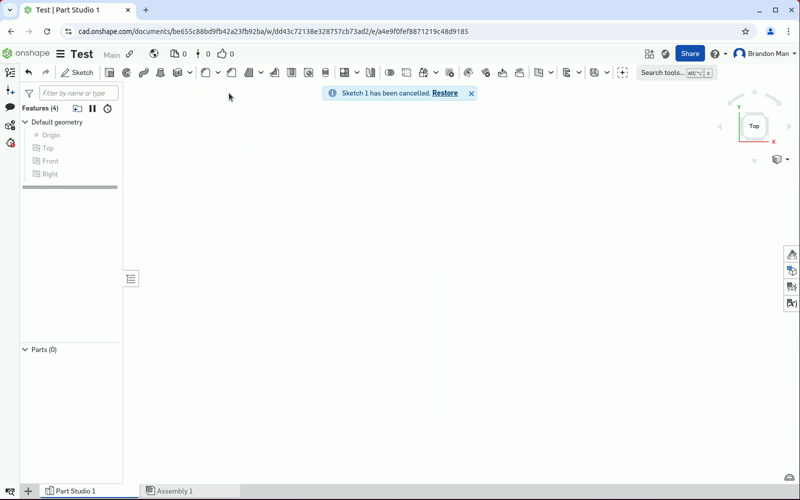
mouse_move(73, 352)
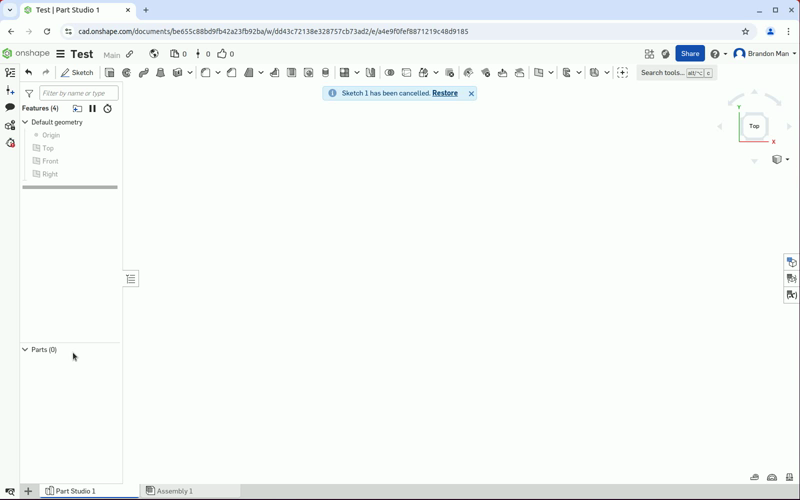
key(y)
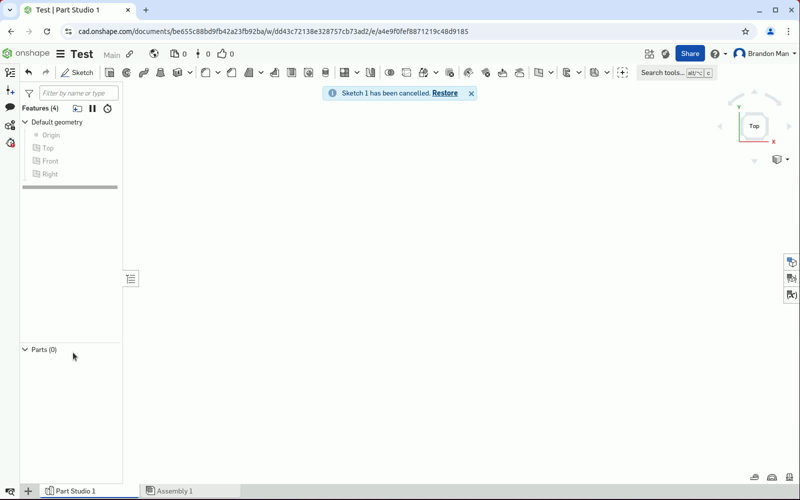
key(shift+p)
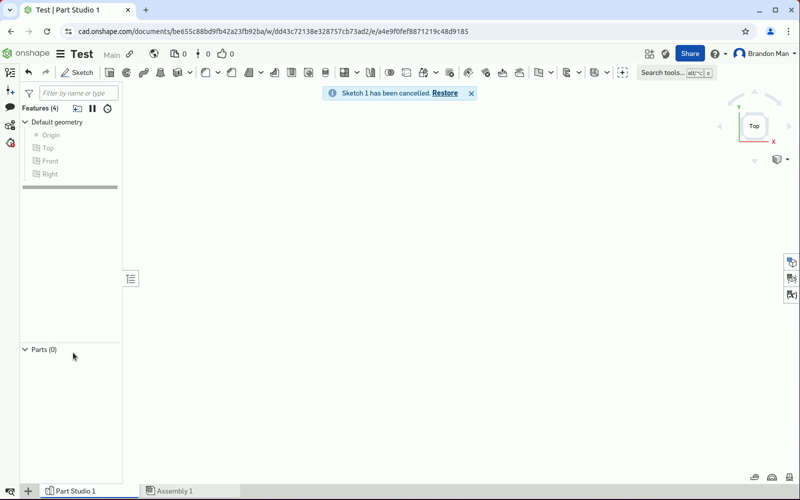
key(space)
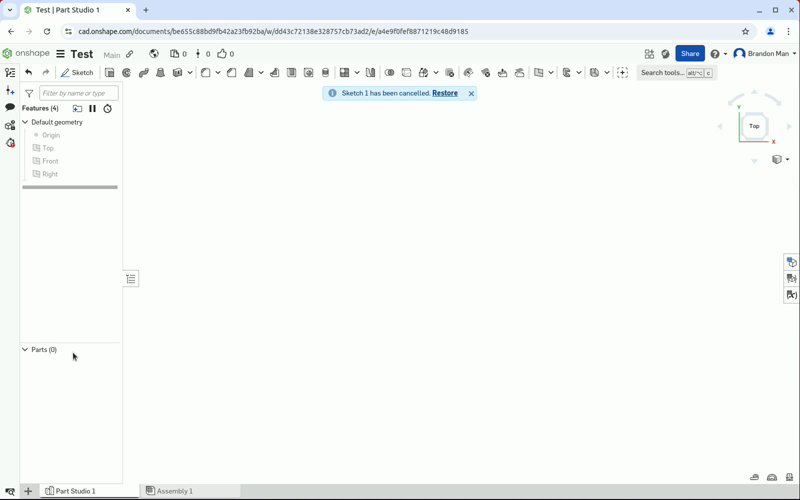
key_down(shift)
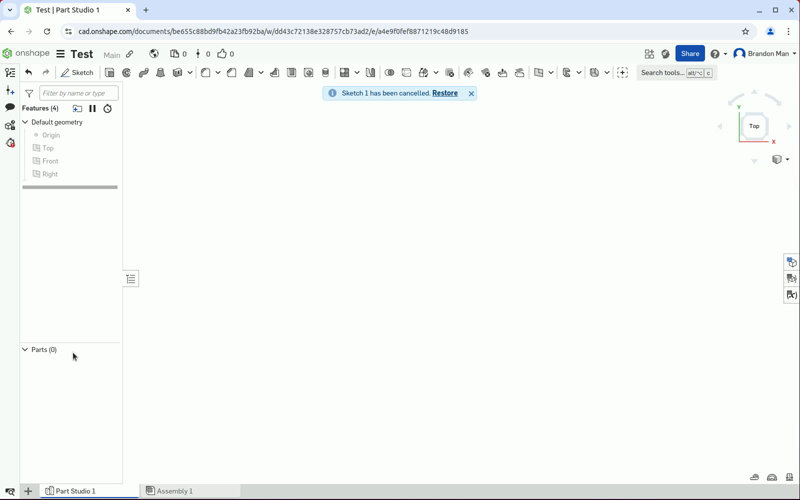
key(up)
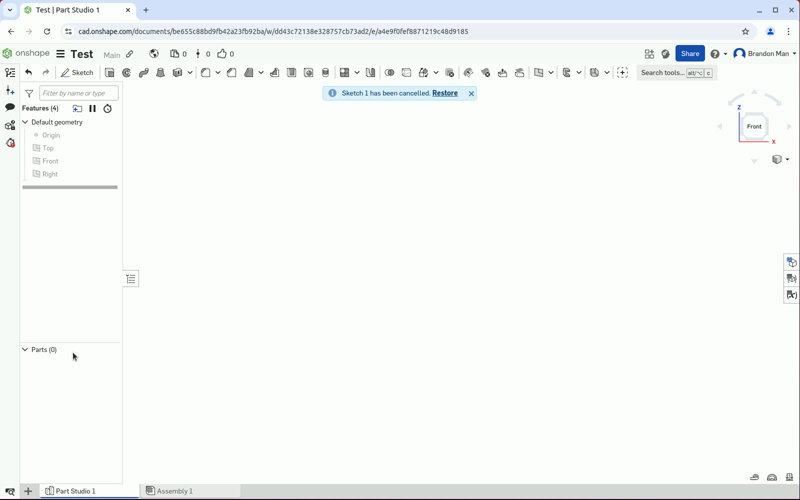
key_up(shift)
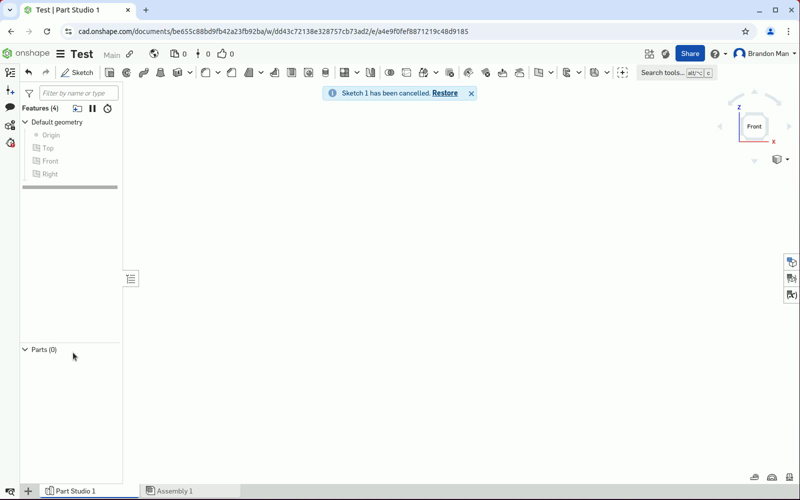
mouse_move(73, 352)
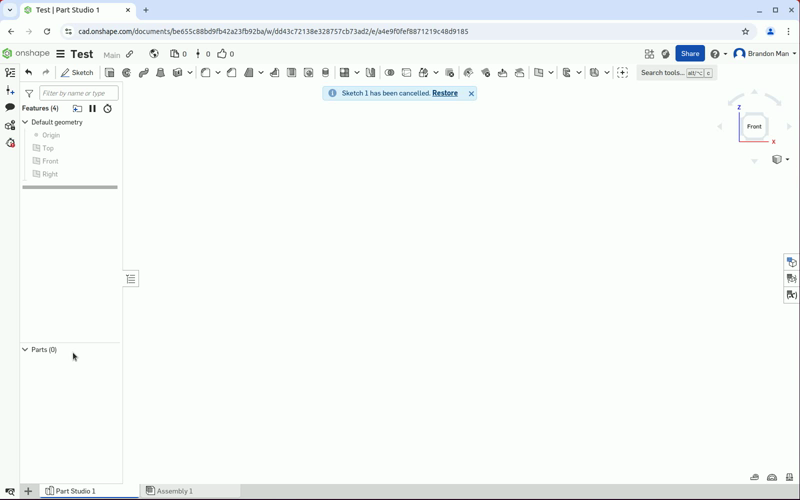
key(shift+y)
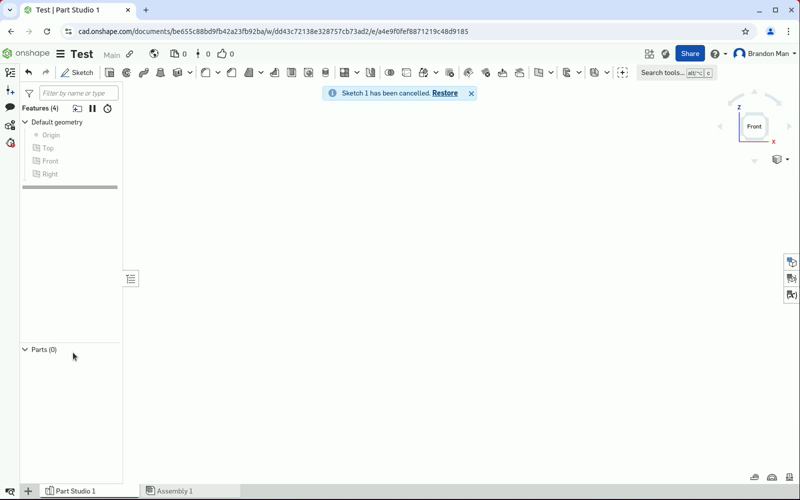
key(shift+s)
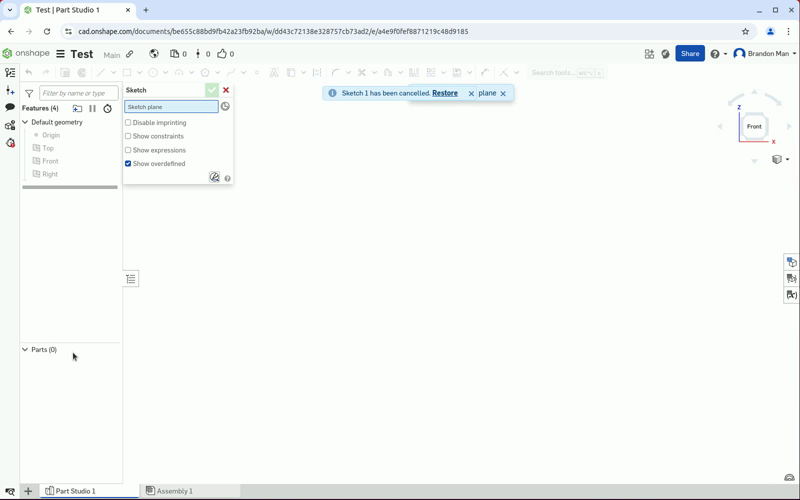
mouse_move(73, 163)
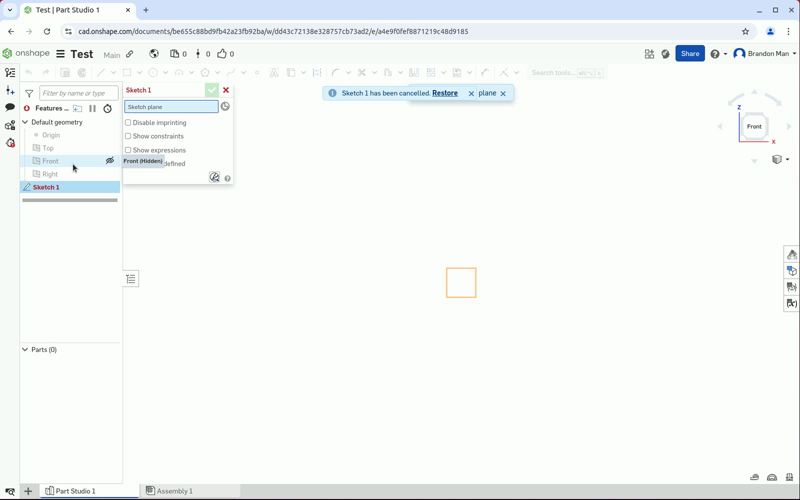
click(73, 163)
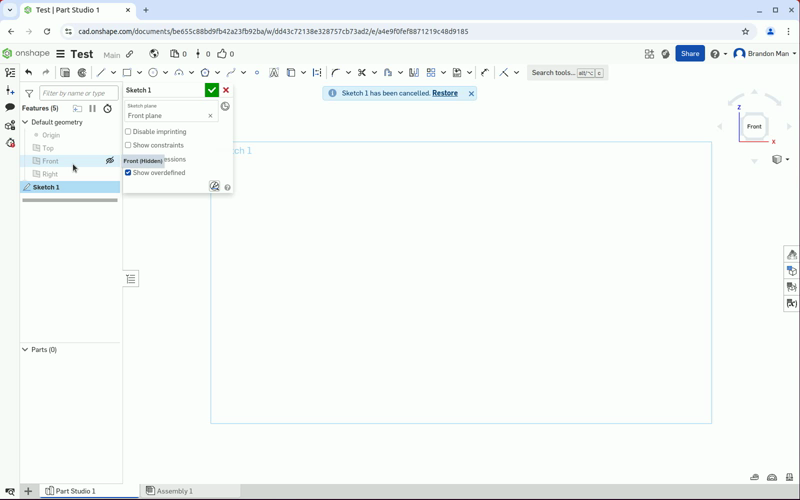
mouse_move(73, 352)
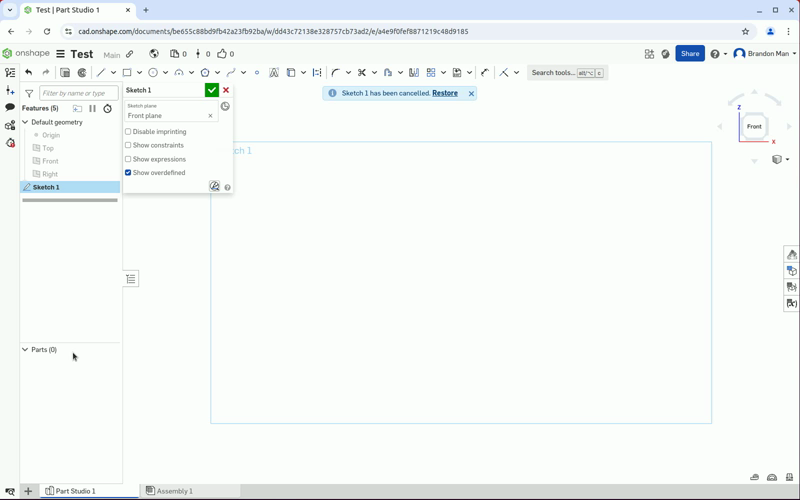
key(y)
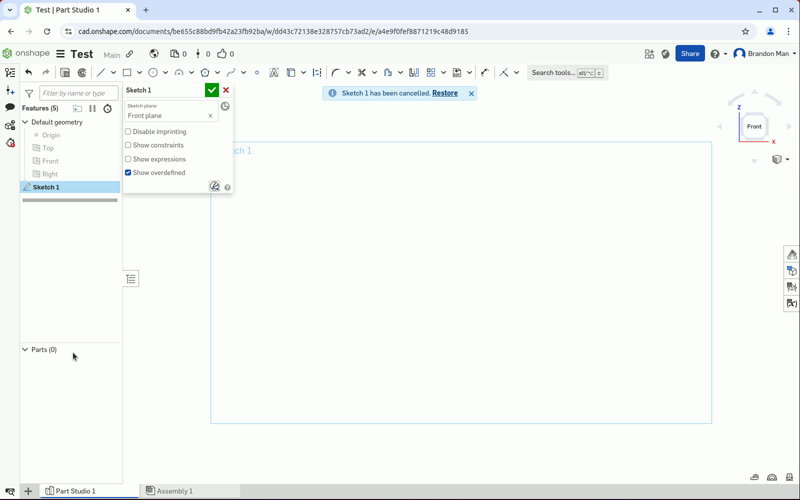
key(l)
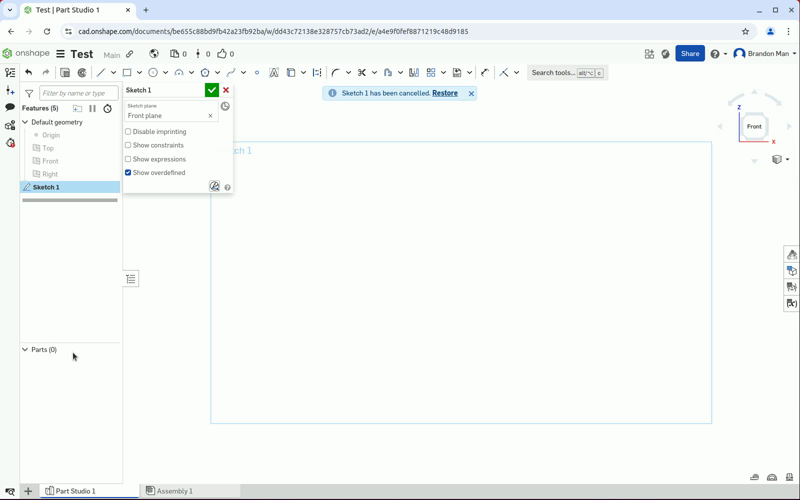
key_down(shift)
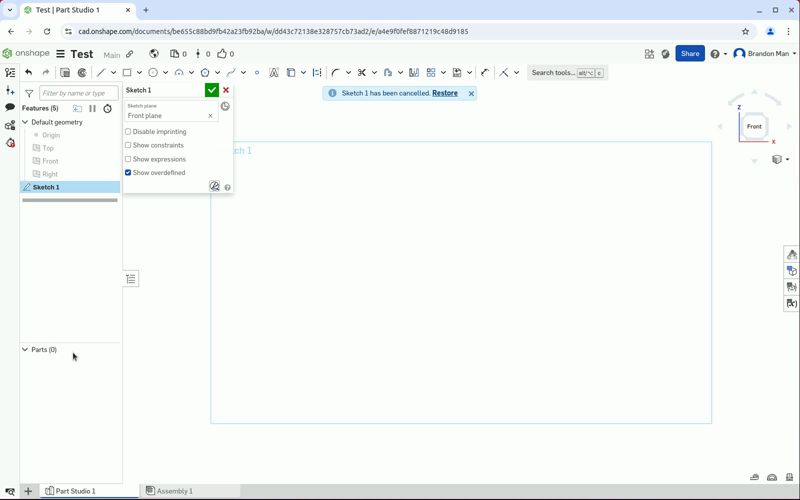
mouse_move(460, 282)
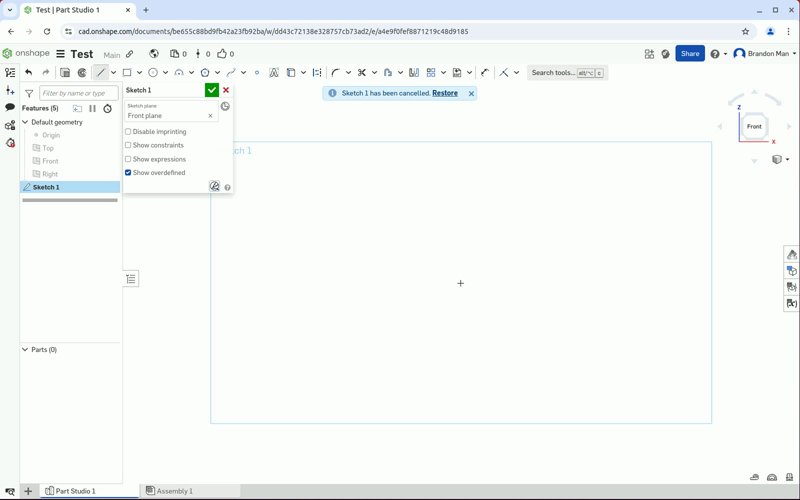
click(460, 282)
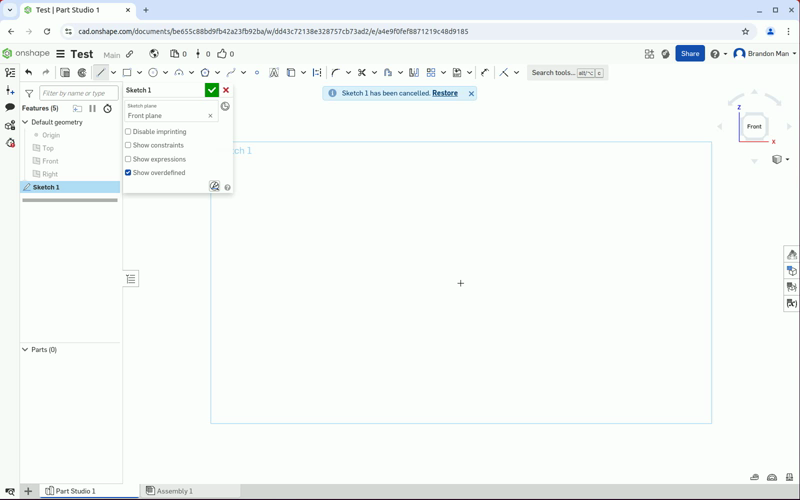
key_up(shift)
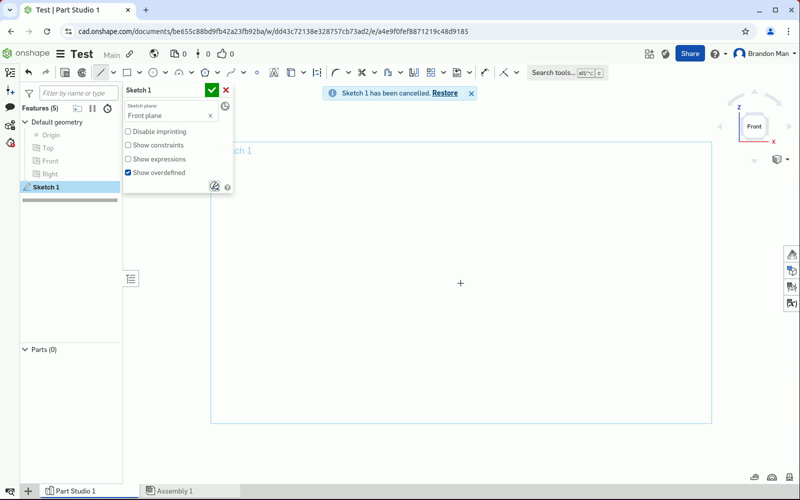
key_down(shift)
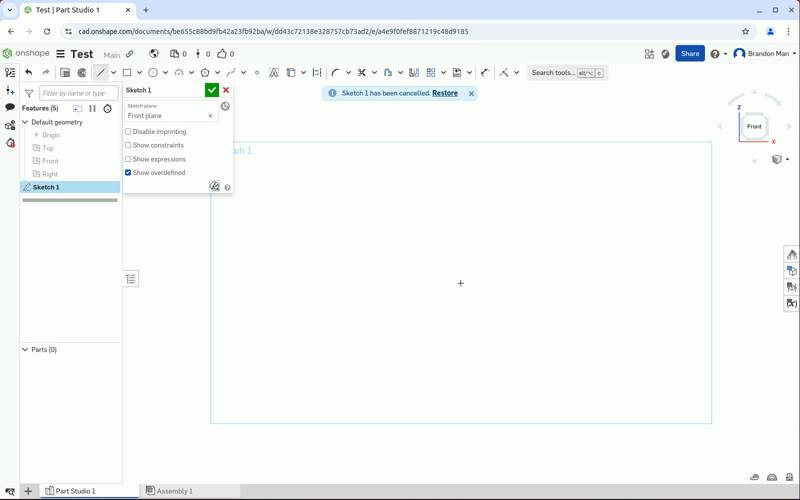
mouse_move(490, 282)
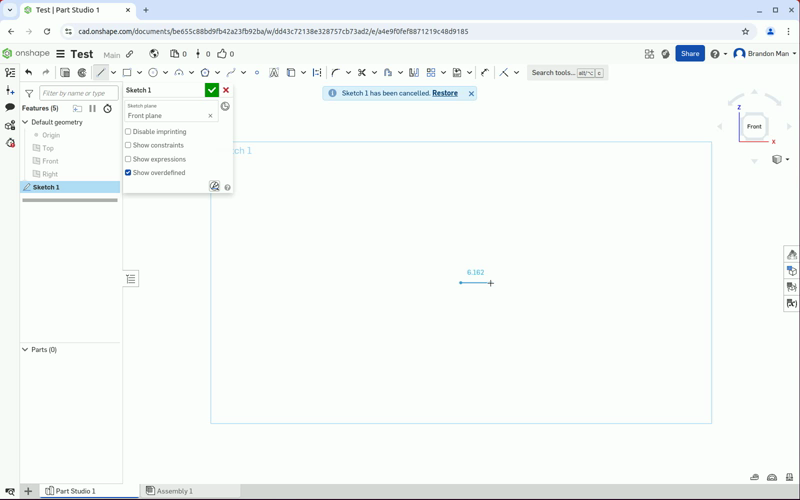
mouse_move(505, 282)
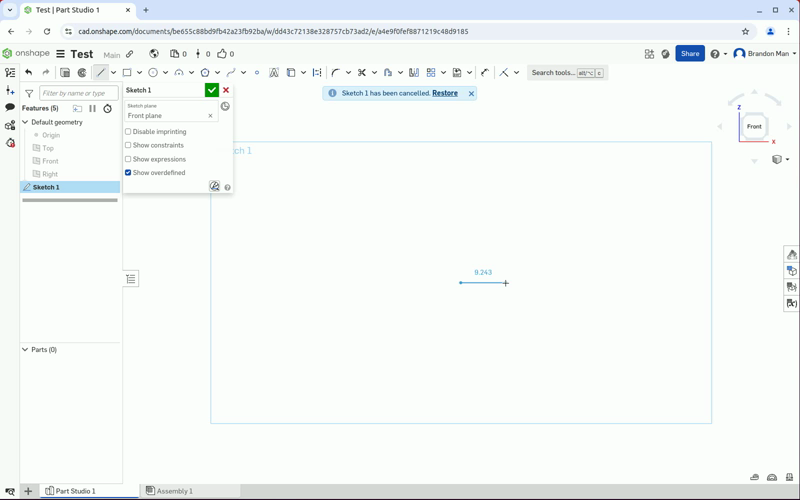
click(505, 282)
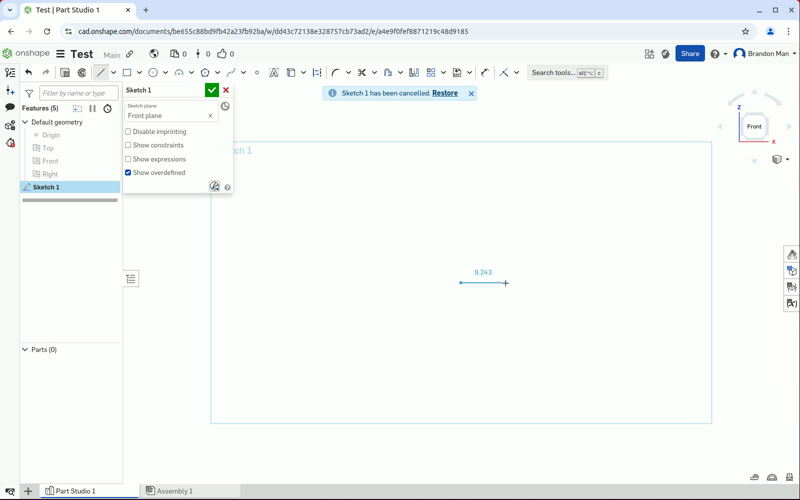
key_up(shift)
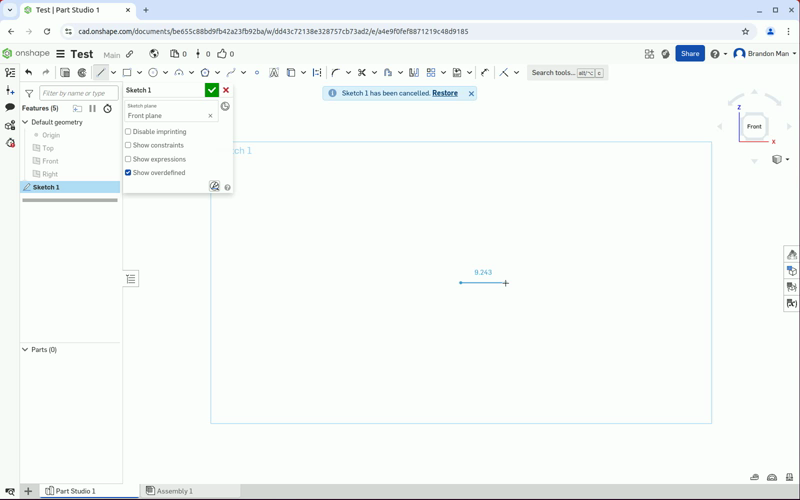
key_down(shift)
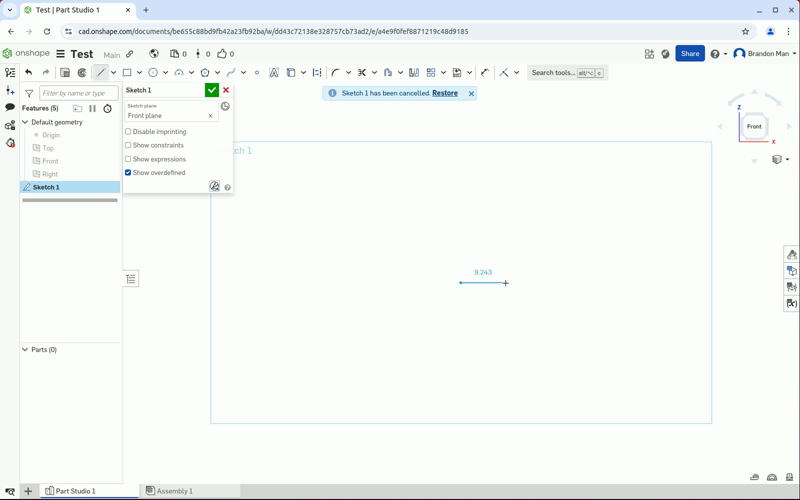
mouse_move(505, 210)
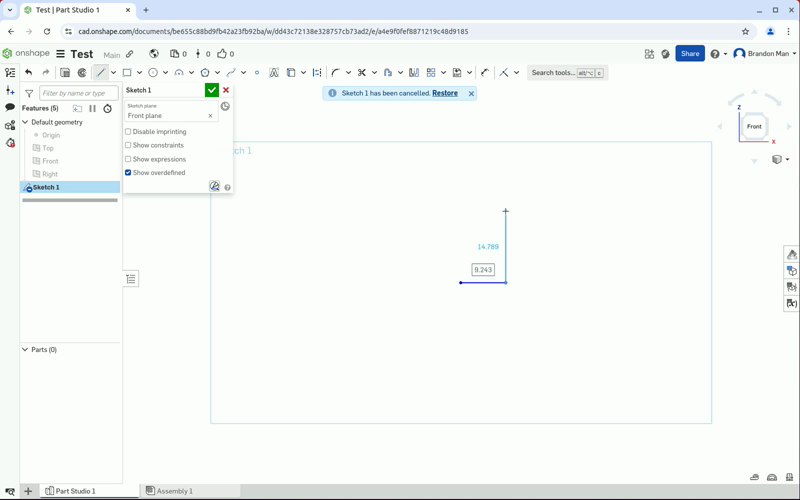
click(505, 210)
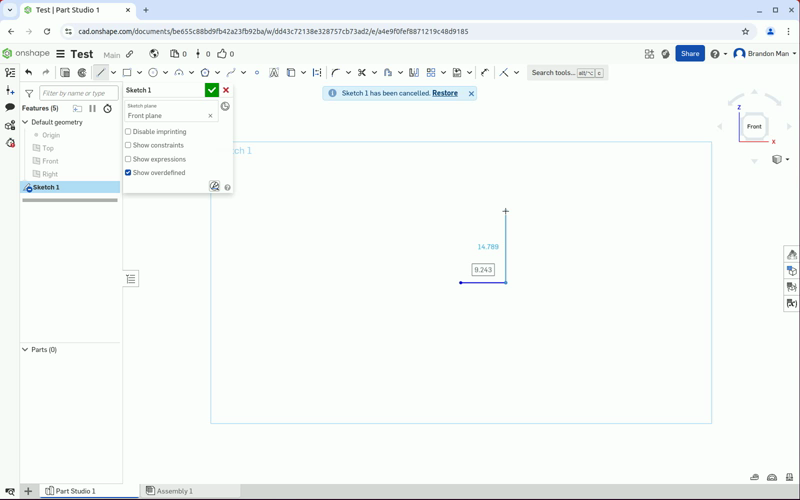
key_up(shift)
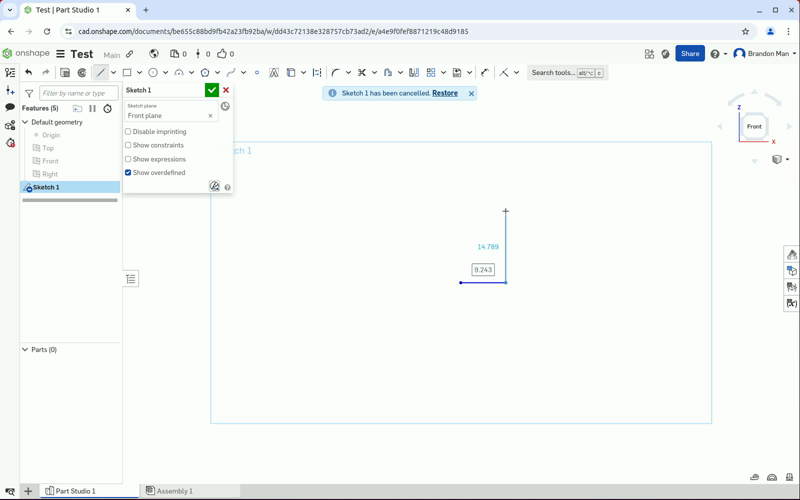
key_down(shift)
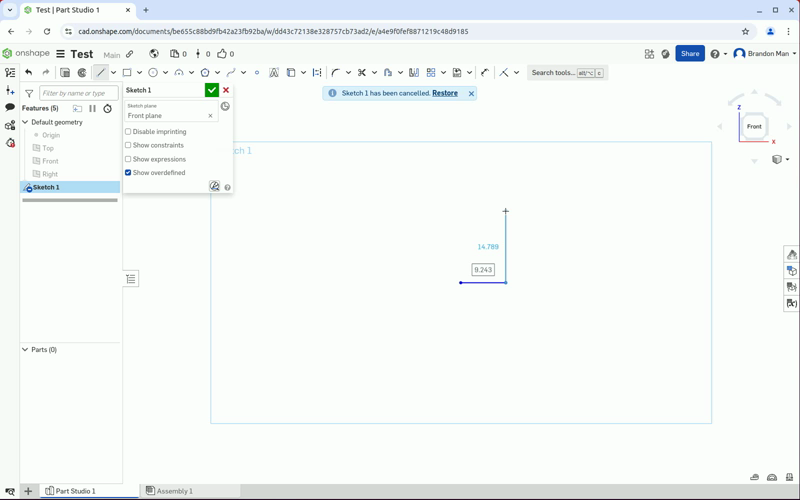
mouse_move(535, 210)
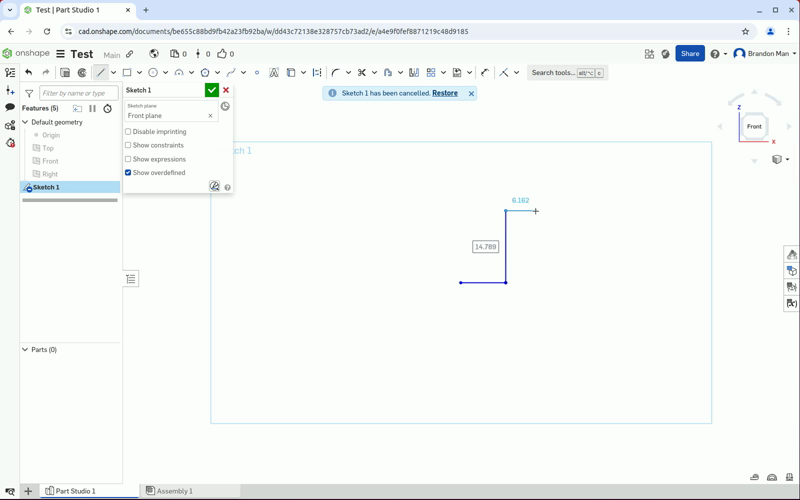
mouse_move(460, 210)
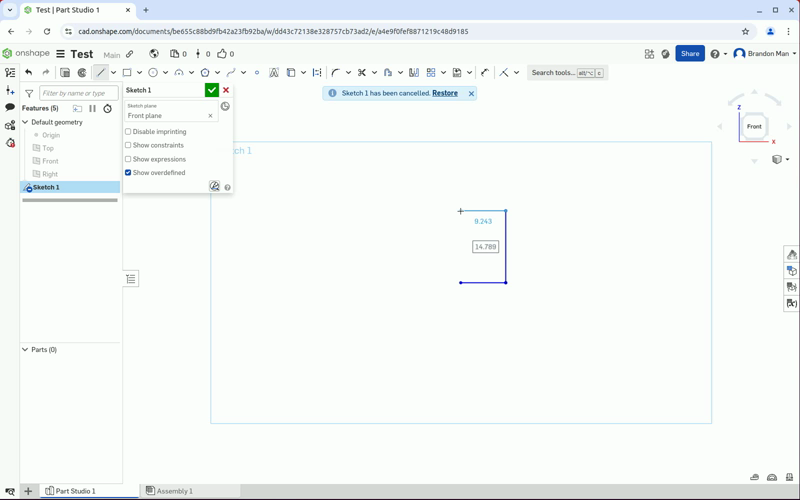
click(460, 210)
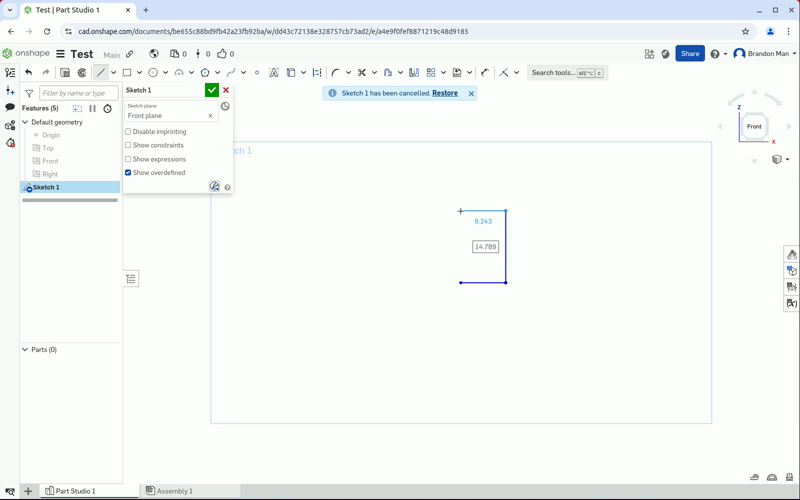
key_up(shift)
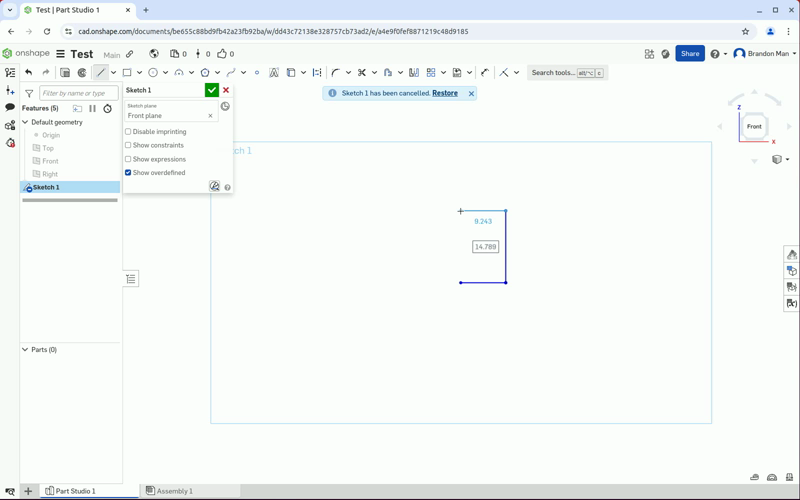
key_down(shift)
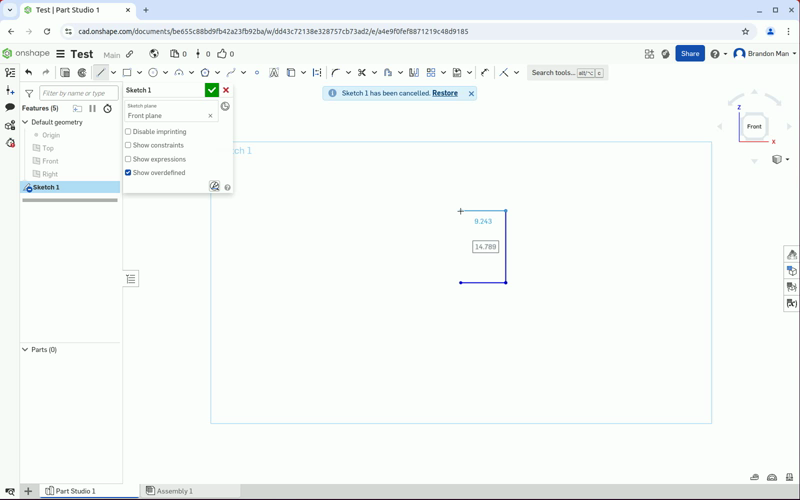
mouse_move(460, 282)
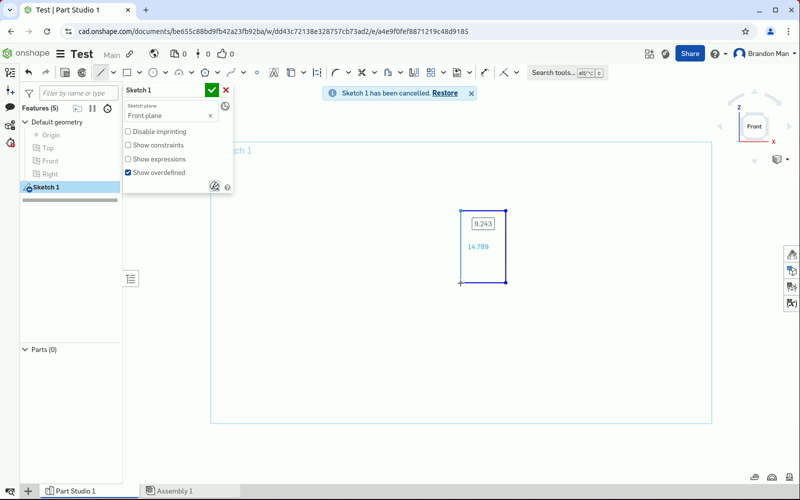
key_up(shift)
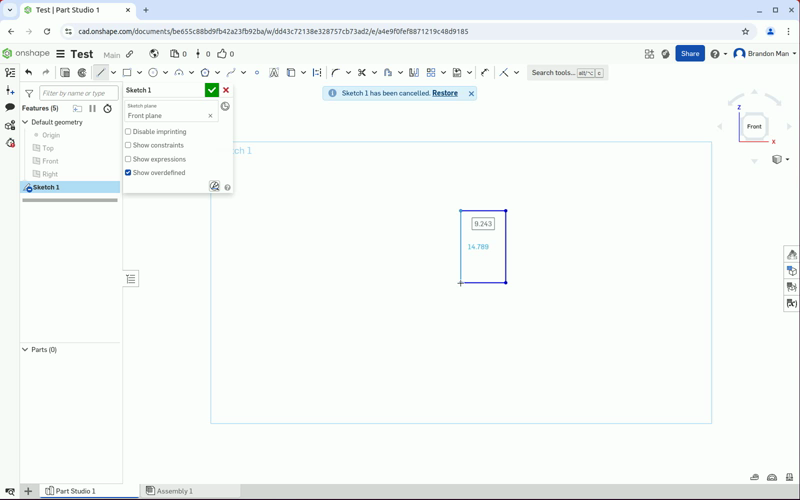
click(460, 282)
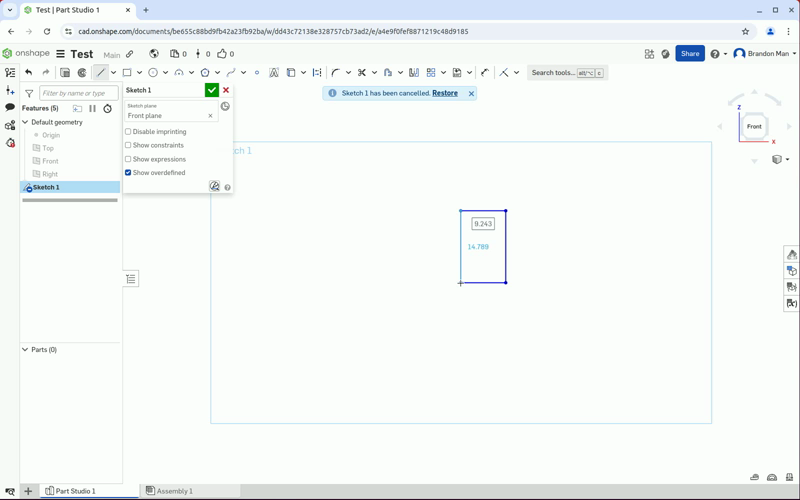
key(esc)
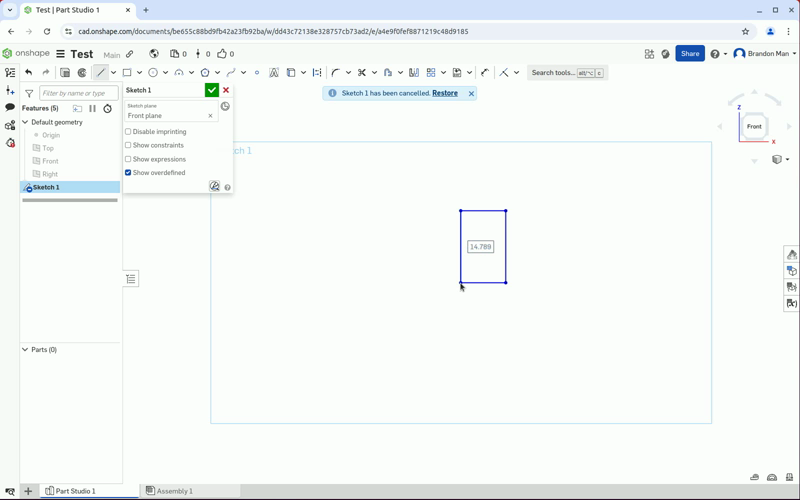
mouse_move(480, 280)
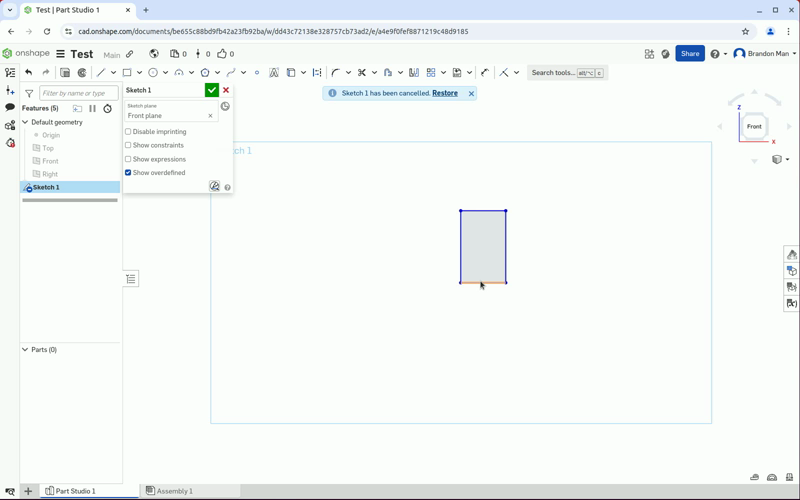
click(480, 280)
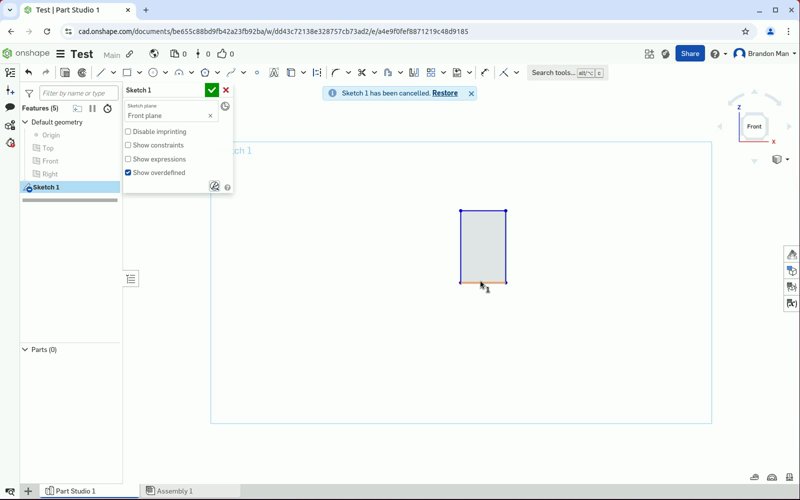
mouse_move(73, 352)
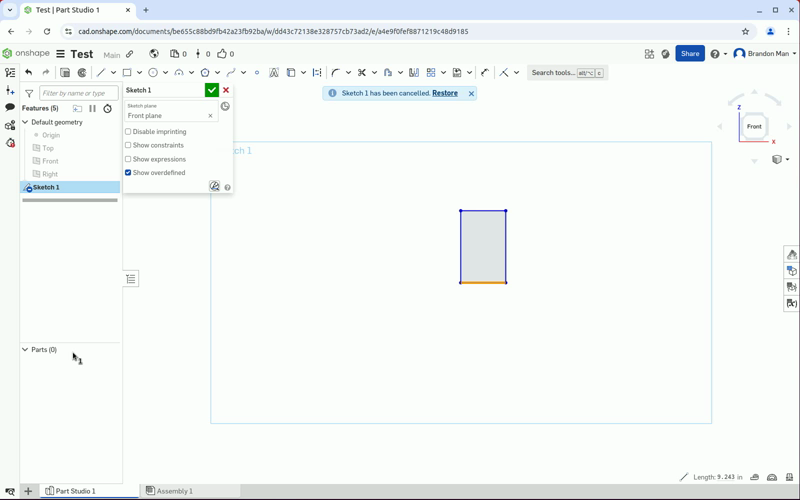
key(shift+y)
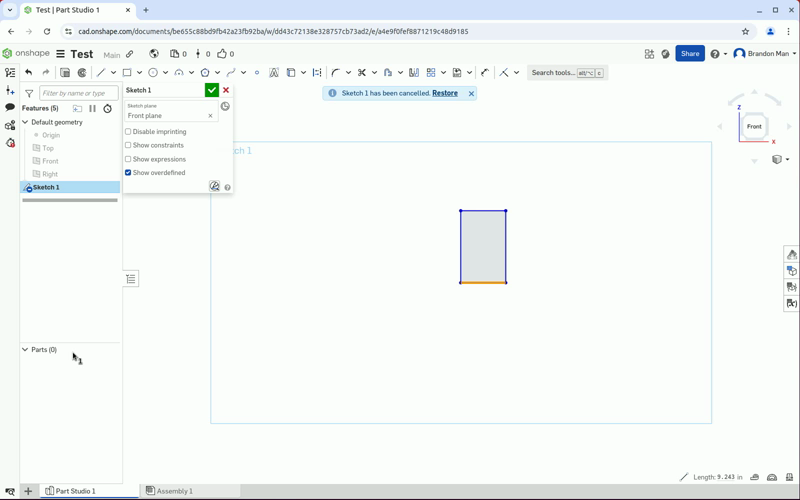
key(shift+e)
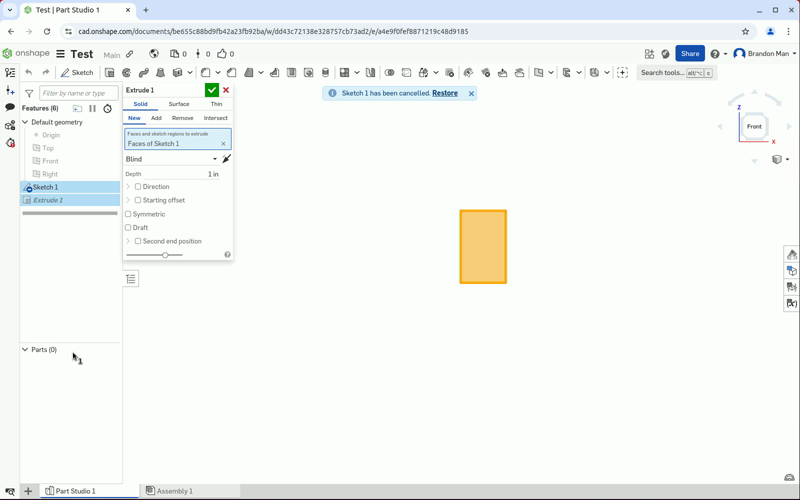
mouse_move(143, 106)
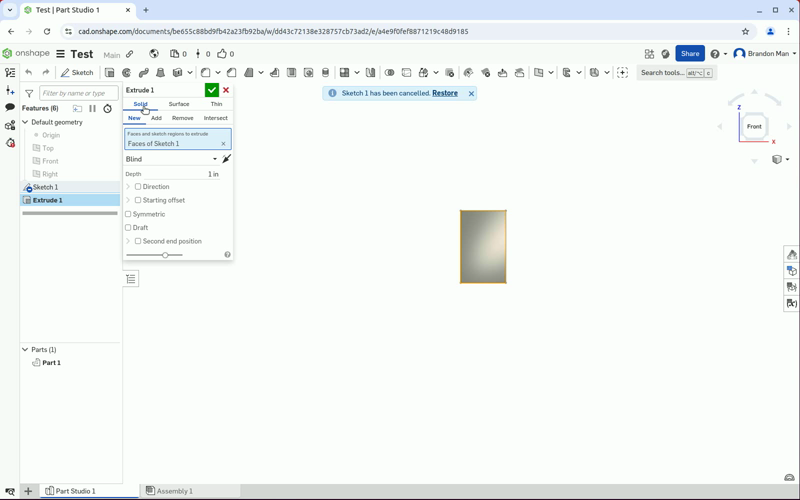
click(143, 106)
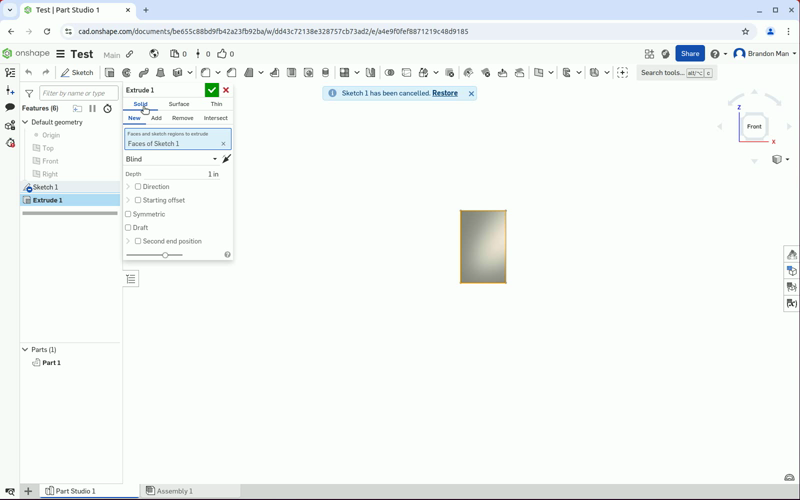
mouse_move(137, 120)
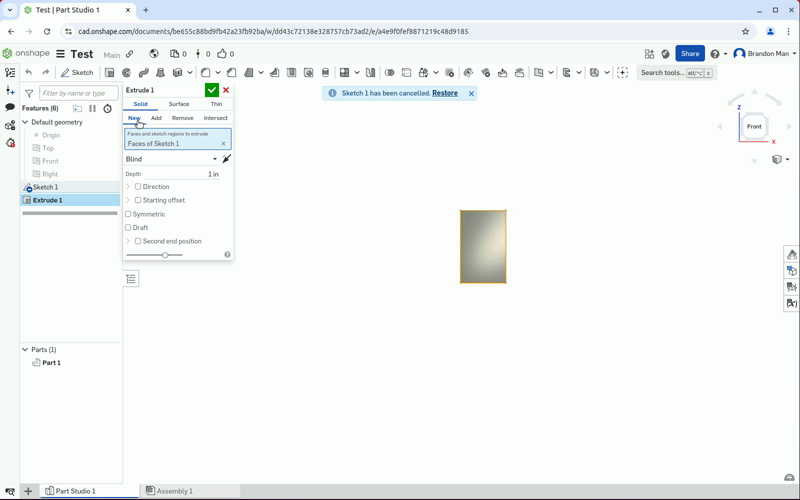
click(137, 120)
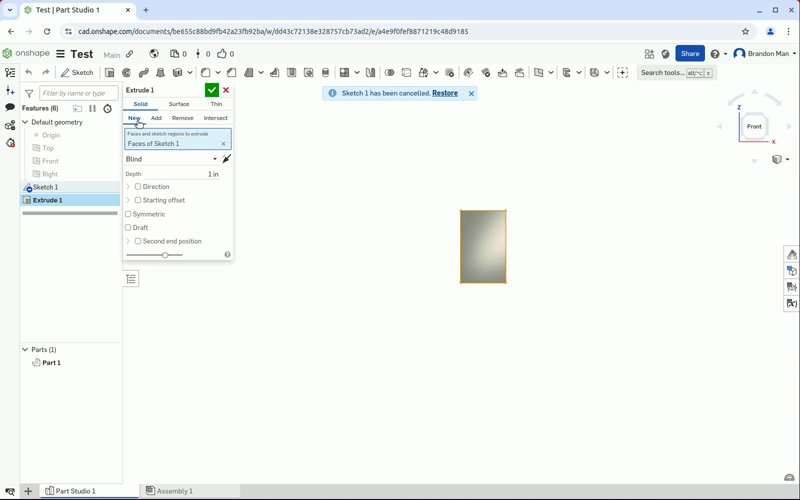
key(tab, 4)
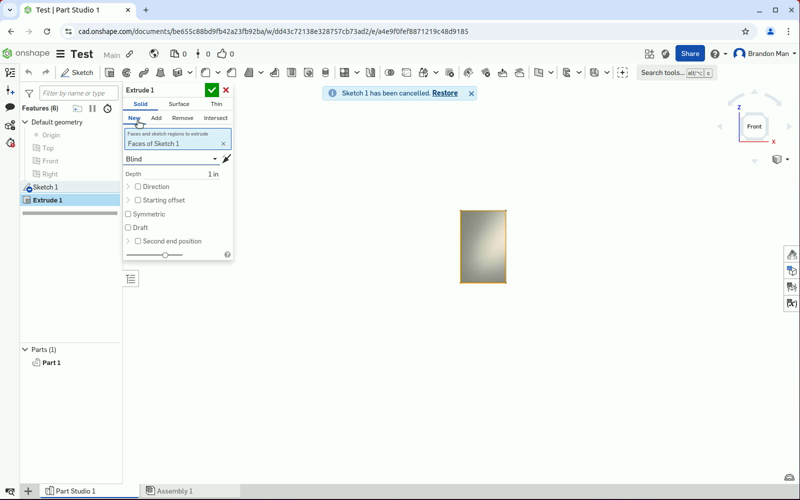
text(23.108)
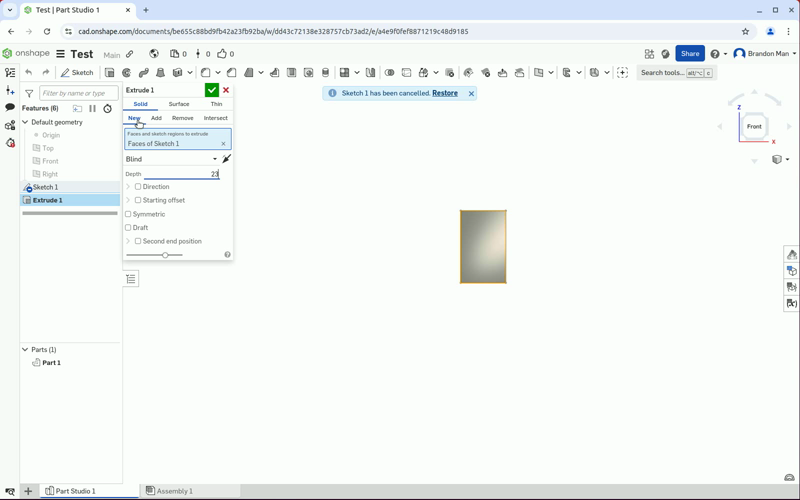
key(enter)
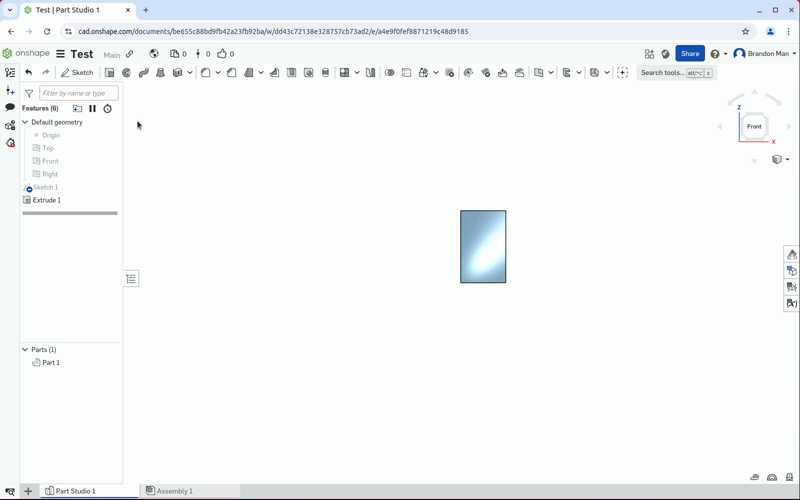
key(shift+h)
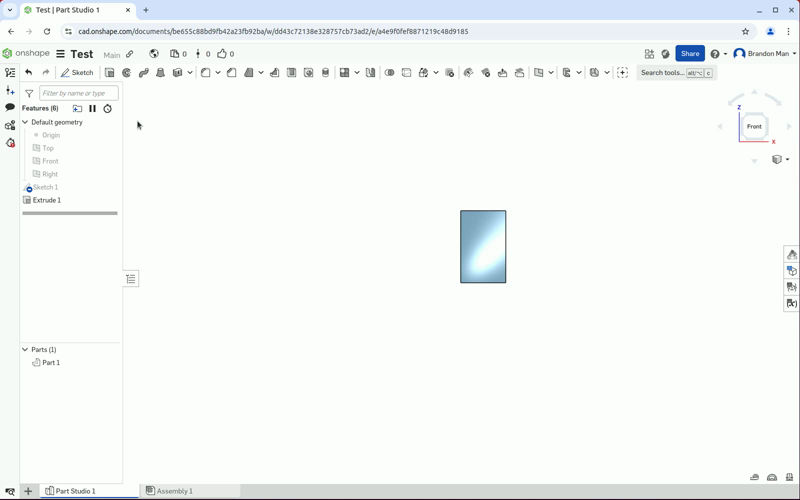
key(shift+h)
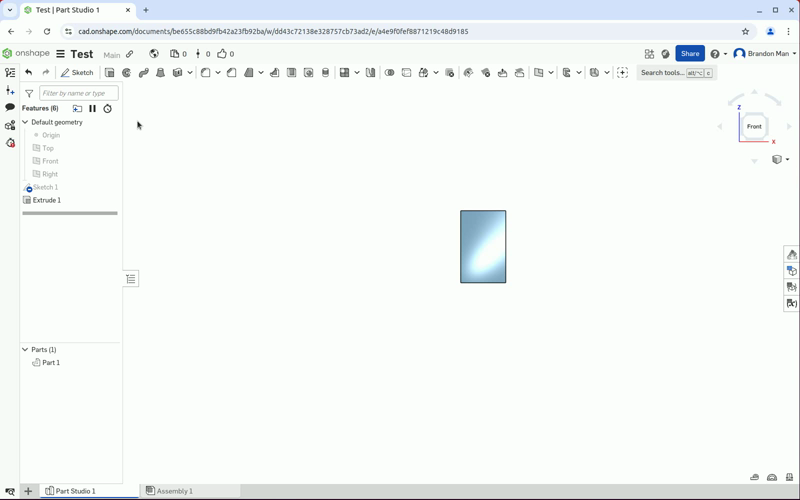
mouse_move(73, 189)
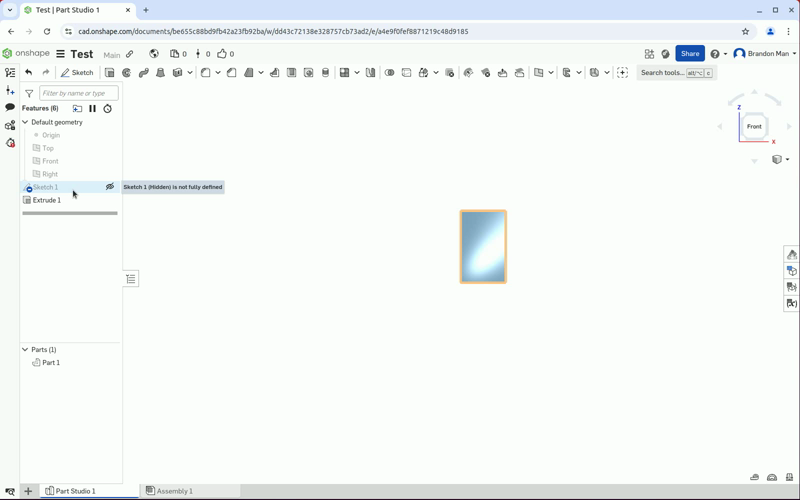
click(73, 189)
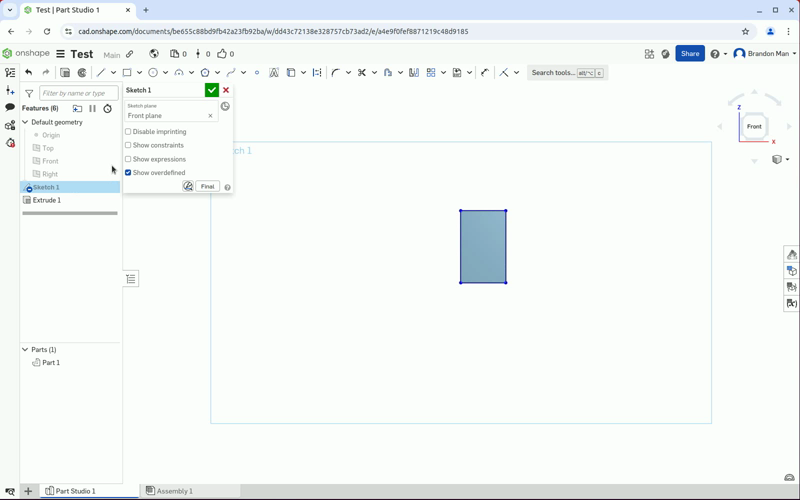
mouse_move(229, 92)
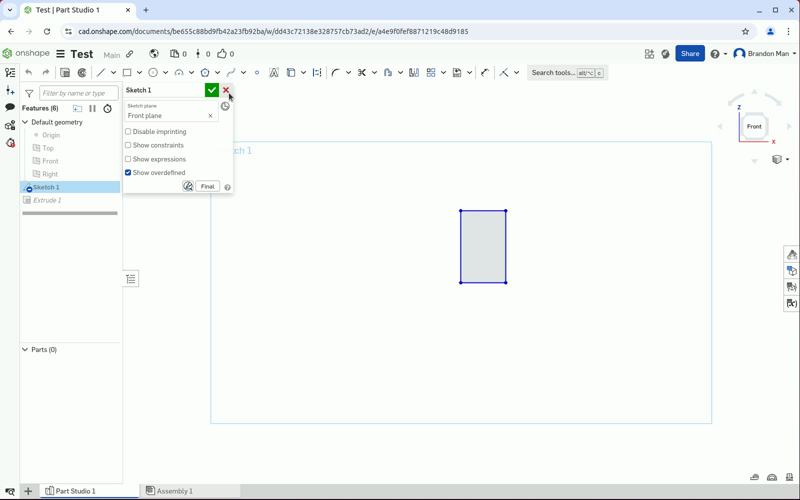
click(229, 92)
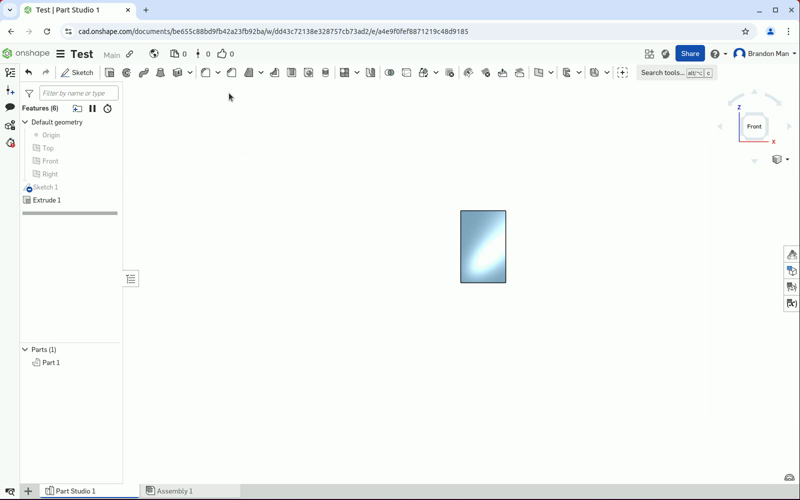
mouse_move(73, 352)
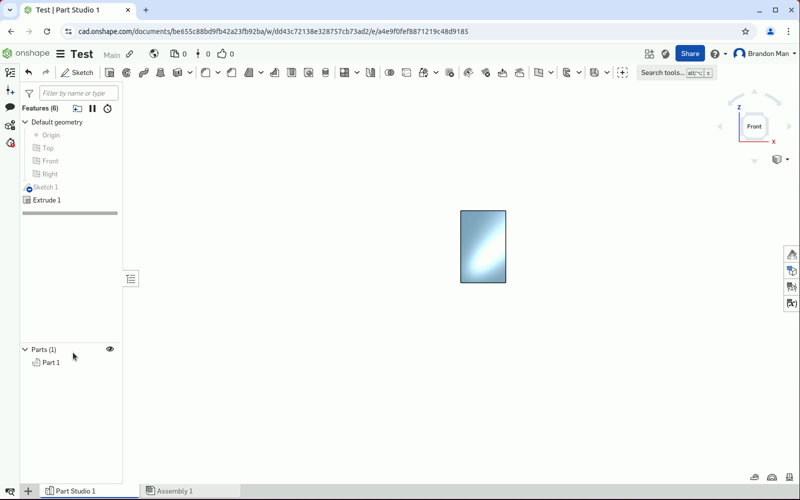
key(y)
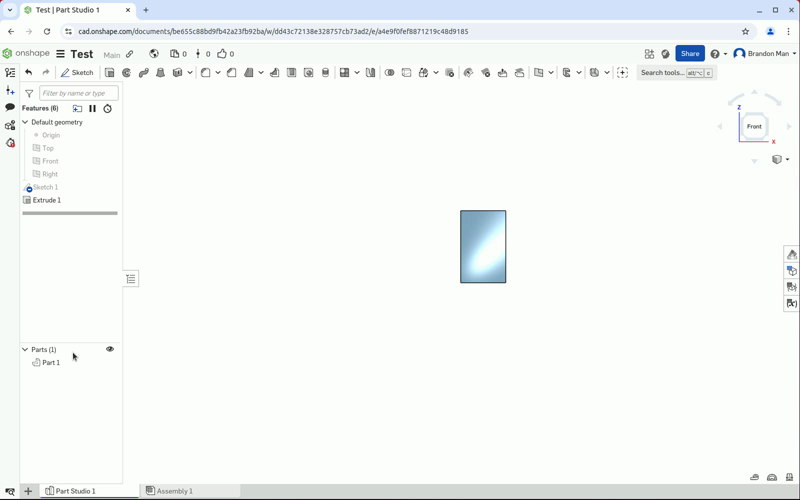
key(shift+p)
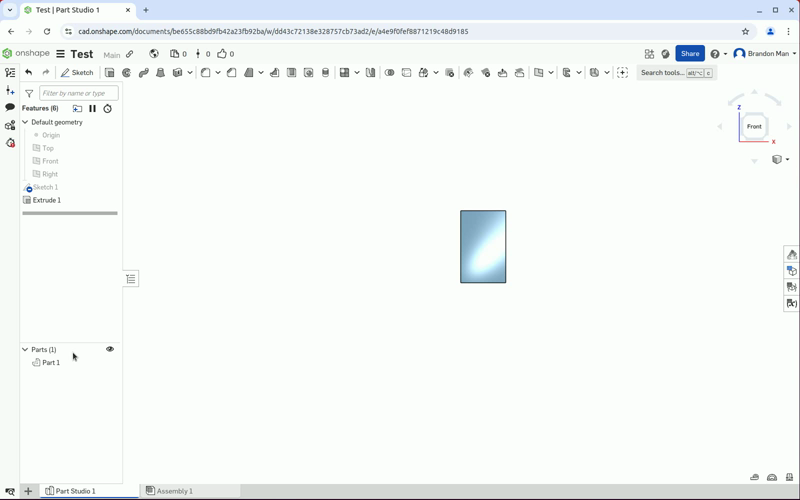
key(space)
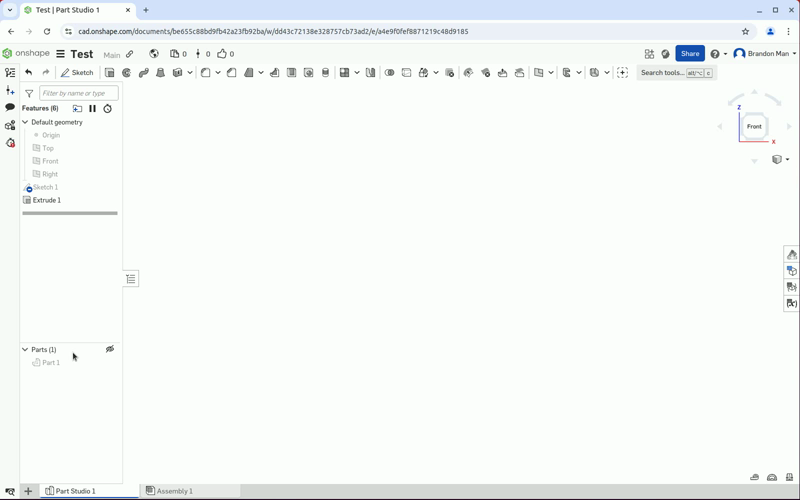
key_down(shift)
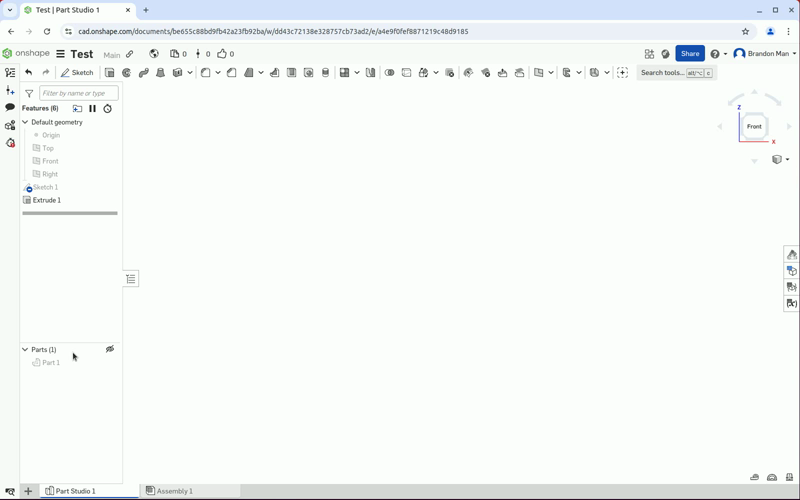
key(down)
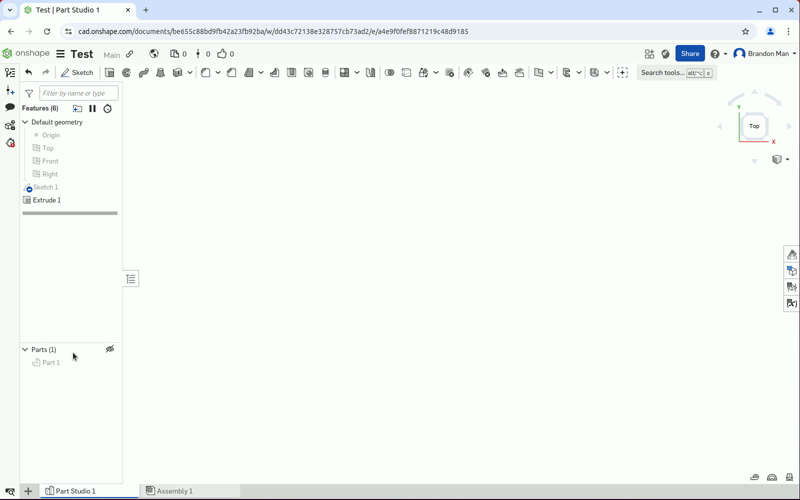
key_up(shift)
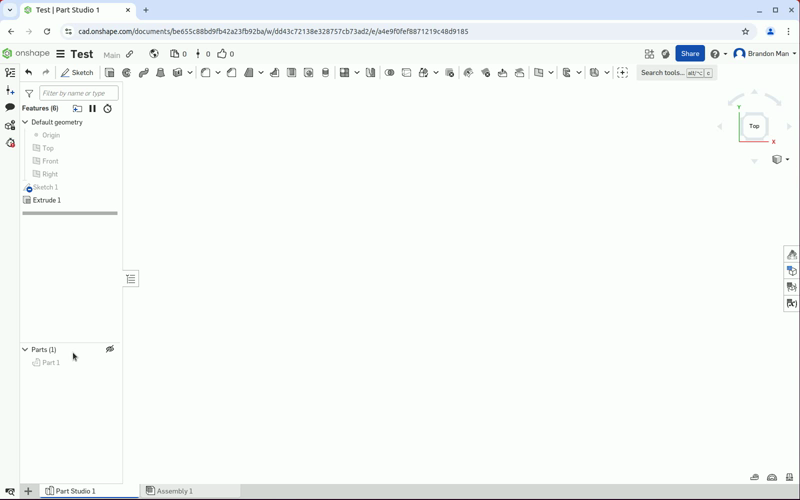
mouse_move(73, 352)
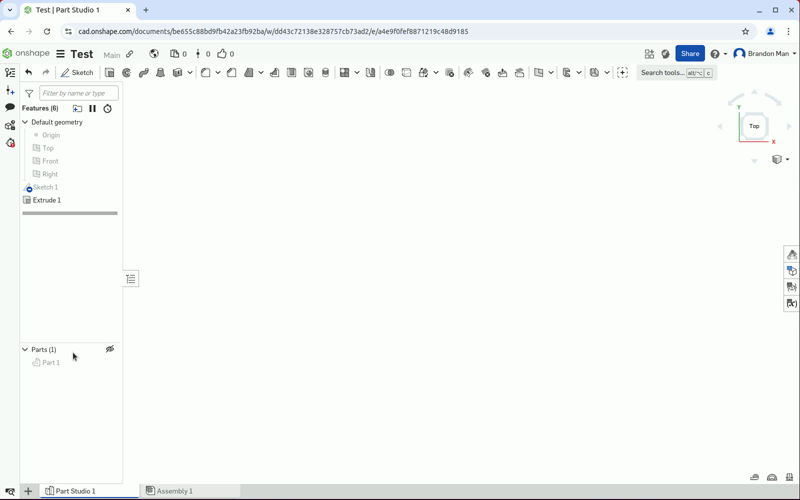
key(shift+y)
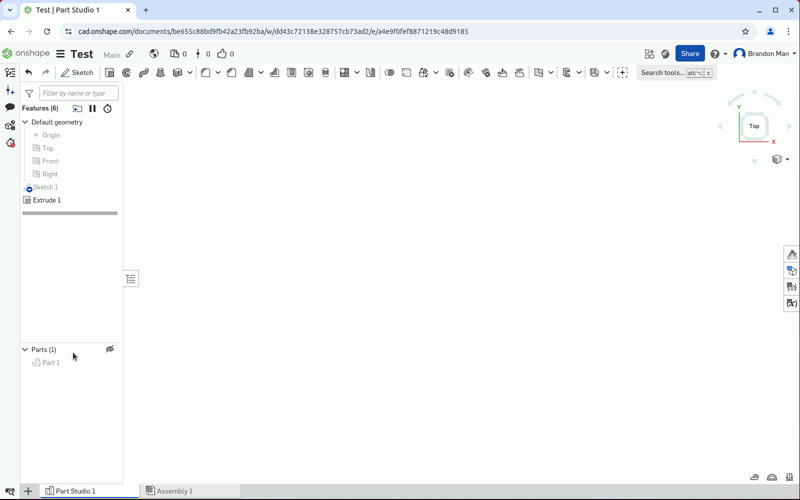
mouse_move(541, 75)
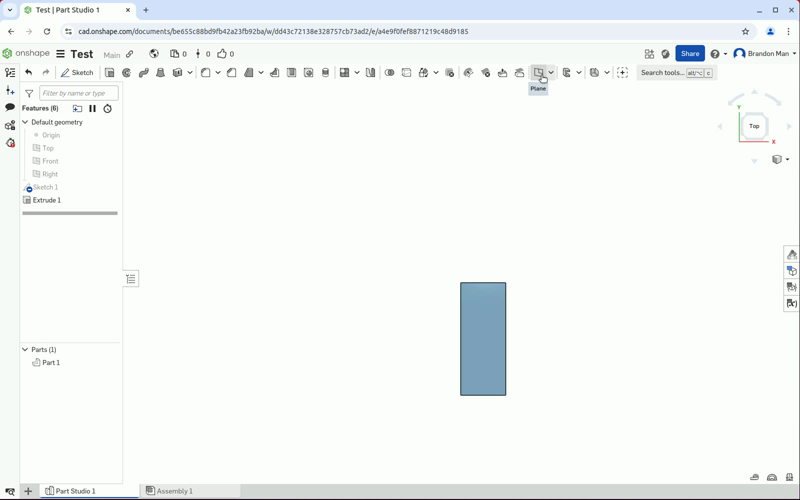
click(541, 75)
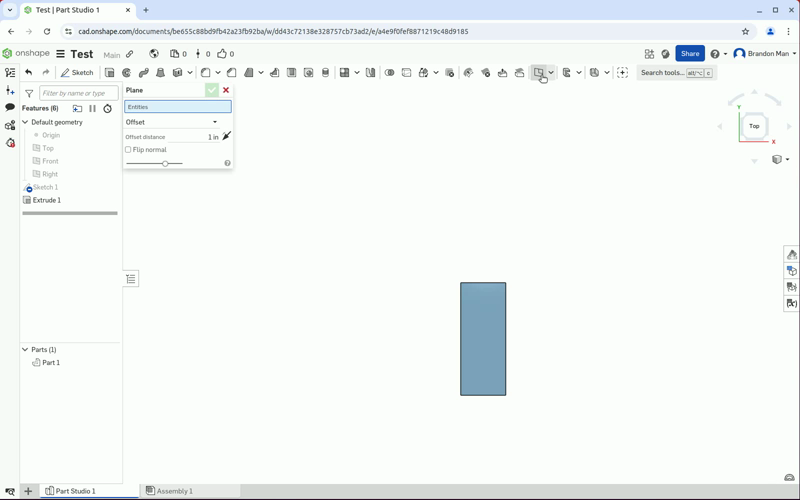
mouse_move(73, 150)
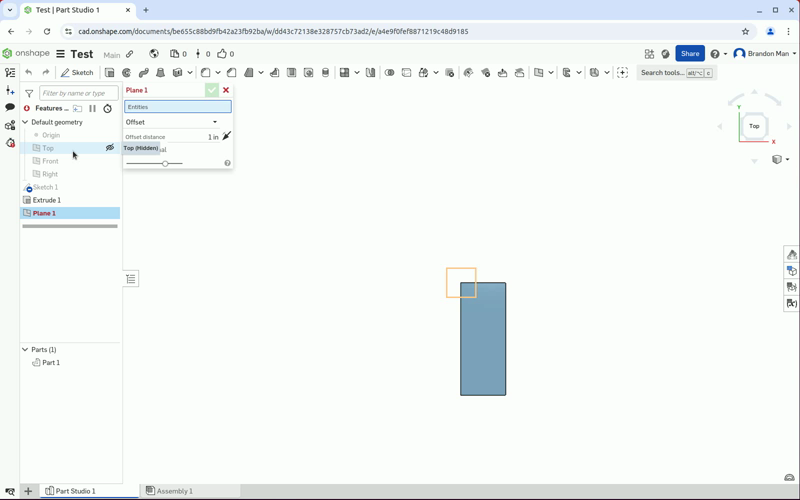
click(73, 150)
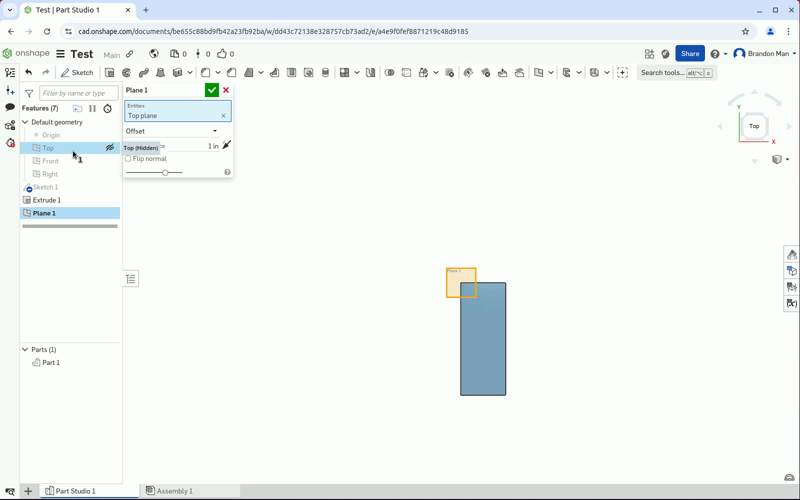
key(tab, 2)
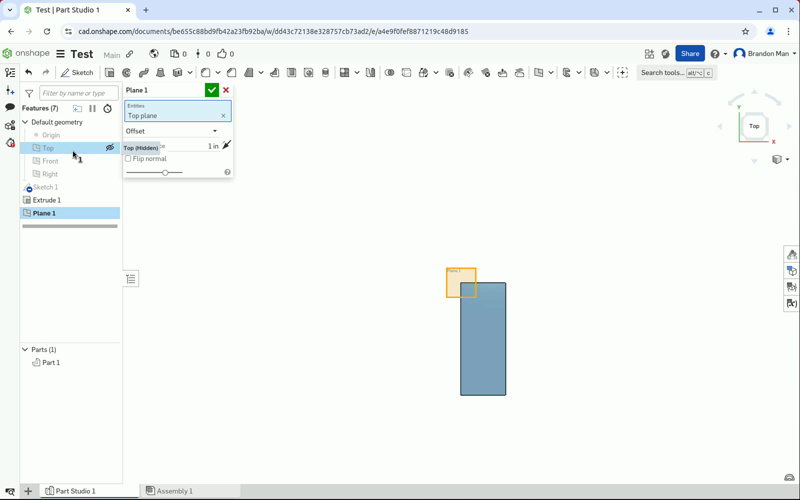
text(14.697)
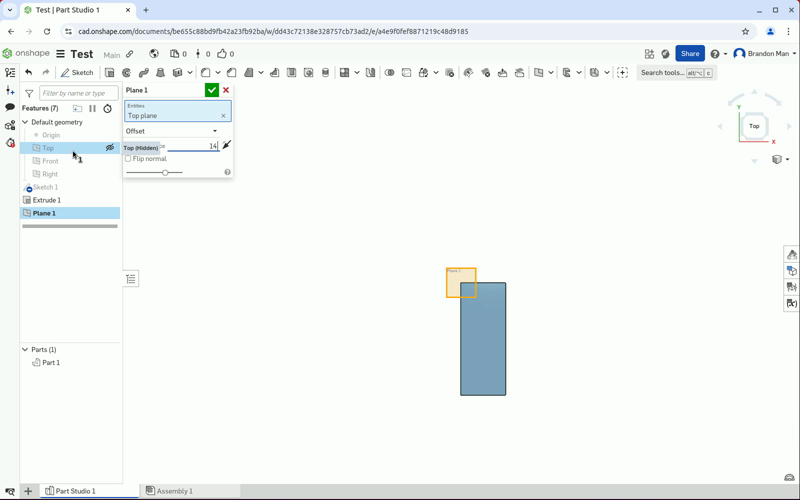
key(enter, 2)
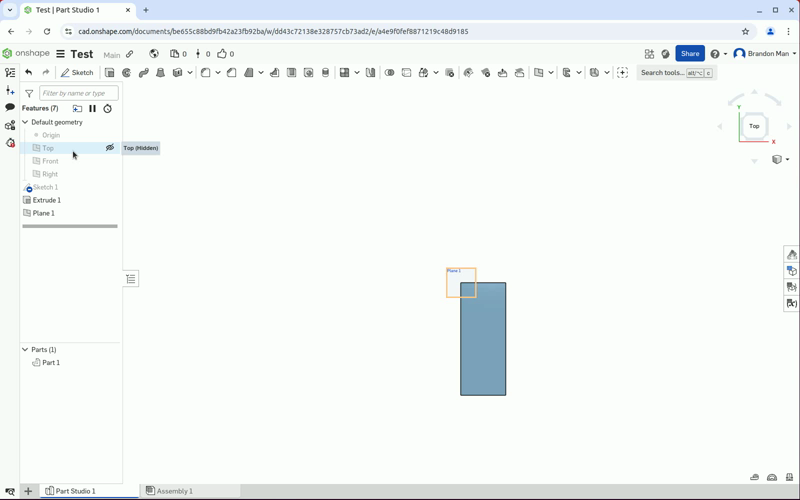
key(shift+s)
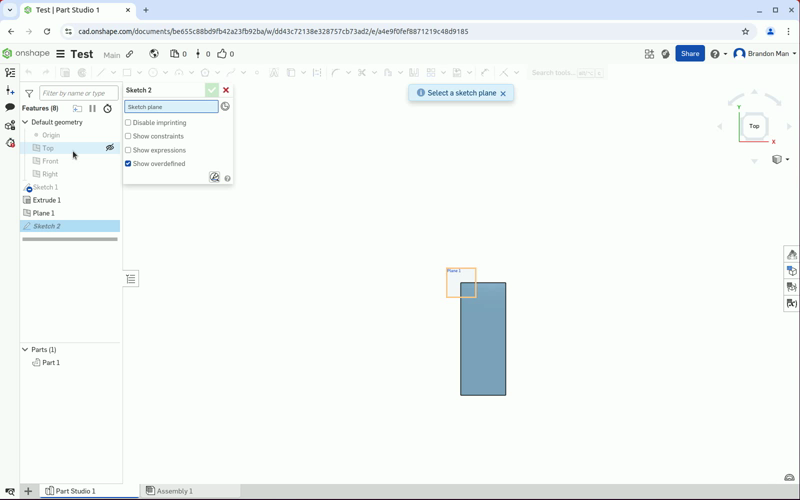
mouse_move(73, 215)
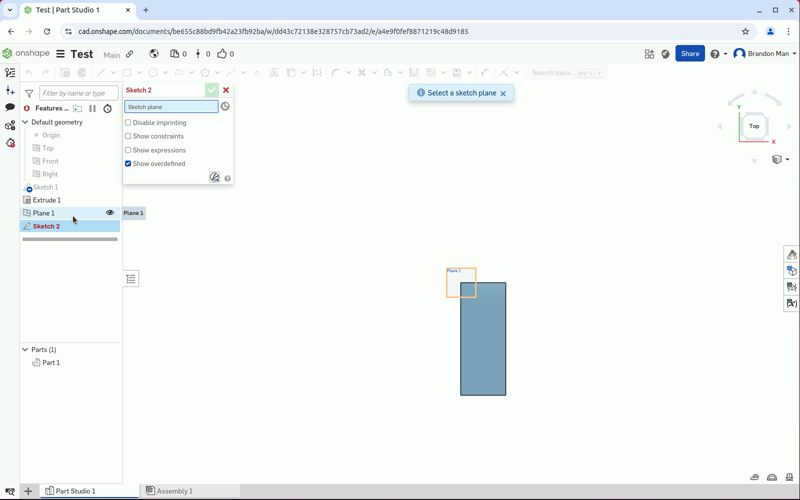
click(73, 215)
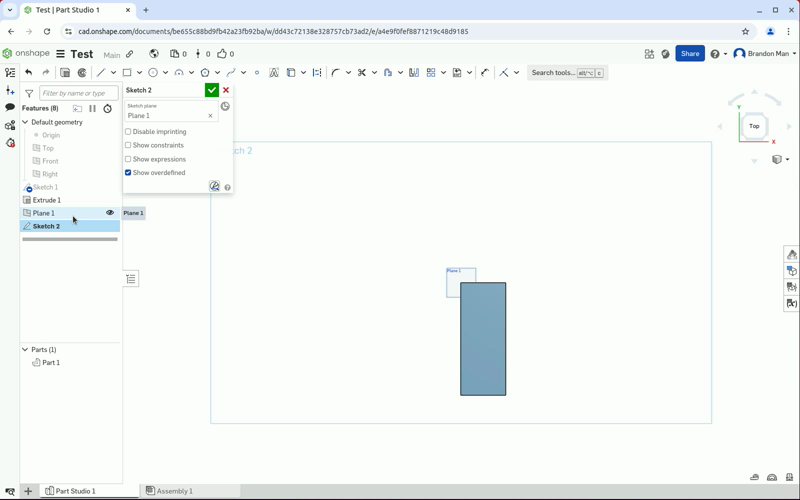
mouse_move(73, 352)
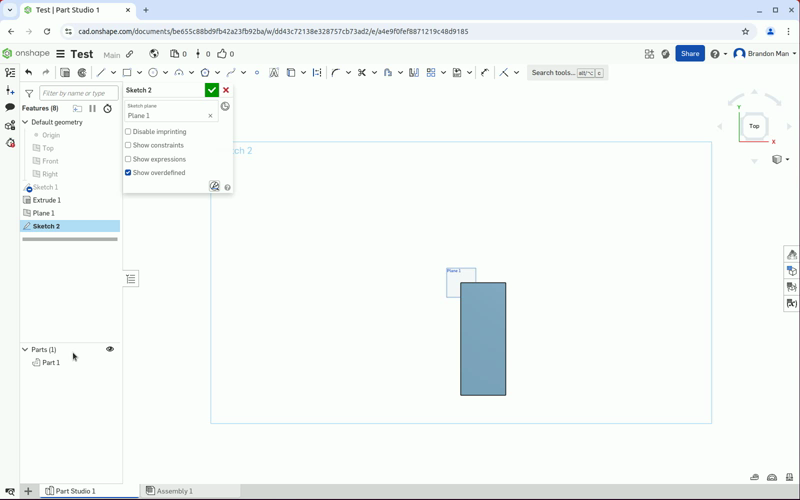
key(y)
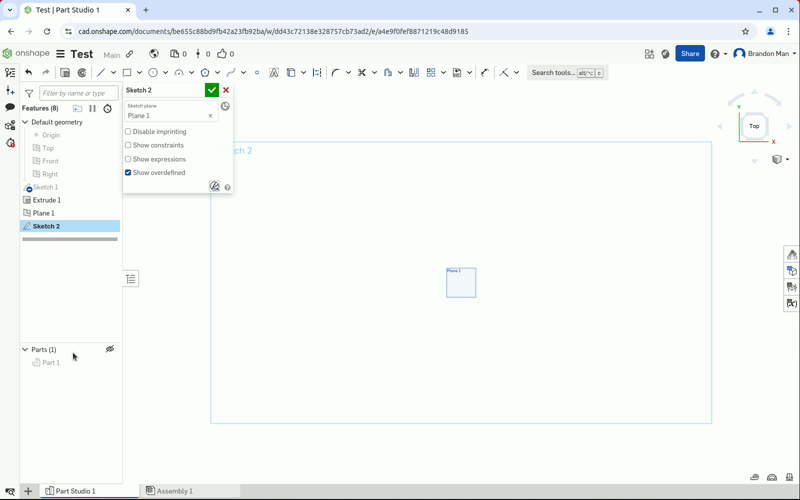
key(c)
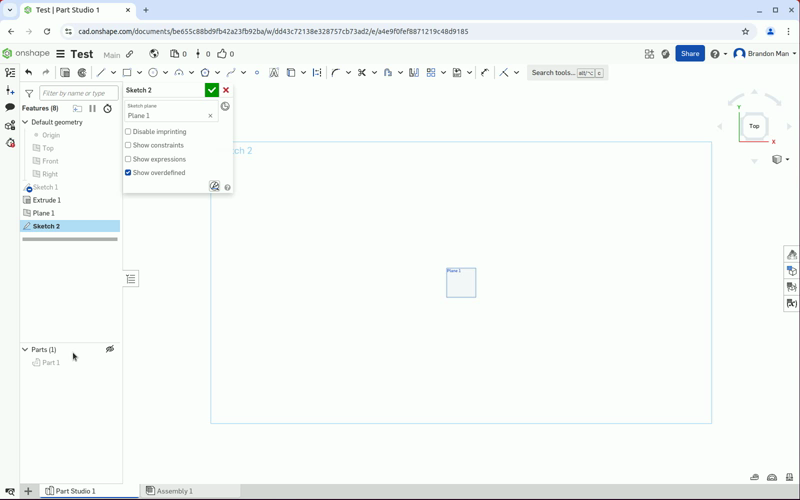
key_down(shift)
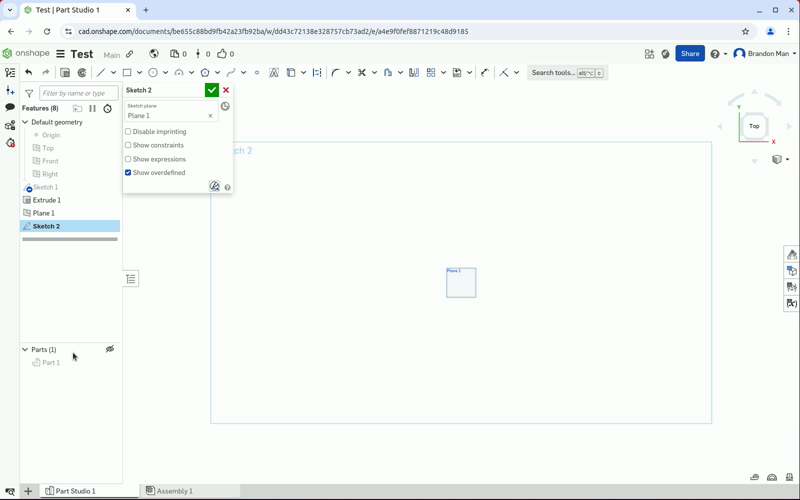
mouse_move(483, 381)
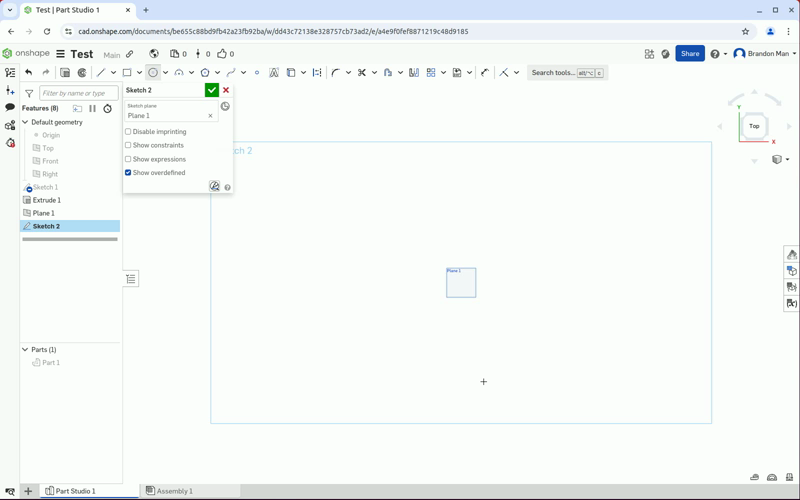
click(483, 381)
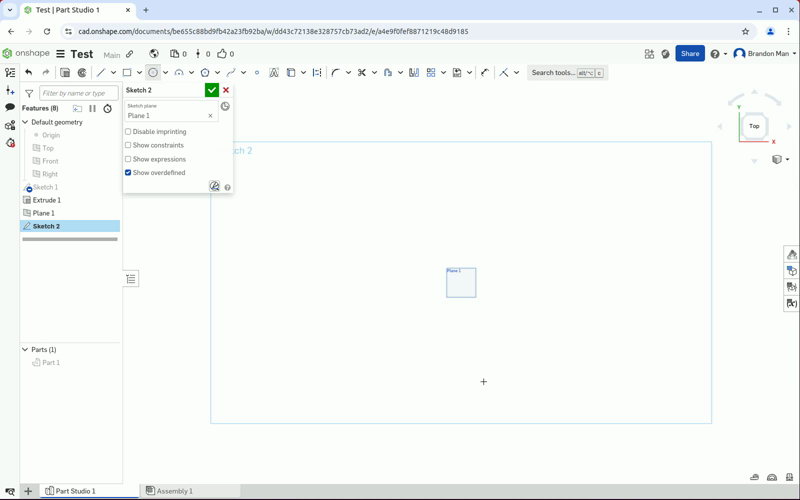
key_up(shift)
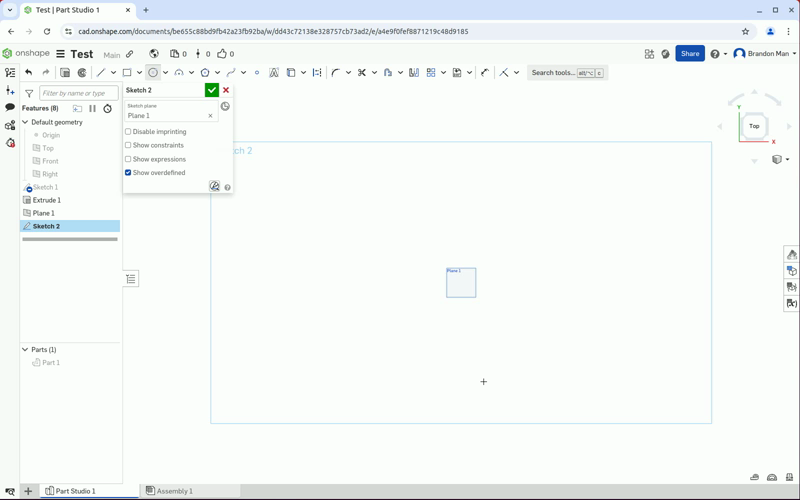
mouse_move(493, 381)
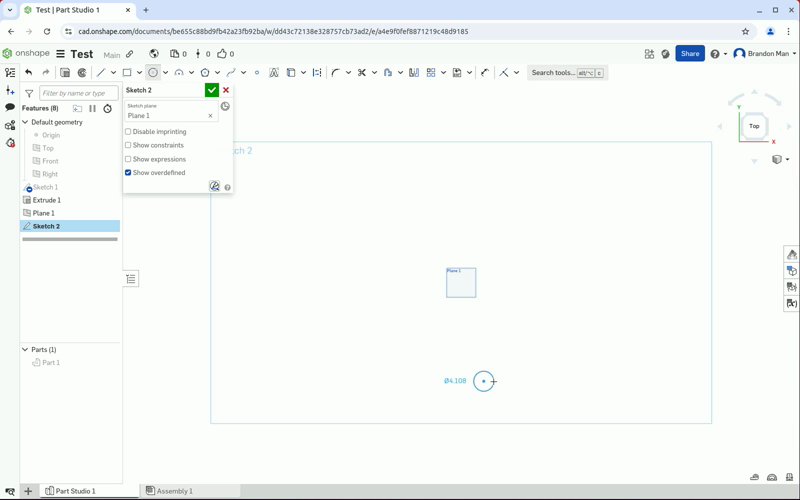
click(493, 381)
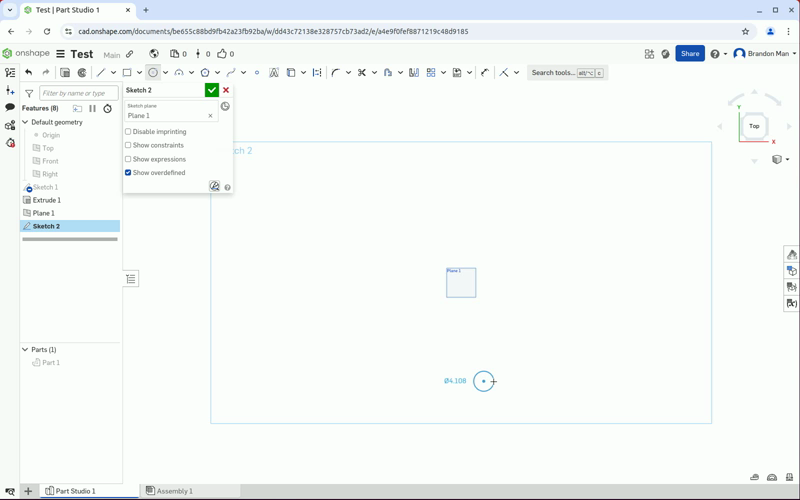
key(esc)
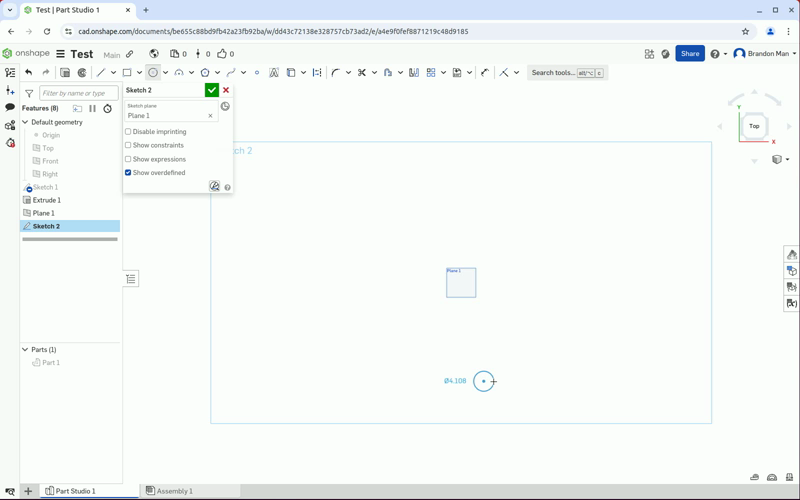
mouse_move(486, 378)
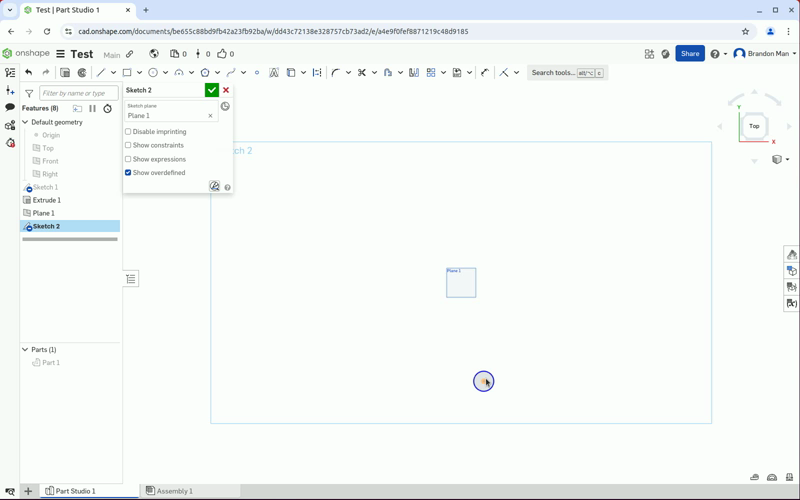
scroll(6)
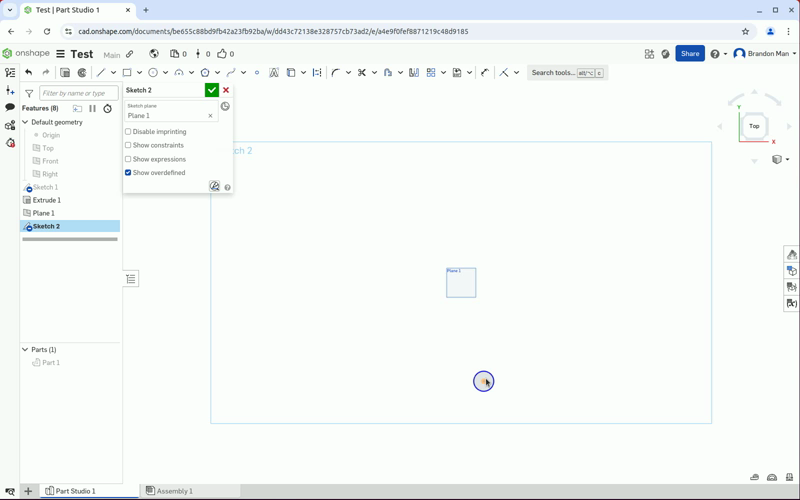
scroll(6)
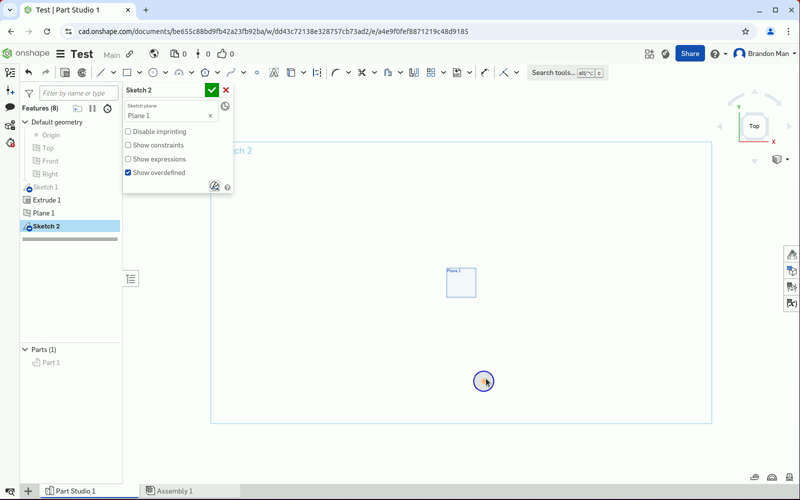
scroll(6)
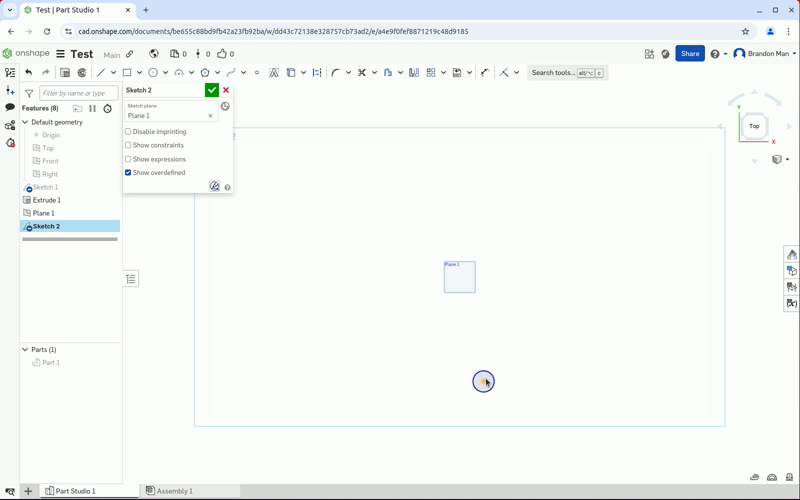
scroll(6)
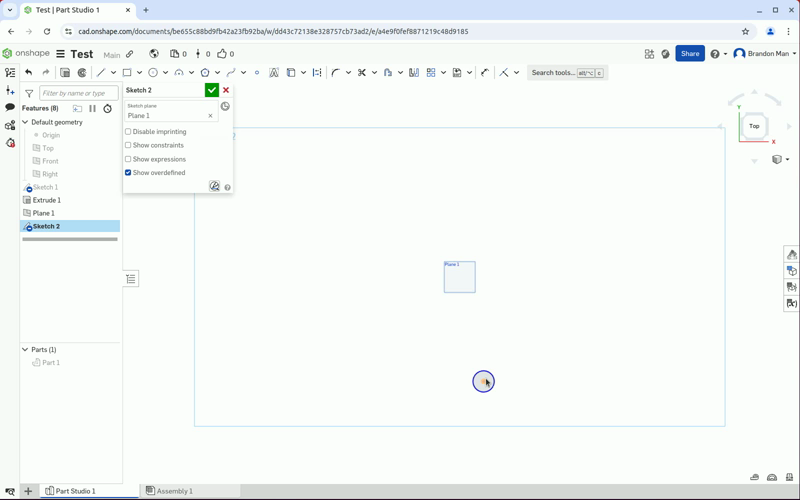
scroll(6)
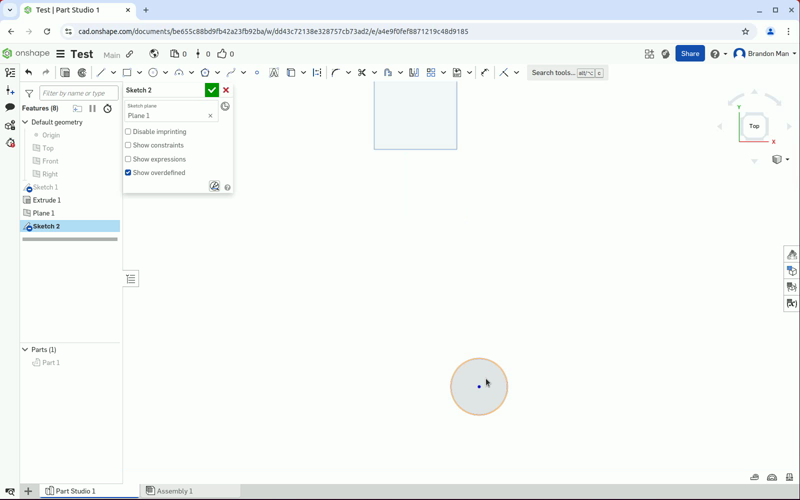
scroll(6)
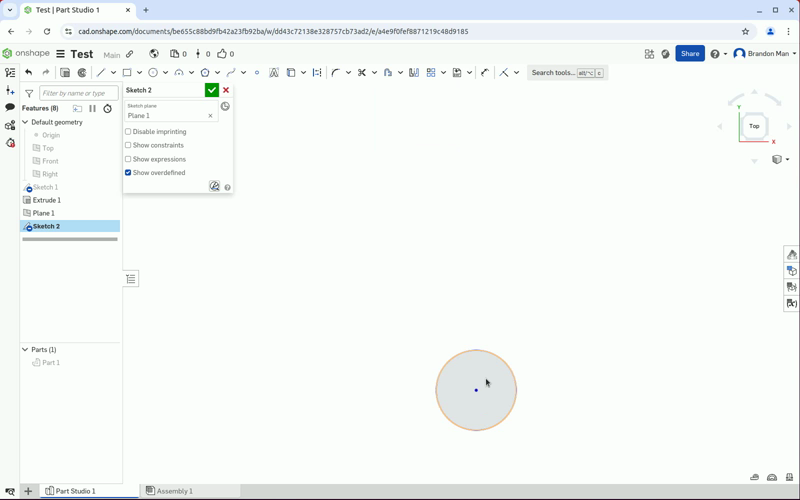
scroll(6)
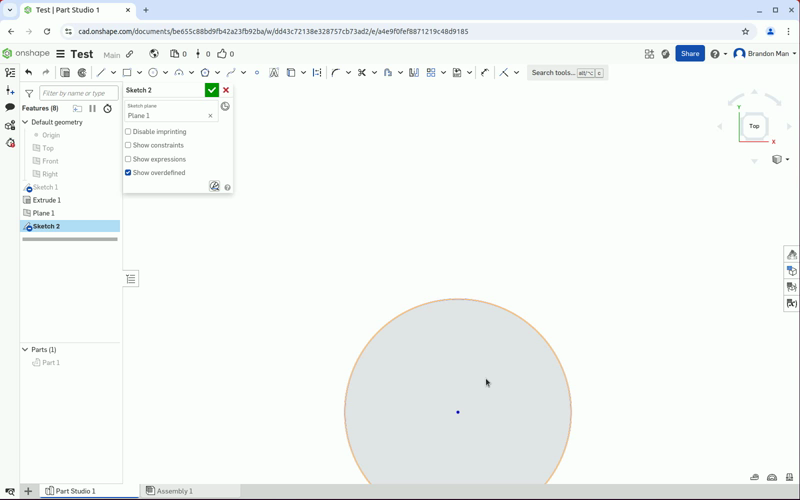
click(486, 378)
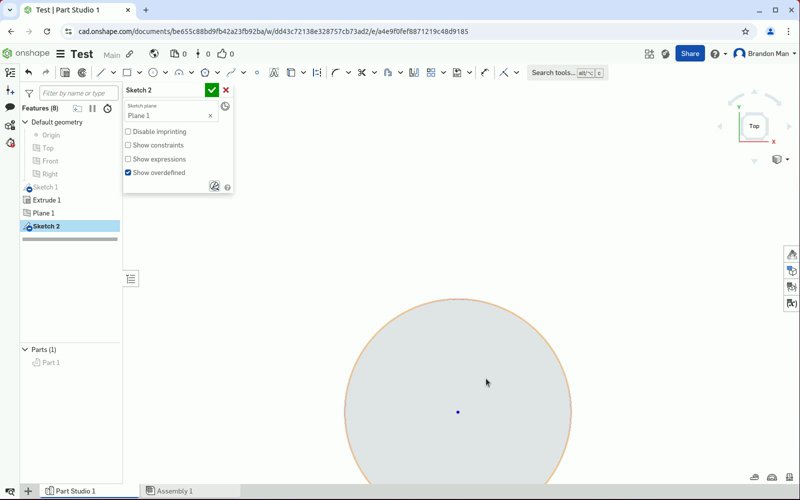
scroll(-6)
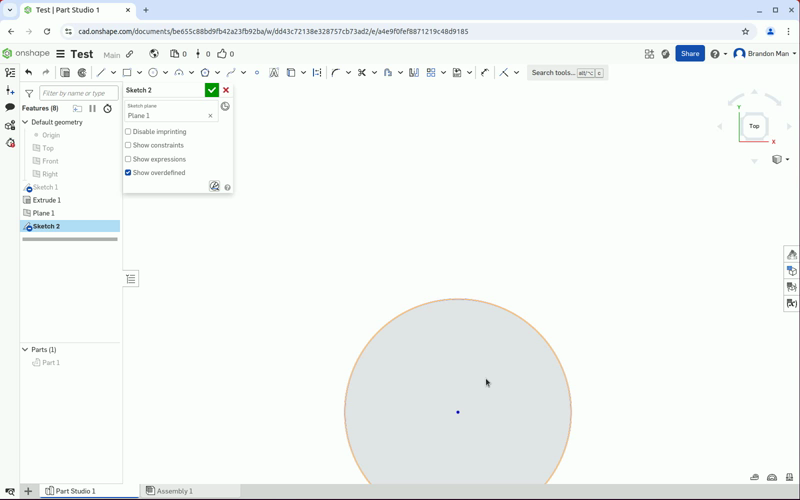
scroll(-6)
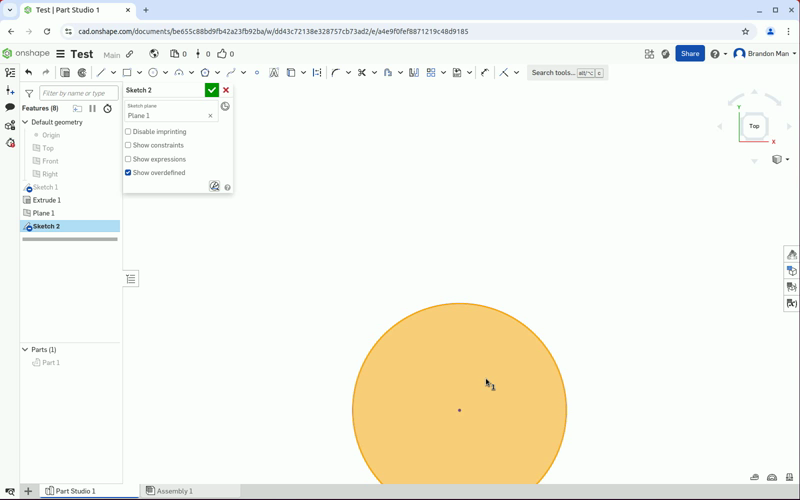
scroll(-6)
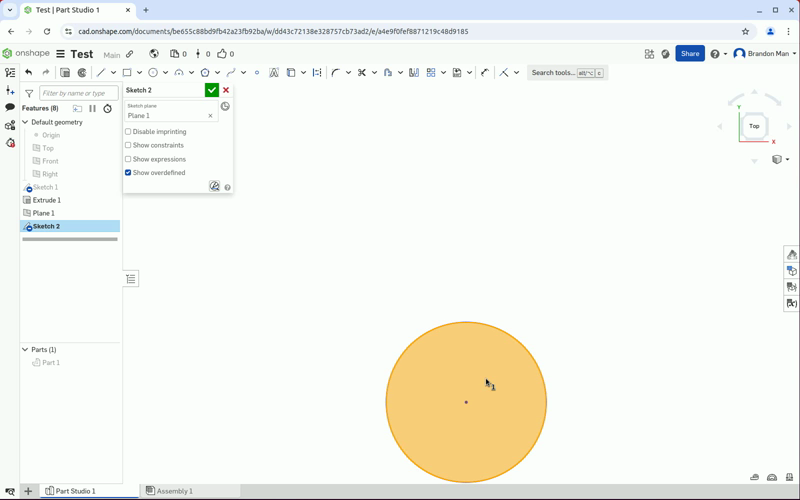
scroll(-6)
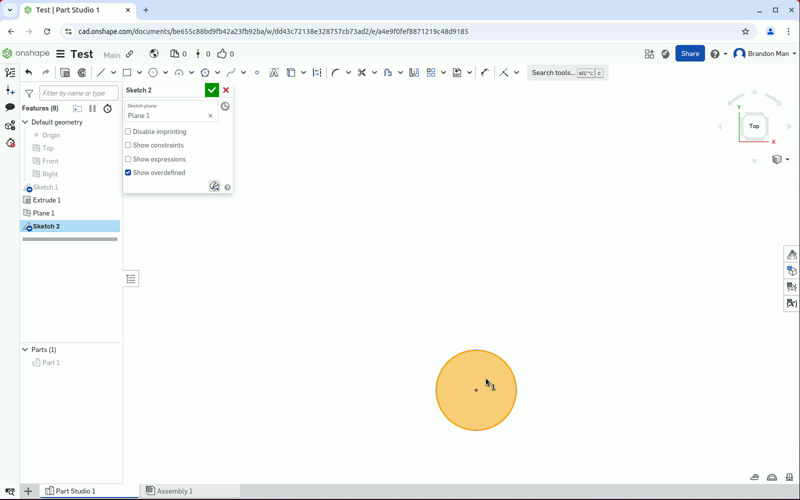
scroll(-6)
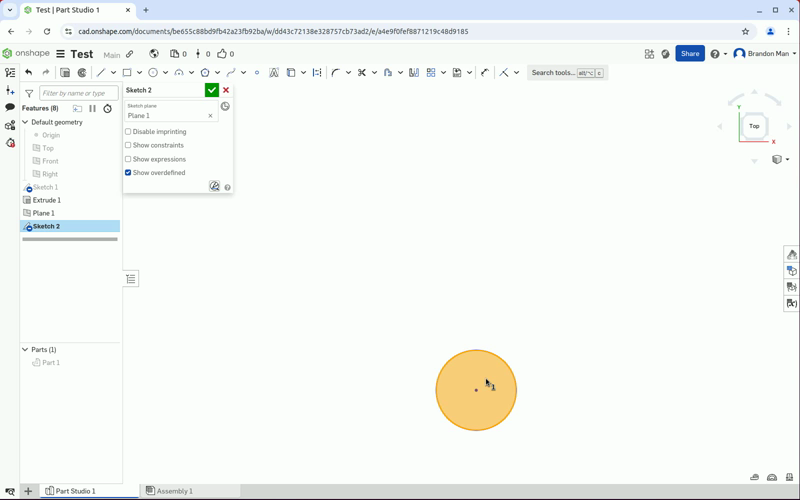
scroll(-6)
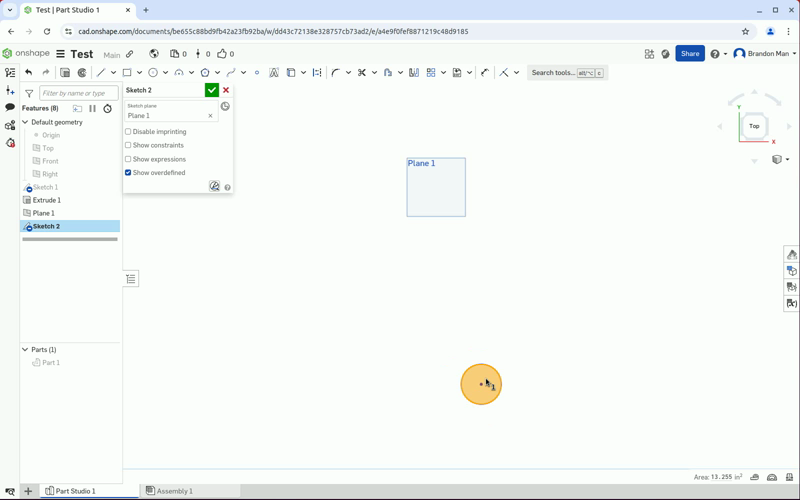
scroll(-6)
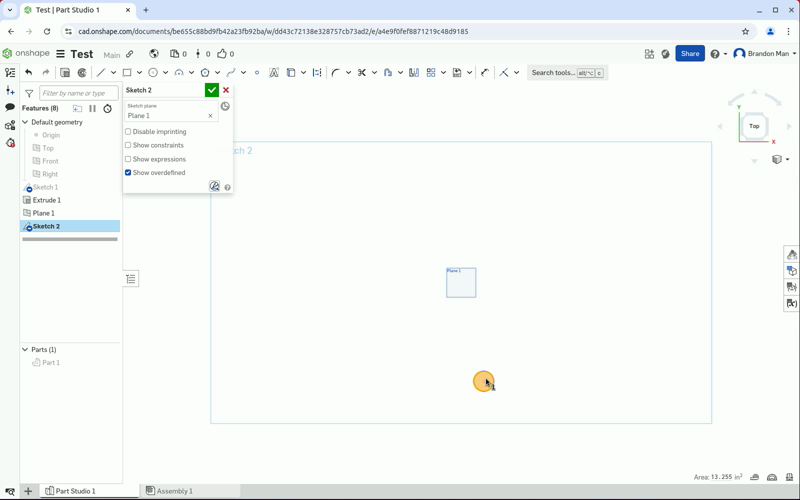
mouse_move(73, 352)
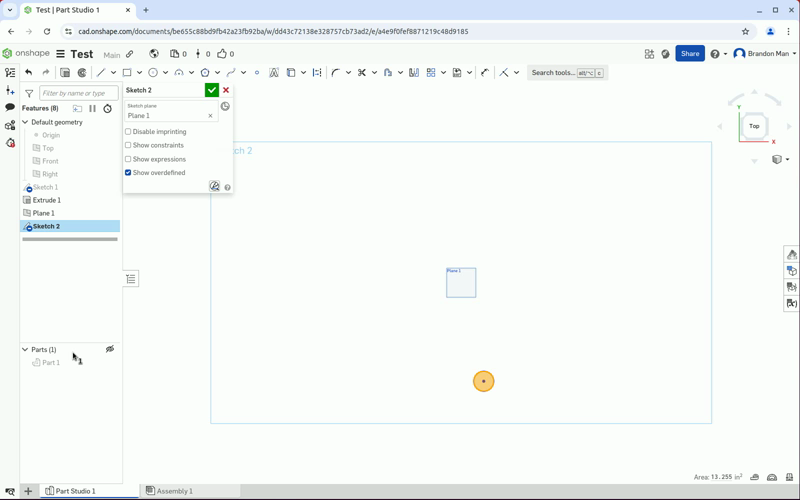
key(shift+y)
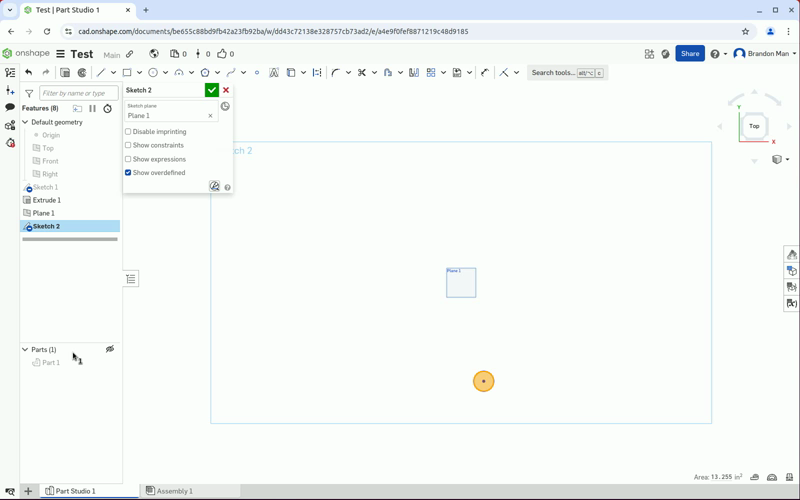
key(shift+e)
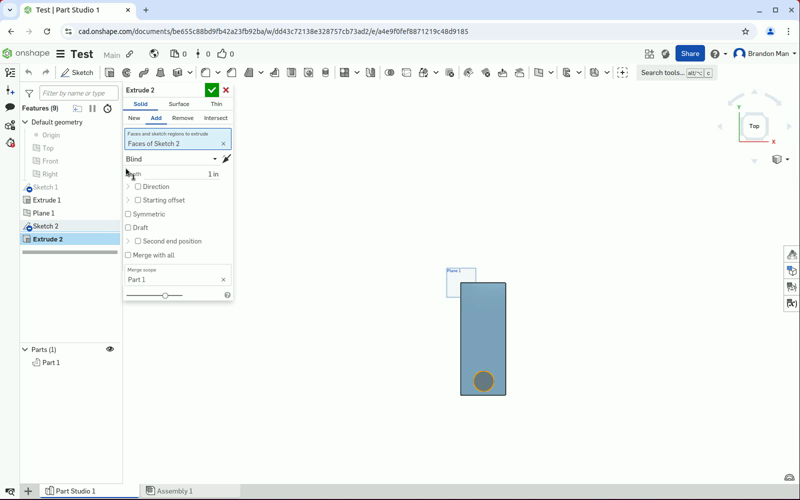
mouse_move(143, 106)
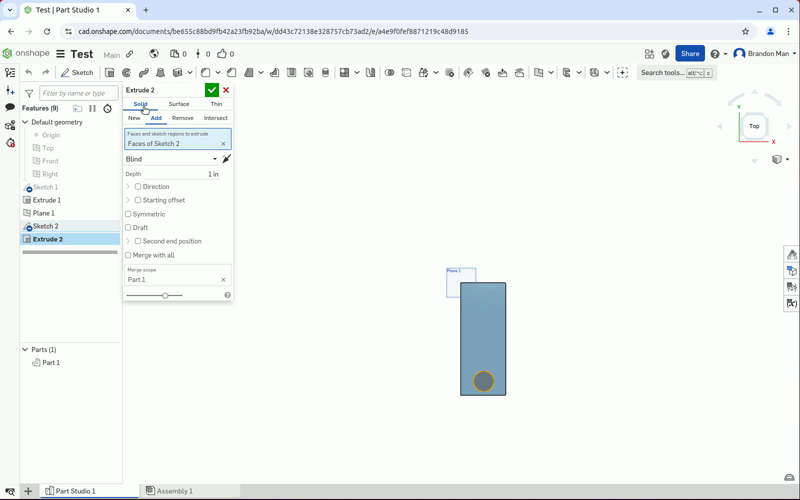
click(143, 106)
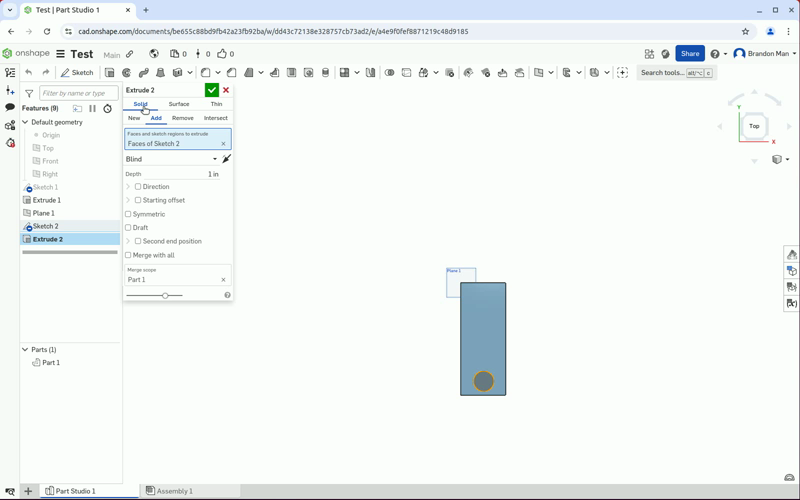
mouse_move(186, 120)
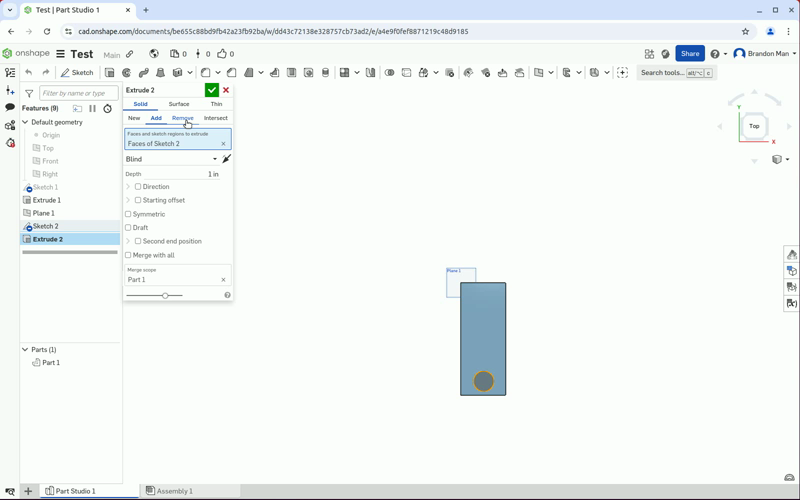
click(186, 120)
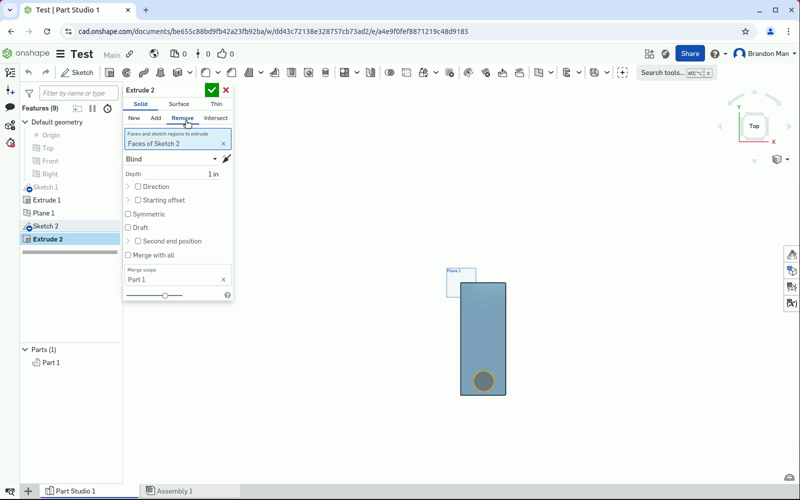
key(tab, 4)
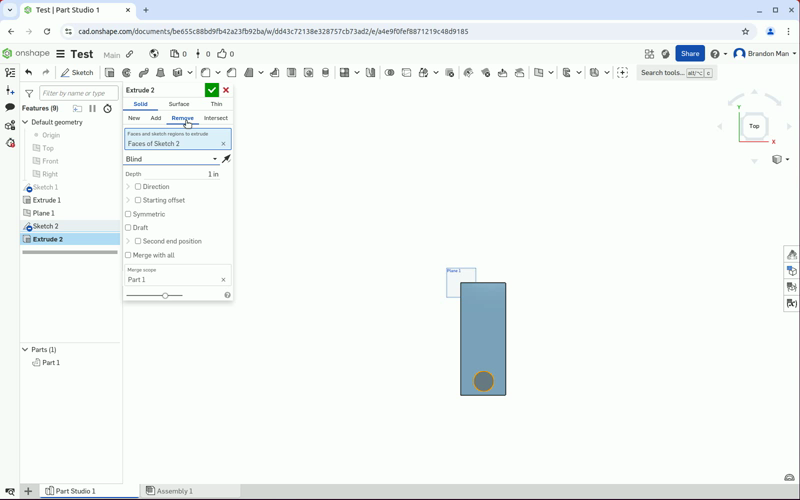
text(0.963)
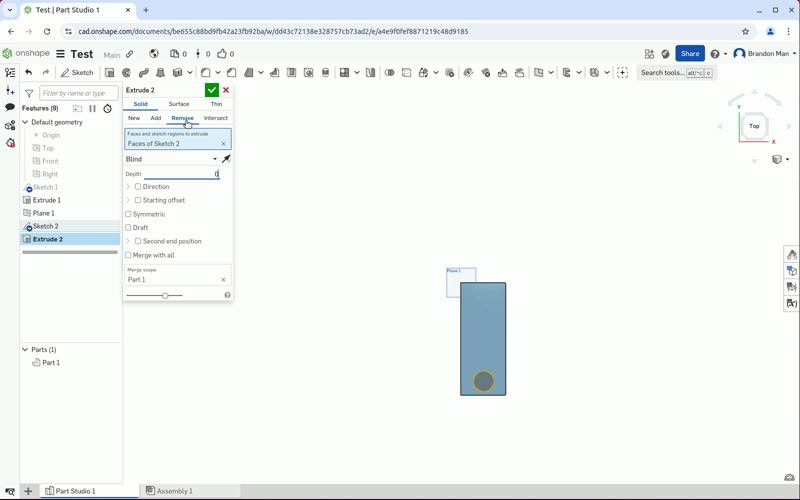
key(tab, 6)
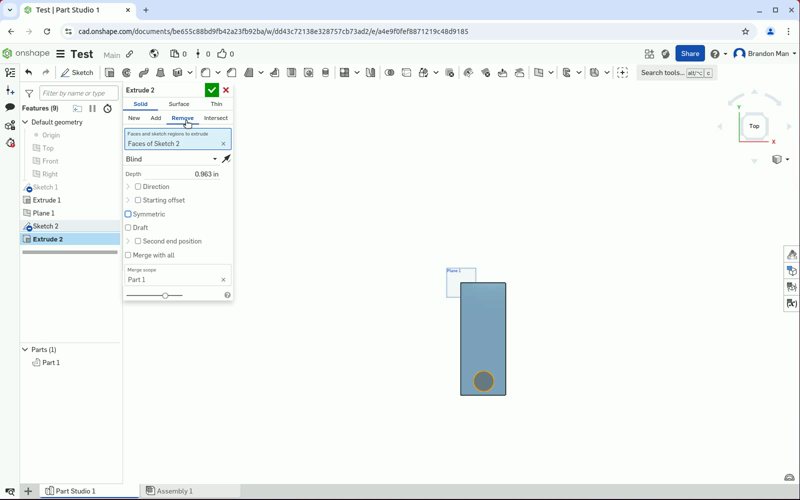
key(space)
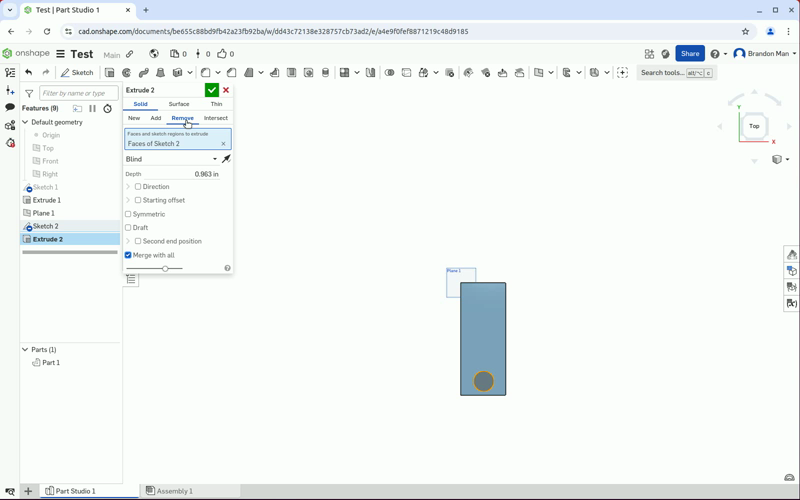
key(enter)
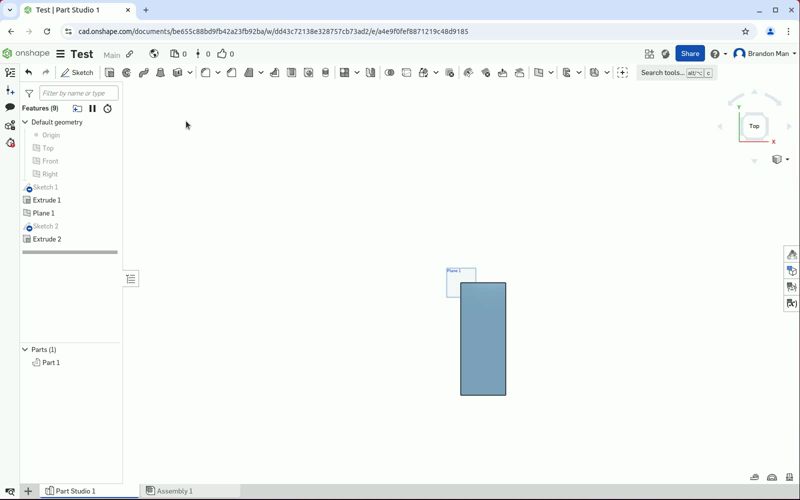
key(shift+h)
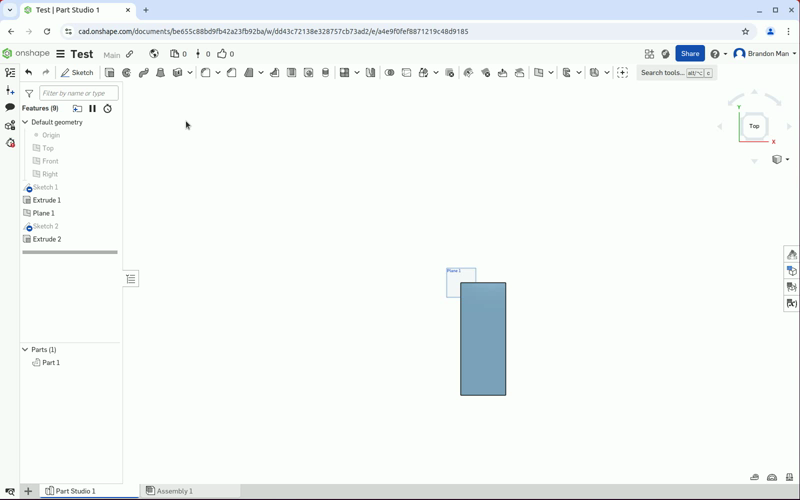
key(shift+h)
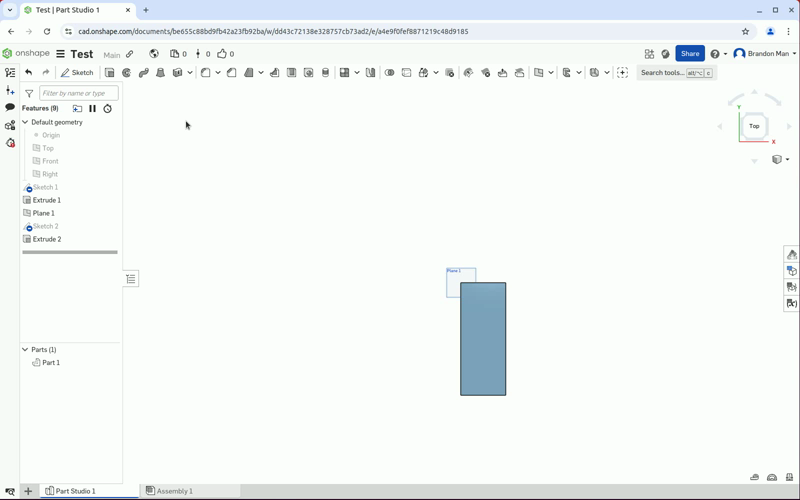
mouse_move(73, 189)
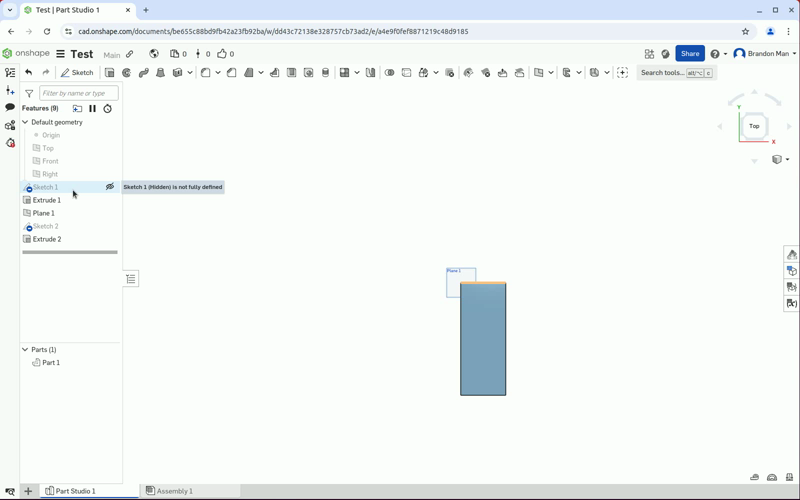
click(73, 189)
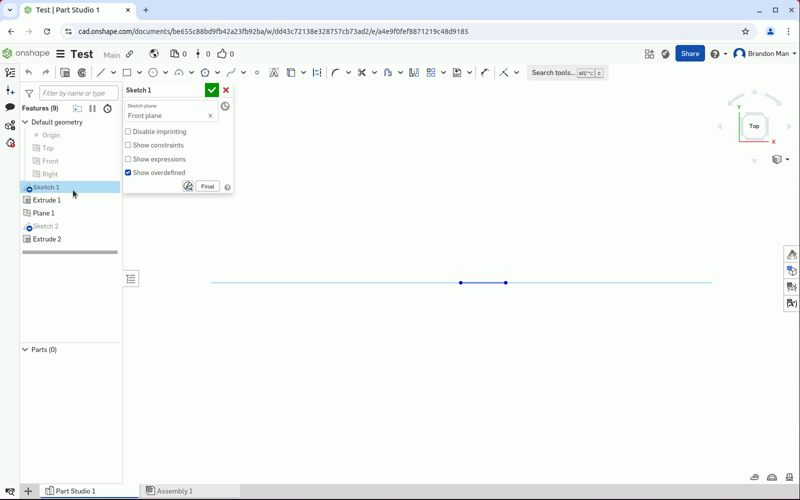
mouse_move(229, 92)
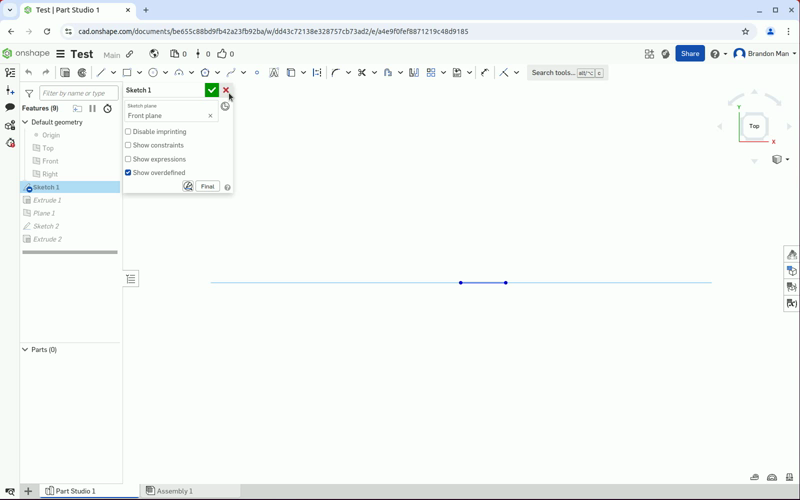
click(229, 92)
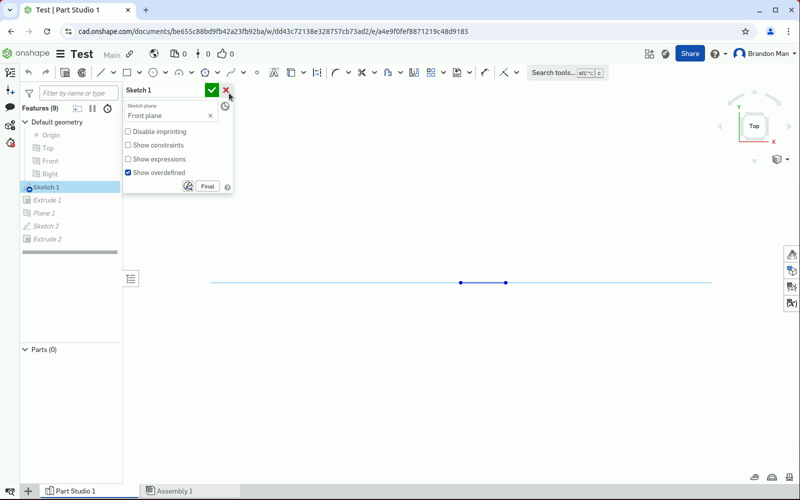
key(shift+s)
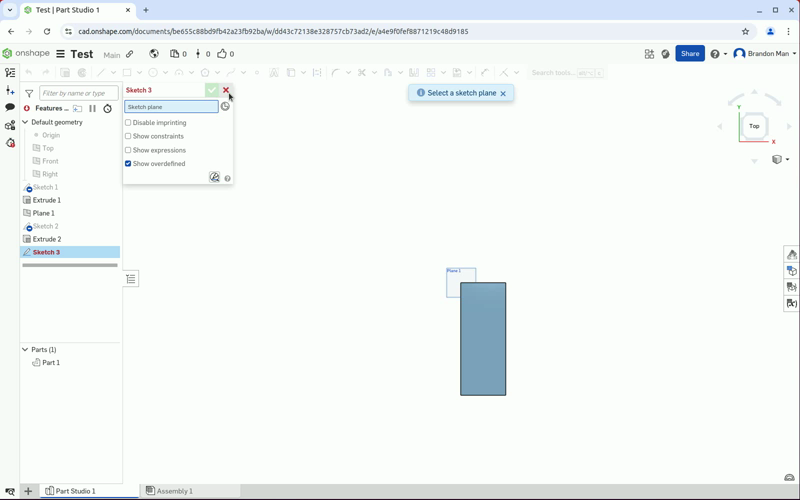
mouse_move(73, 215)
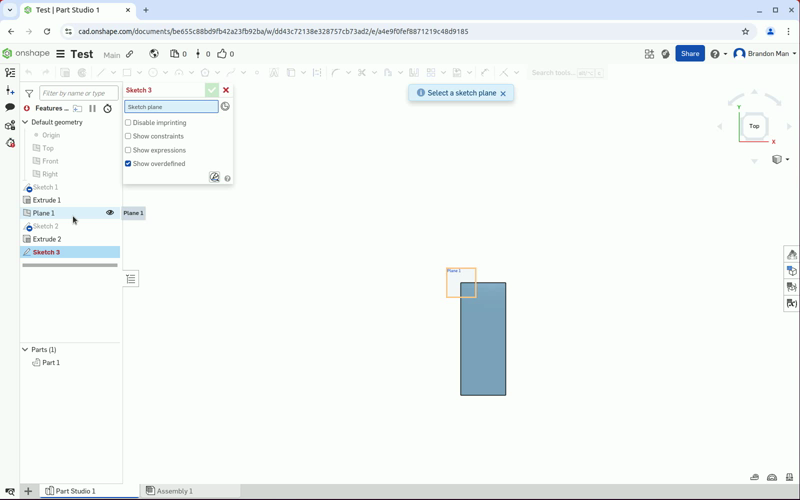
click(73, 215)
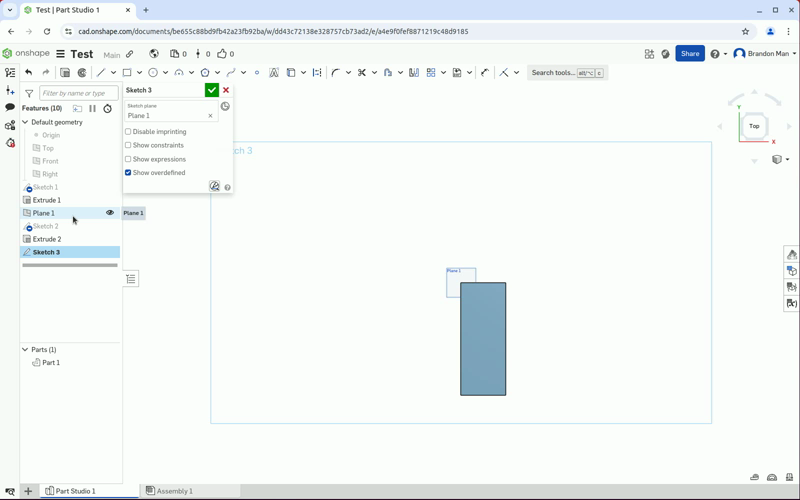
mouse_move(73, 352)
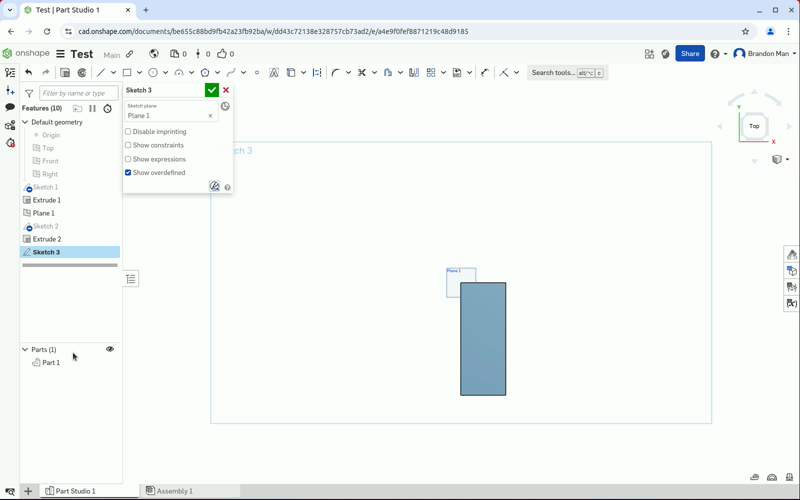
key(y)
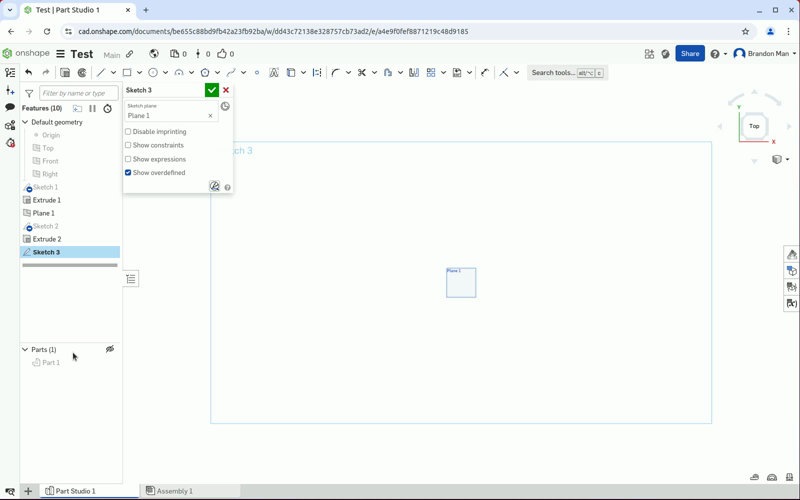
key(c)
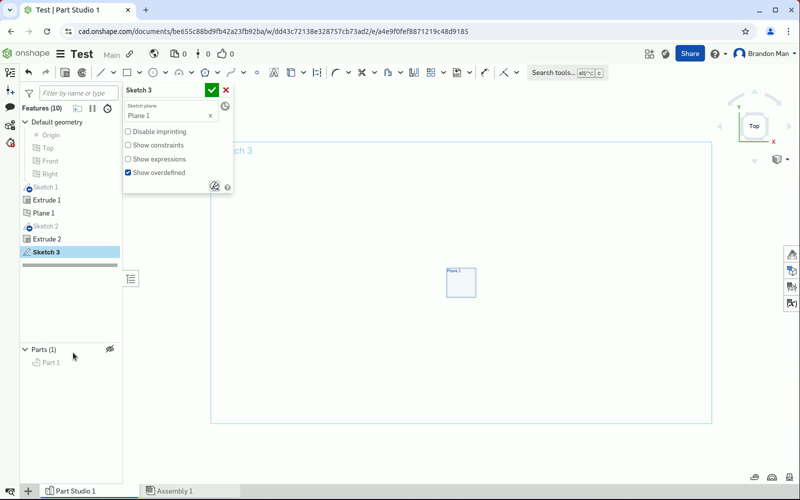
key_down(shift)
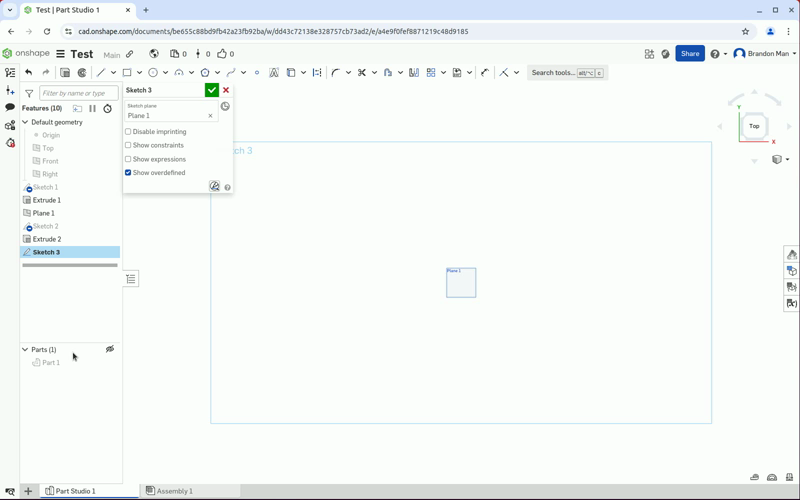
mouse_move(484, 349)
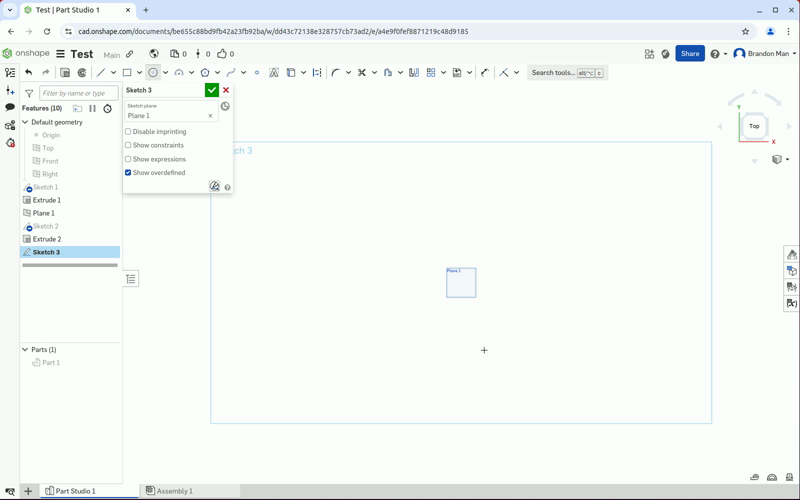
click(484, 349)
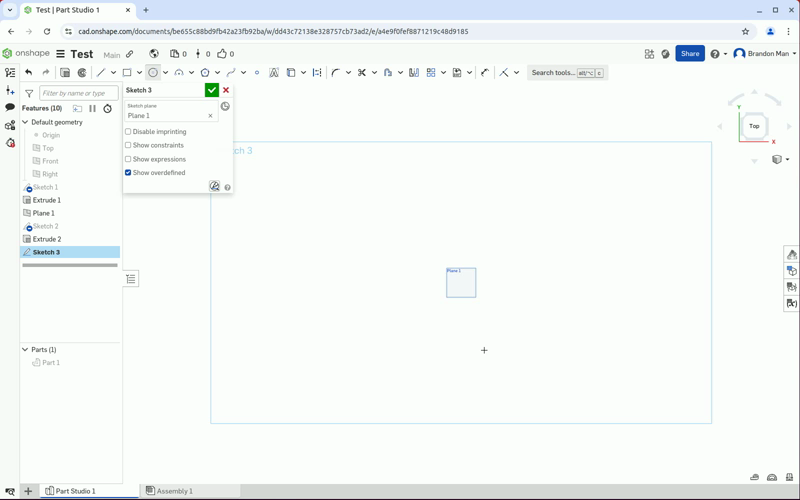
key_up(shift)
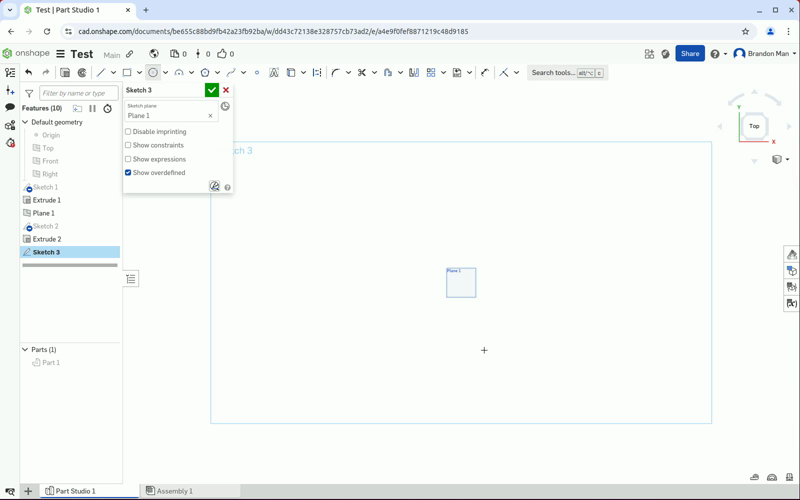
mouse_move(504, 349)
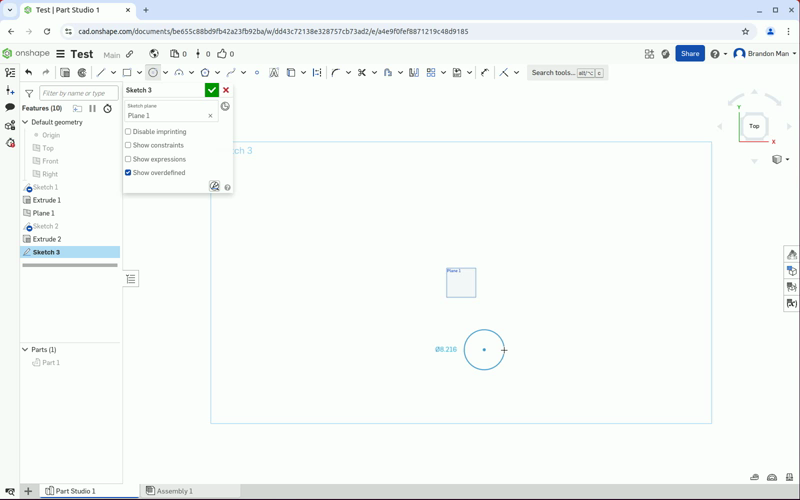
click(504, 349)
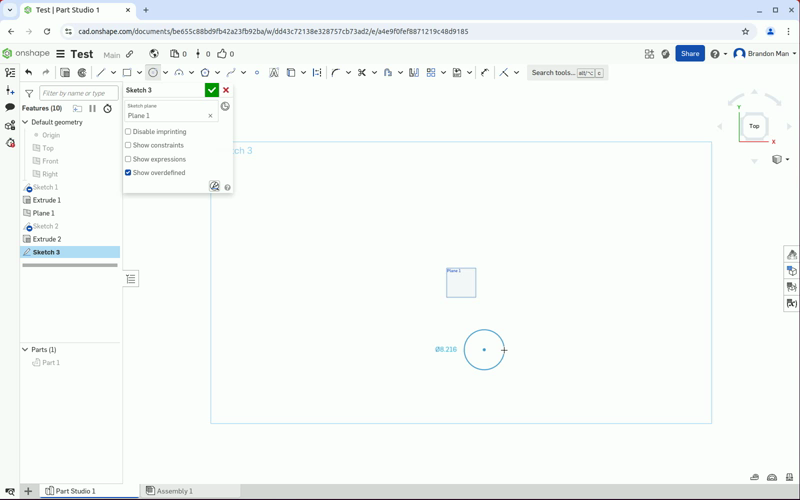
key(esc)
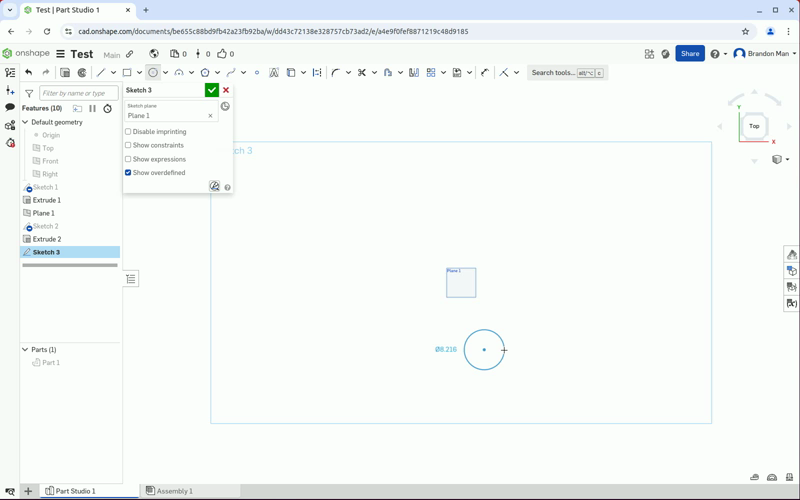
mouse_move(475, 347)
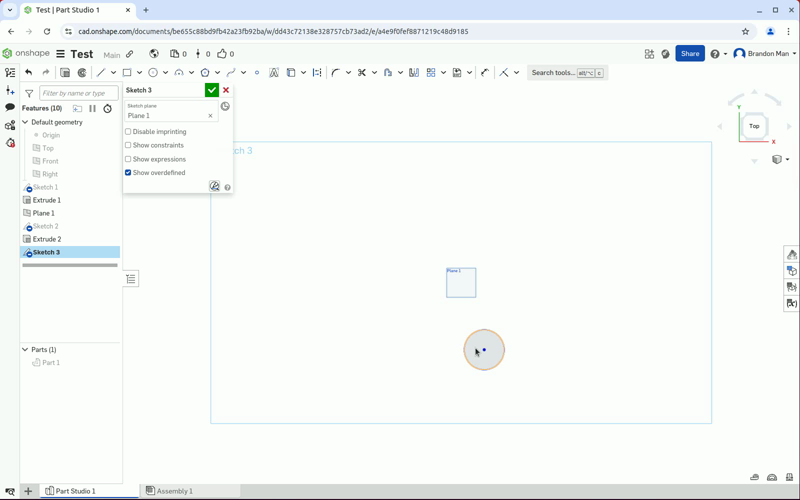
scroll(6)
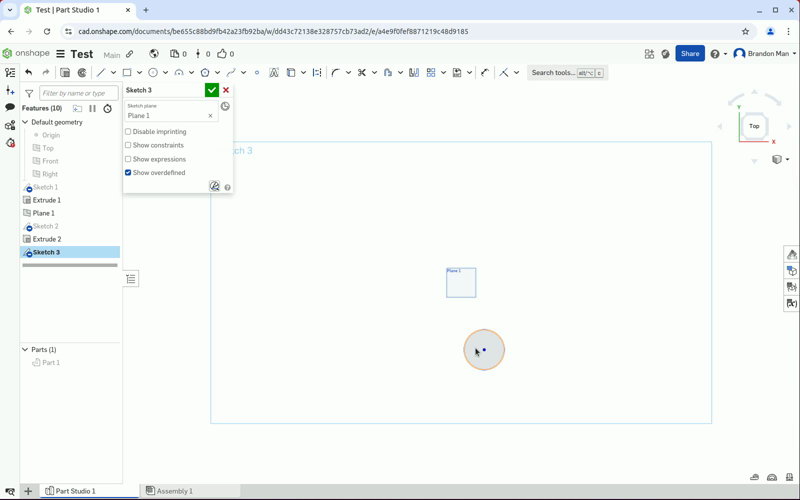
scroll(6)
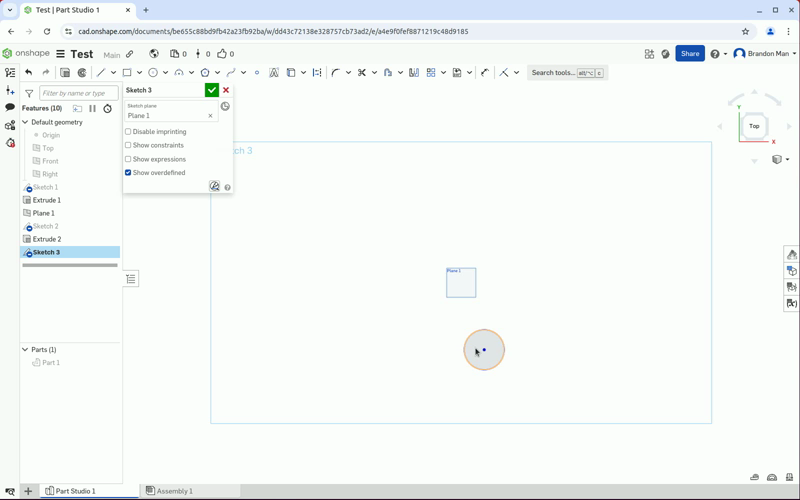
scroll(6)
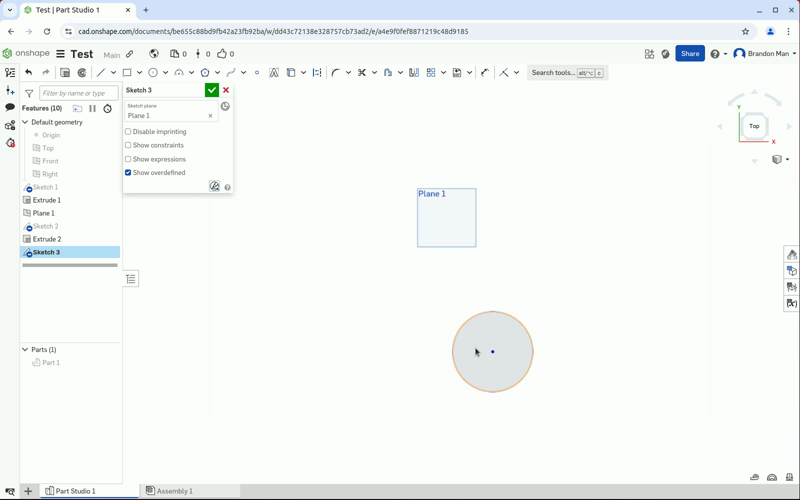
scroll(6)
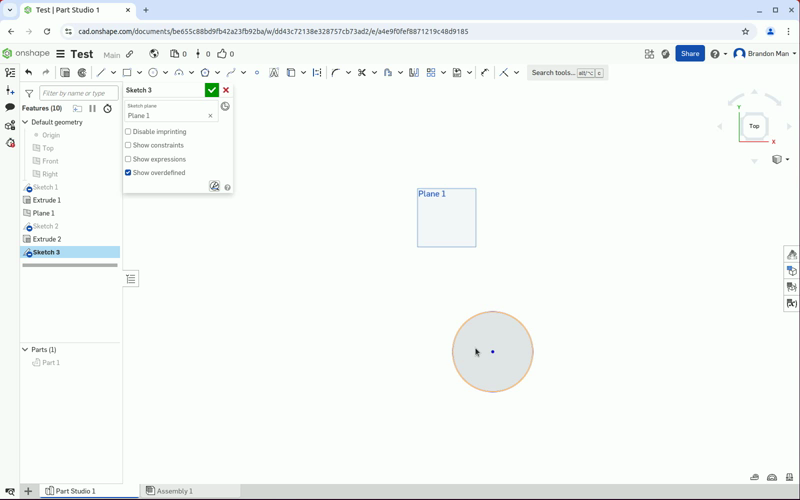
scroll(6)
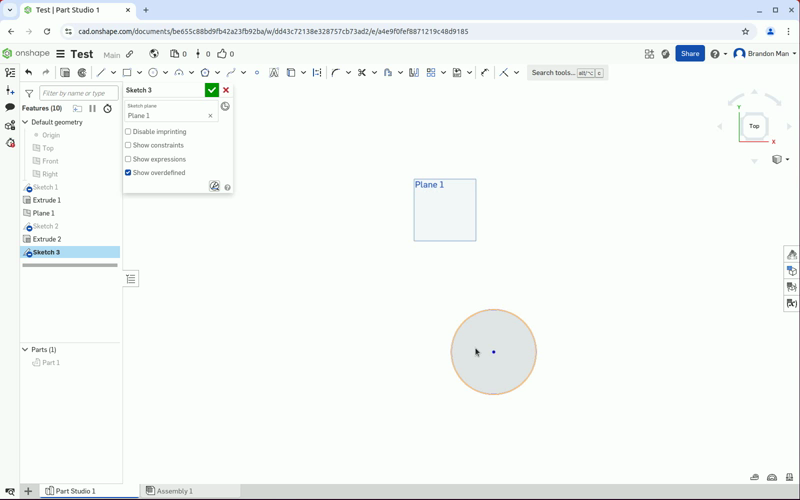
scroll(6)
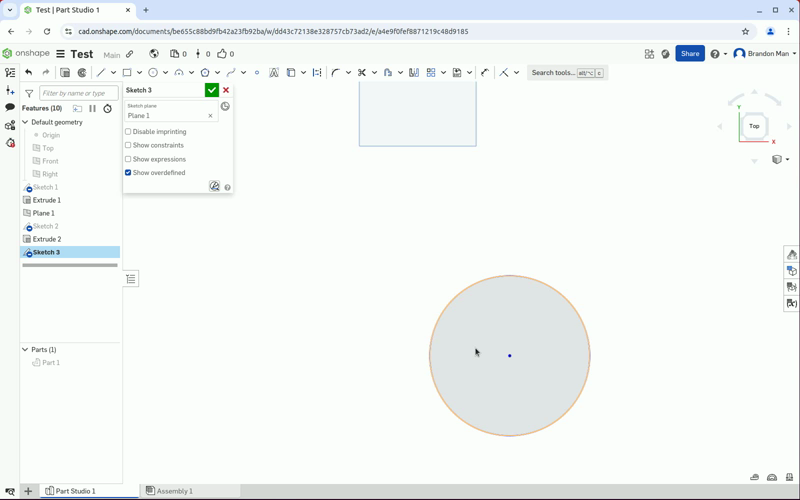
scroll(6)
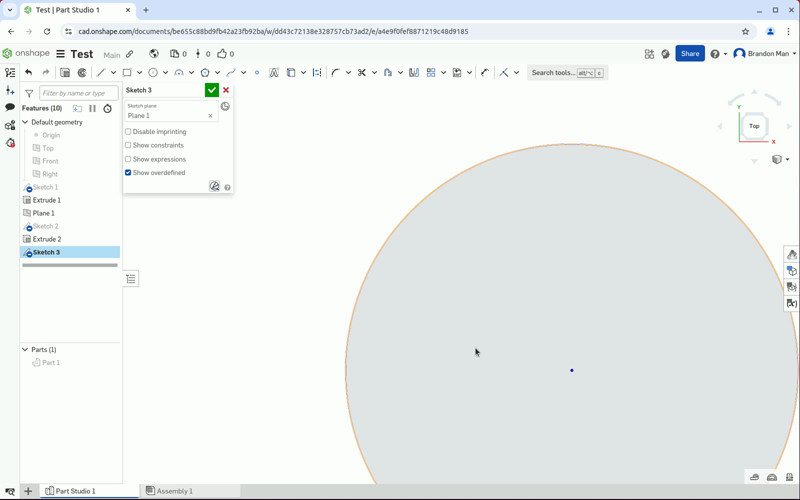
click(475, 347)
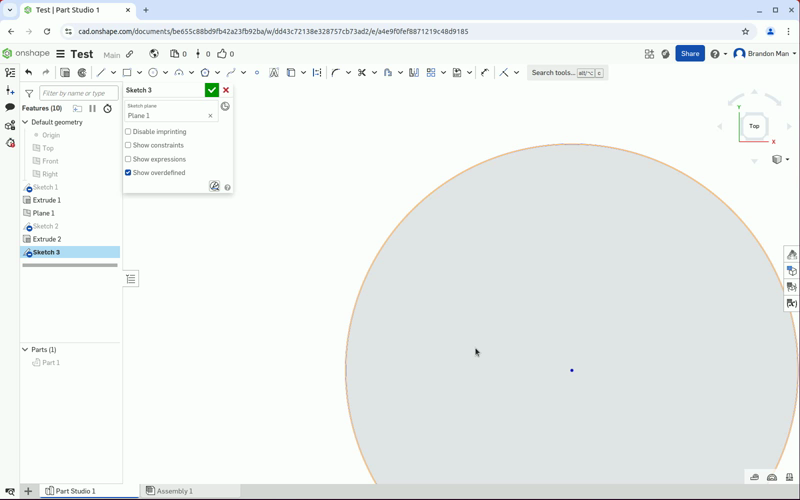
scroll(-6)
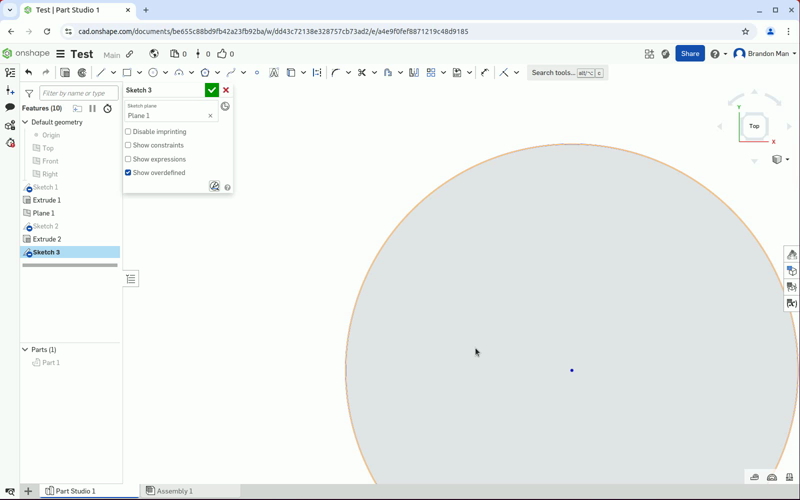
scroll(-6)
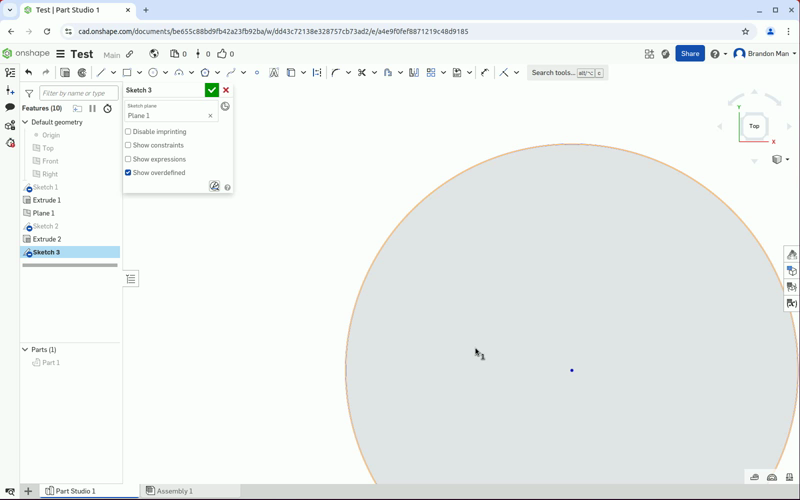
scroll(-6)
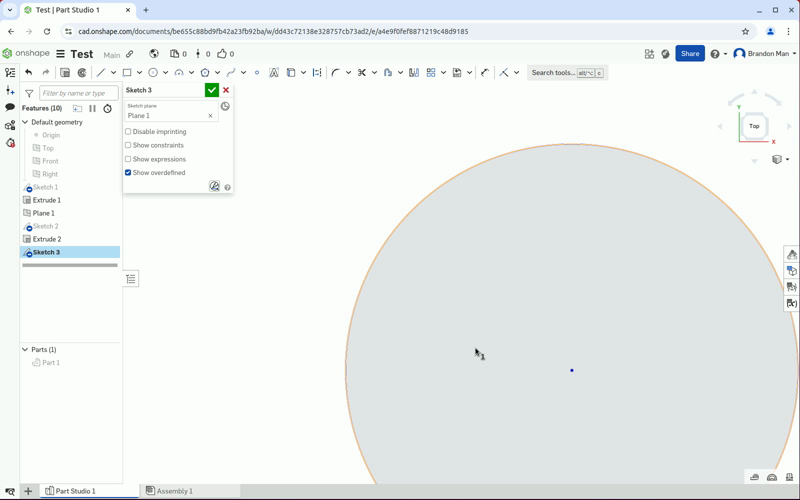
scroll(-6)
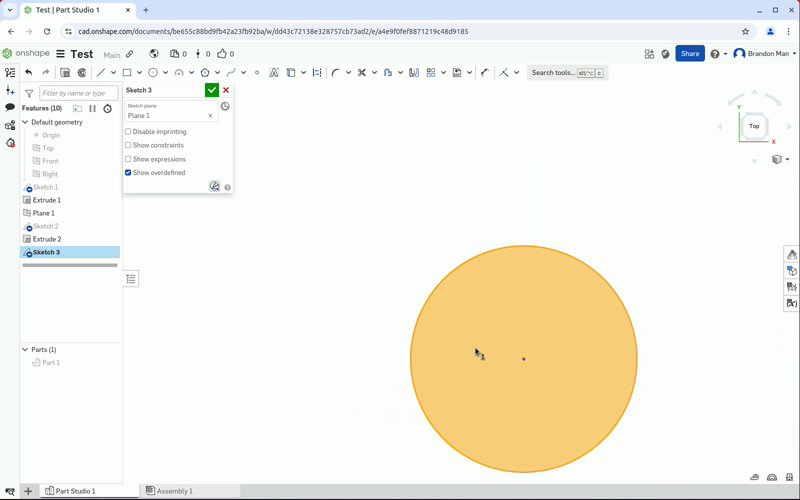
scroll(-6)
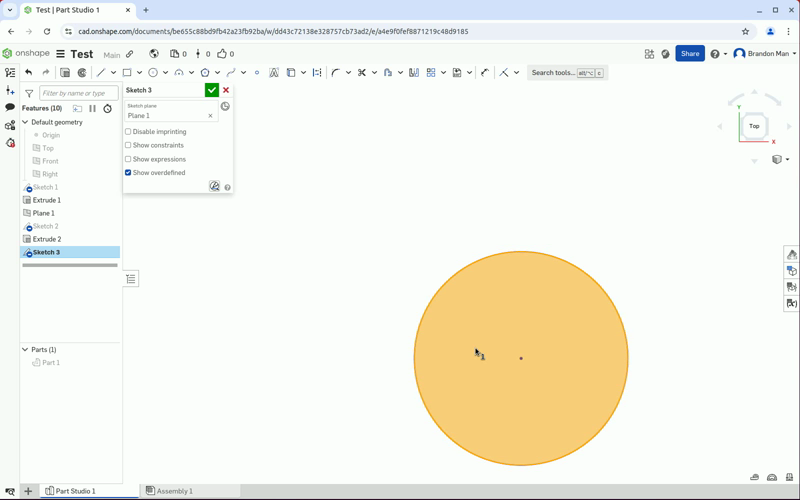
scroll(-6)
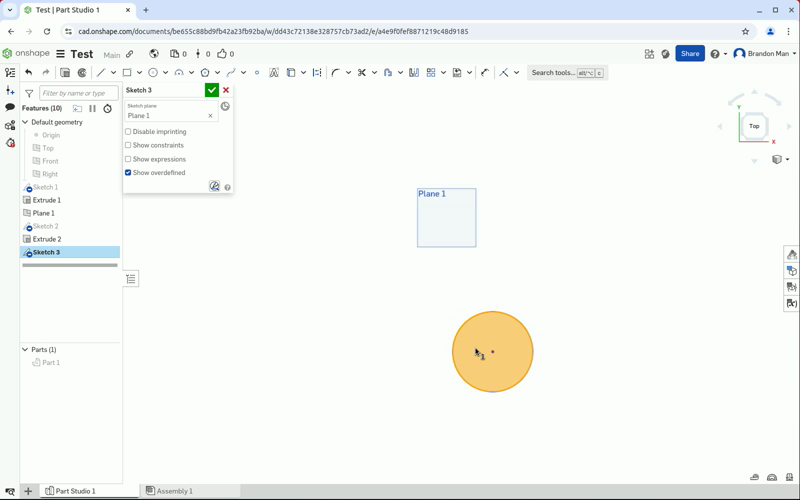
scroll(-6)
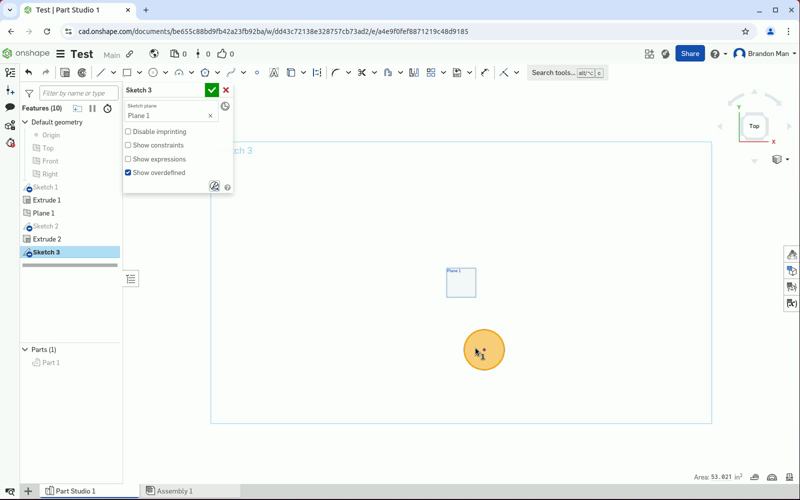
mouse_move(73, 352)
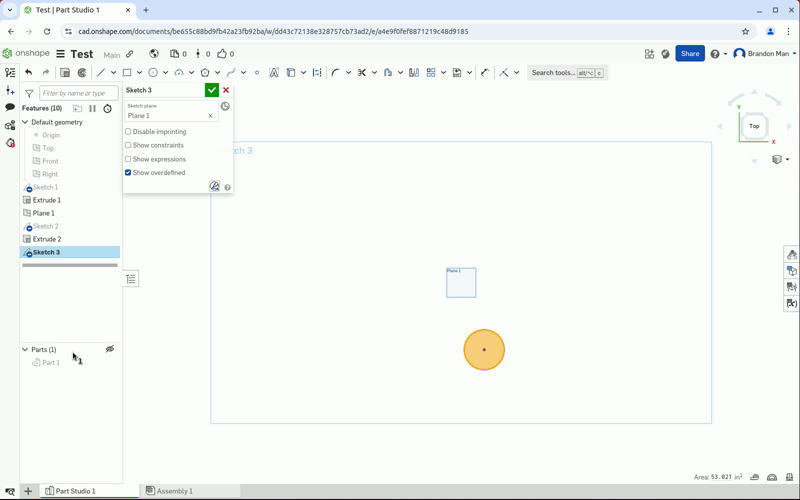
key(shift+y)
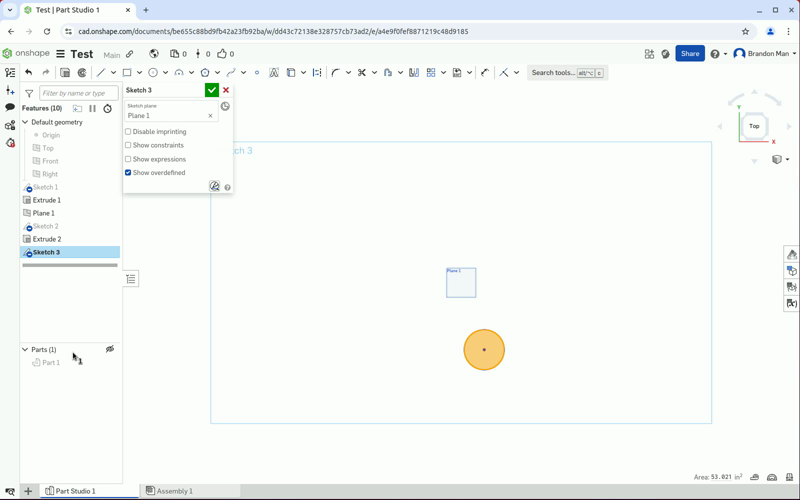
key(shift+e)
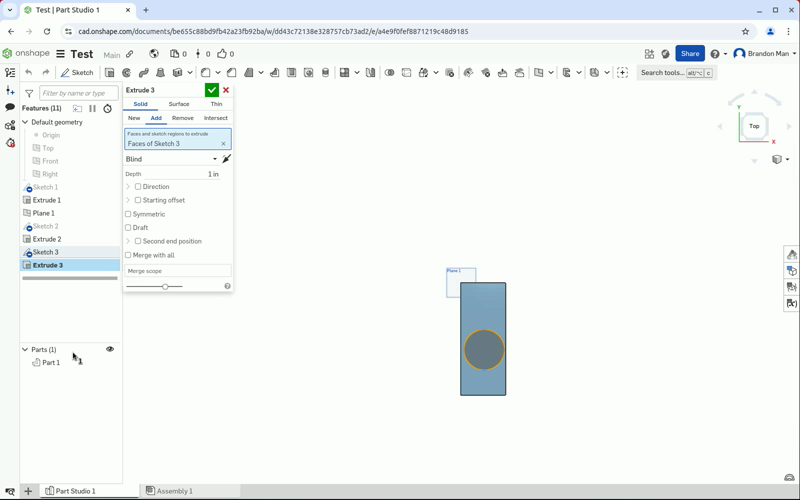
mouse_move(143, 106)
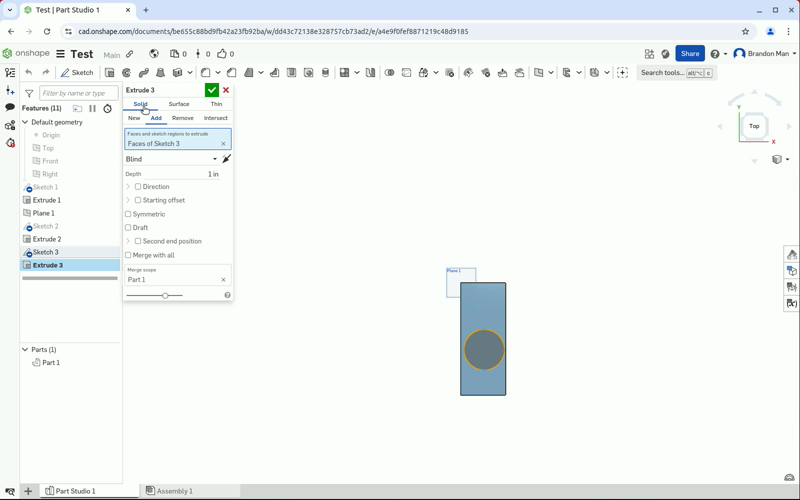
click(143, 106)
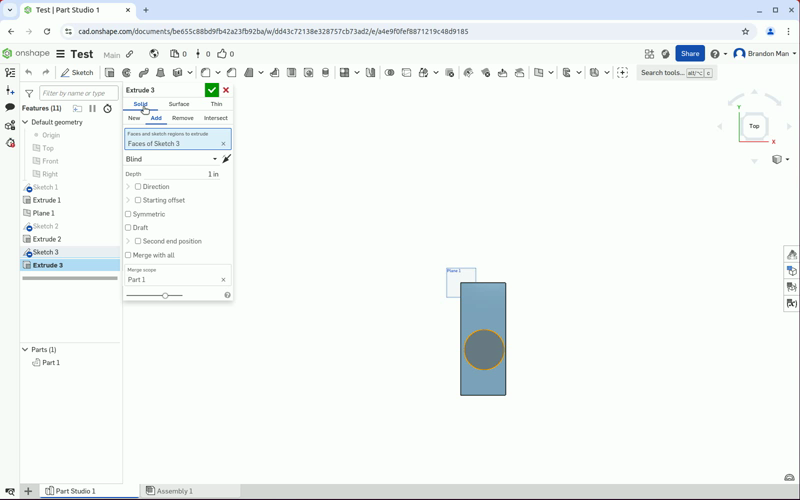
mouse_move(186, 120)
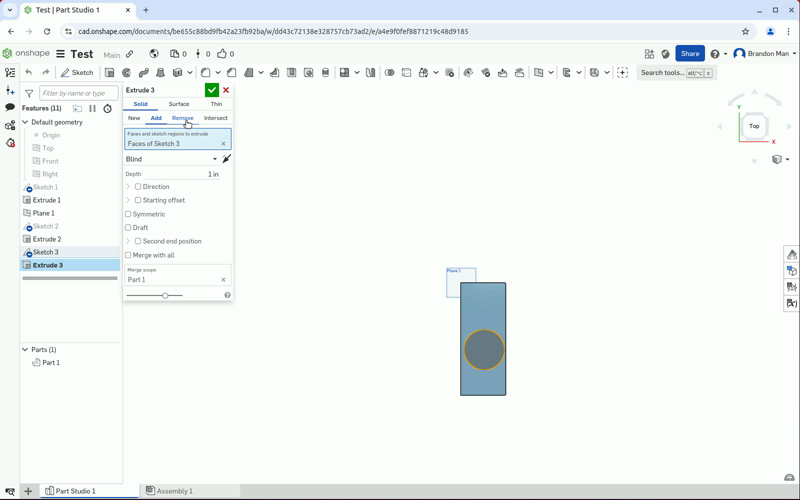
click(186, 120)
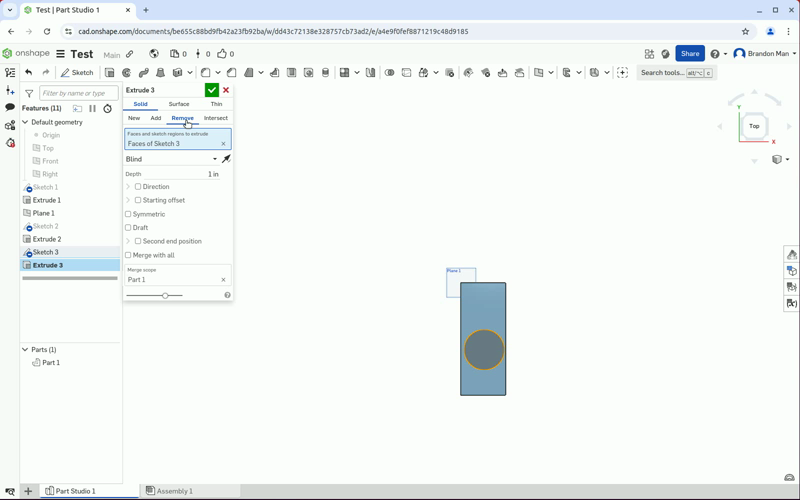
key(tab, 4)
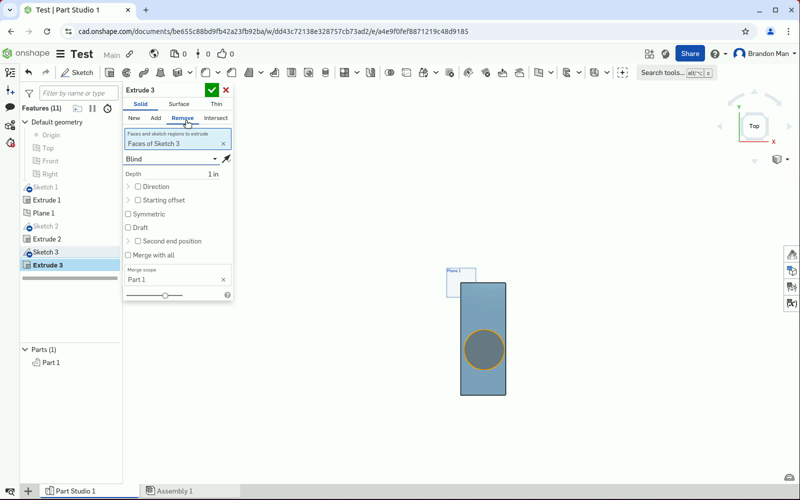
text(0.963)
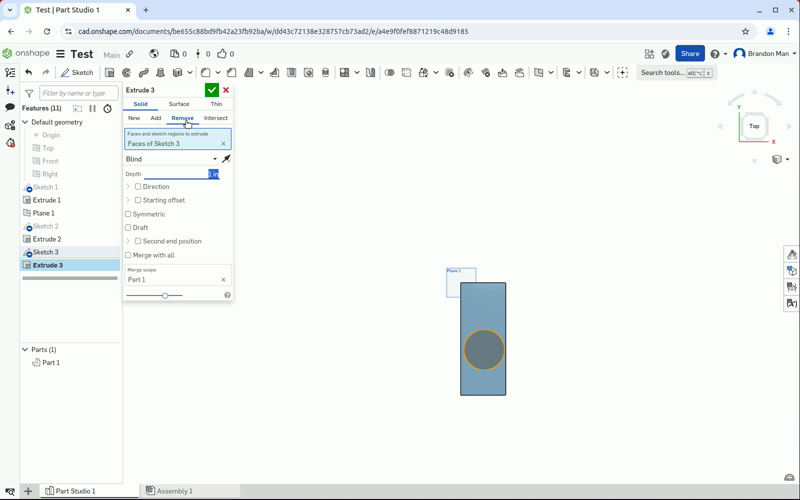
key(tab, 6)
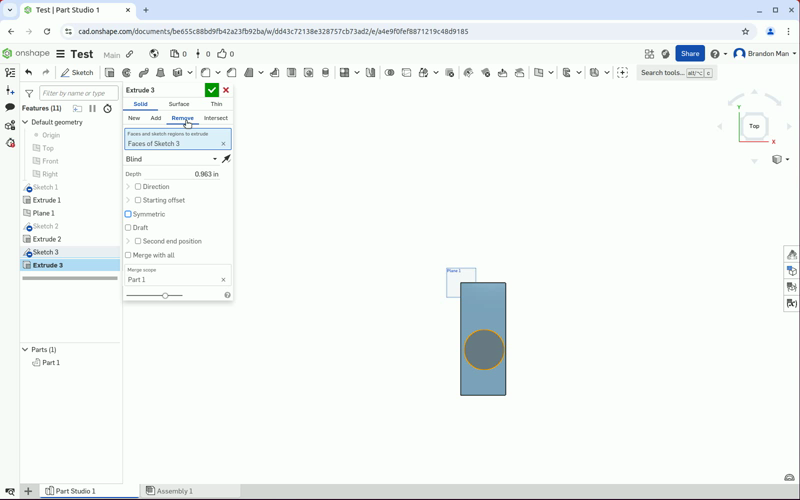
key(space)
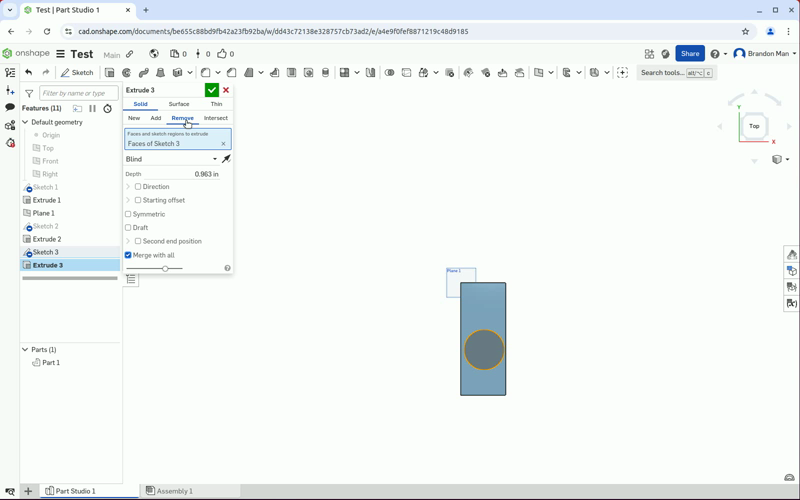
key(enter)
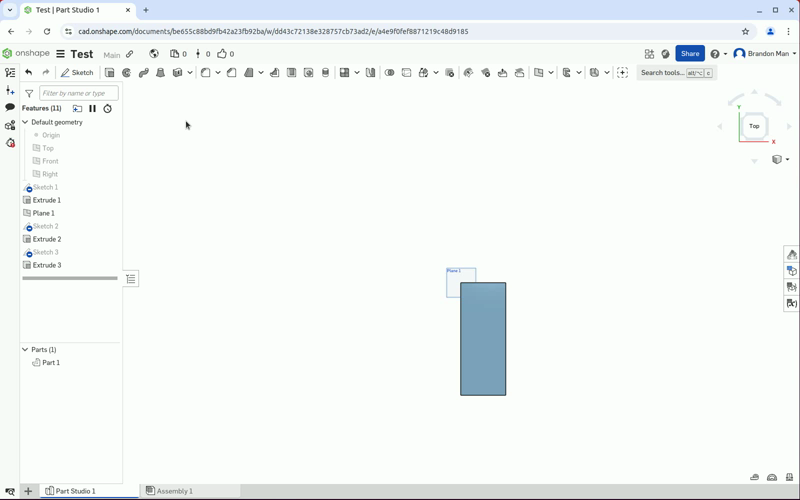
key(shift+h)
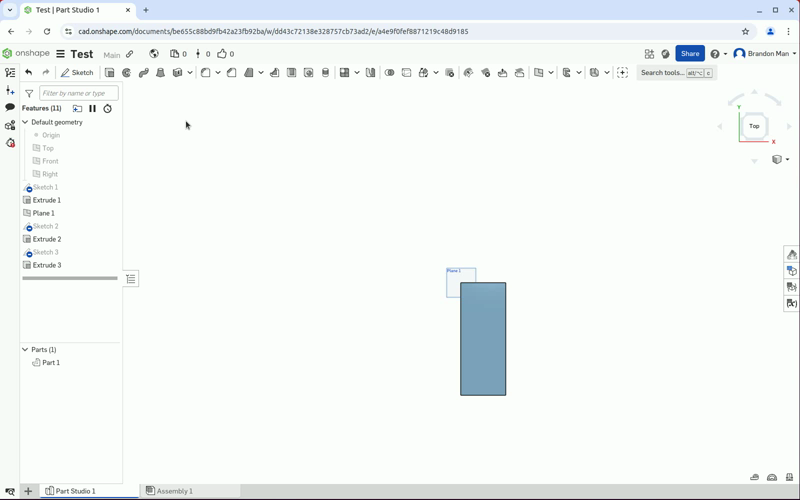
key(shift+h)
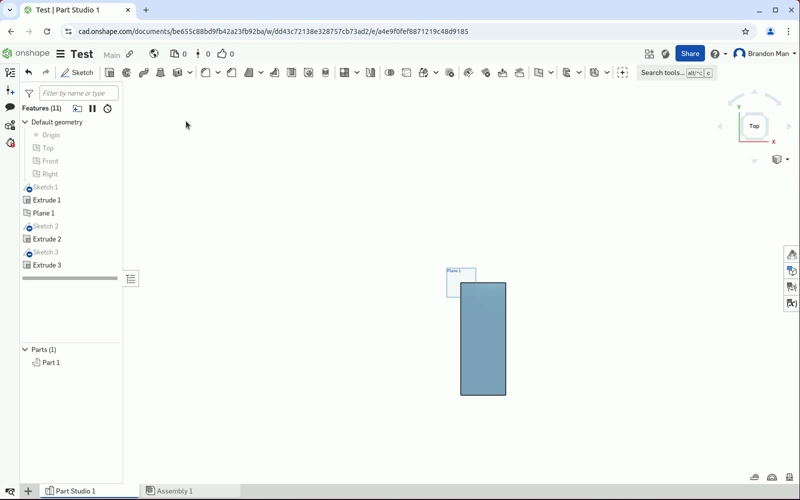
mouse_move(73, 189)
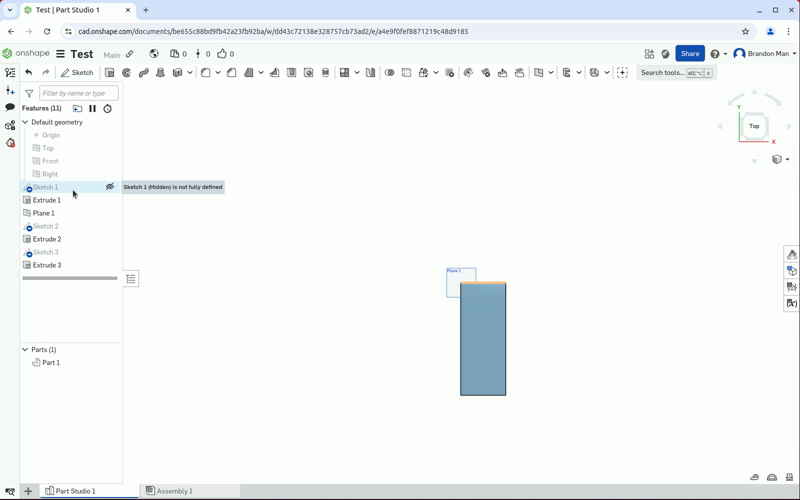
click(73, 189)
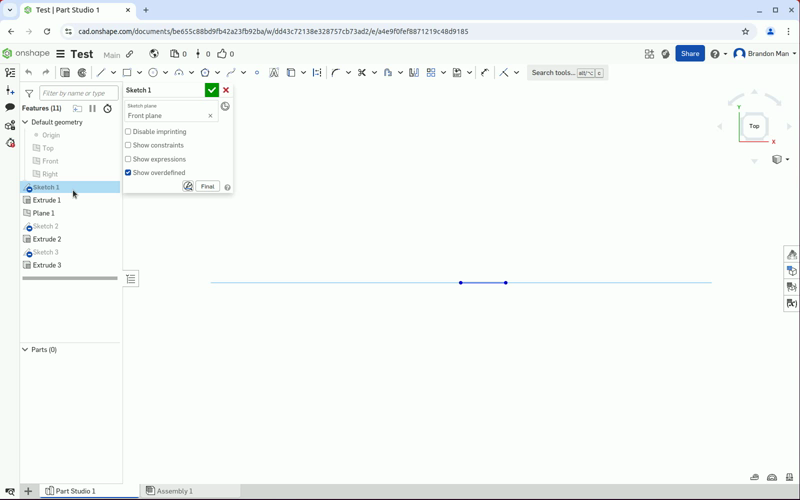
mouse_move(229, 92)
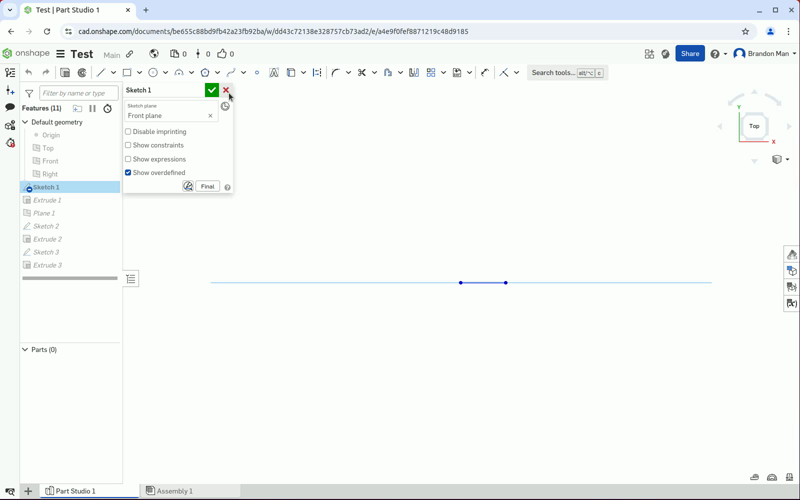
click(229, 92)
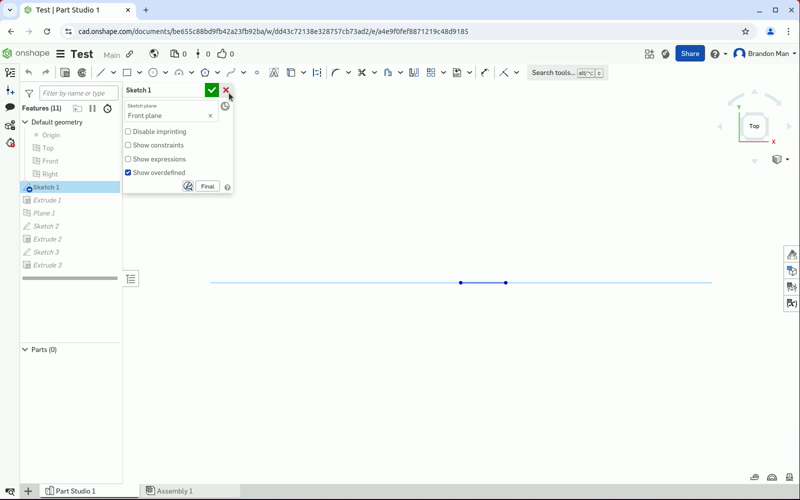
key(shift+s)
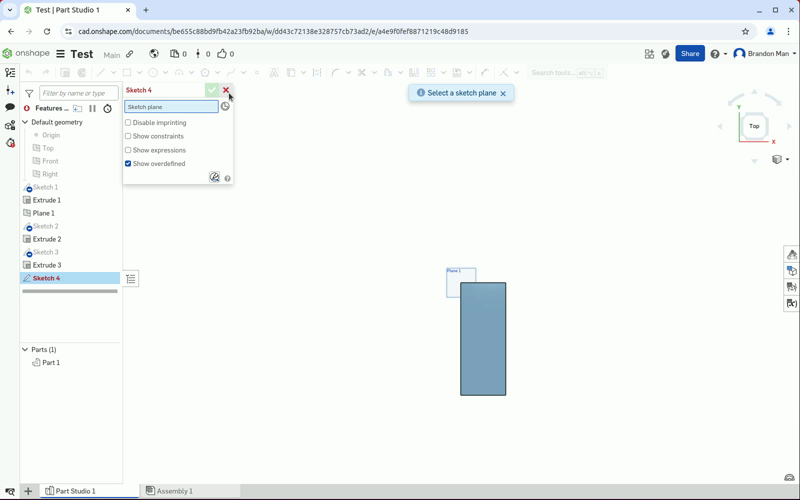
mouse_move(73, 215)
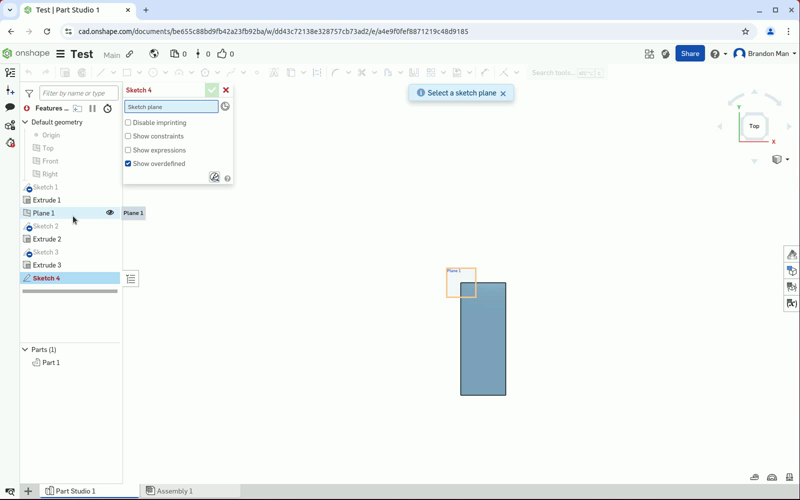
click(73, 215)
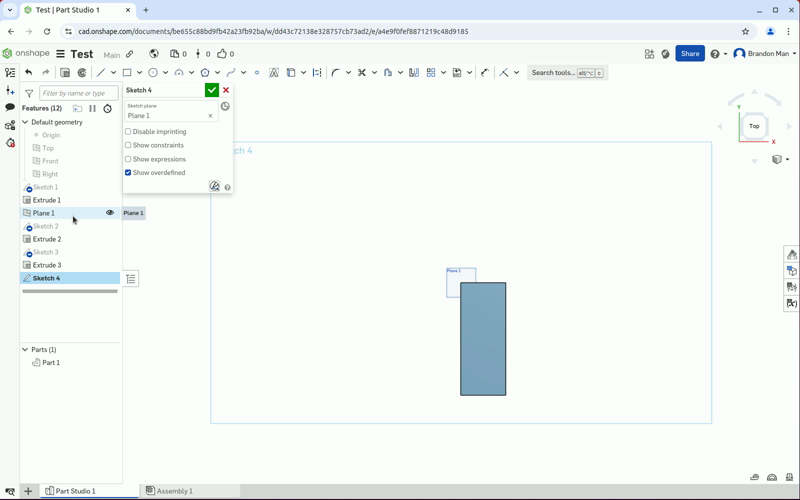
mouse_move(73, 352)
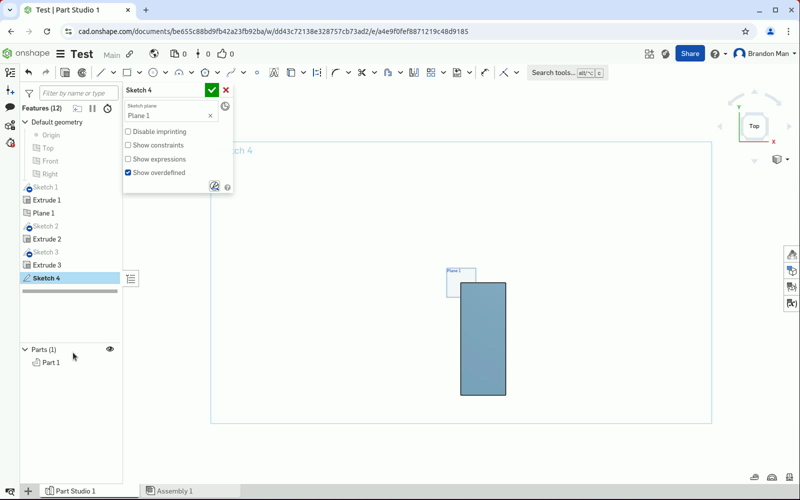
key(y)
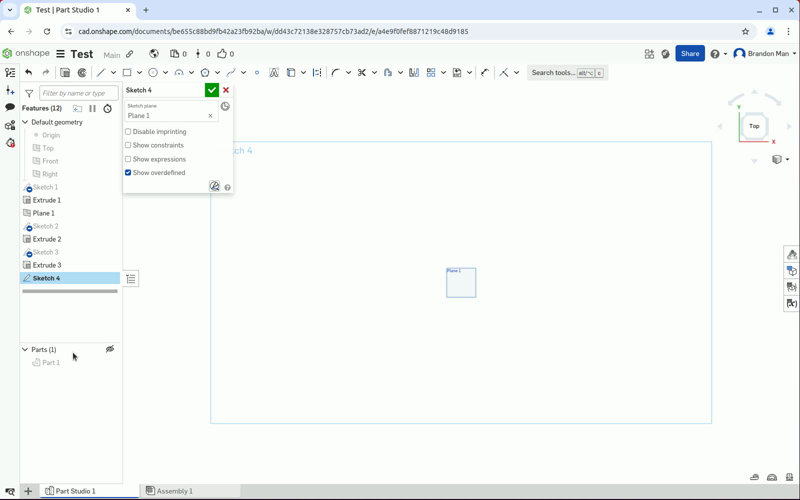
key(l)
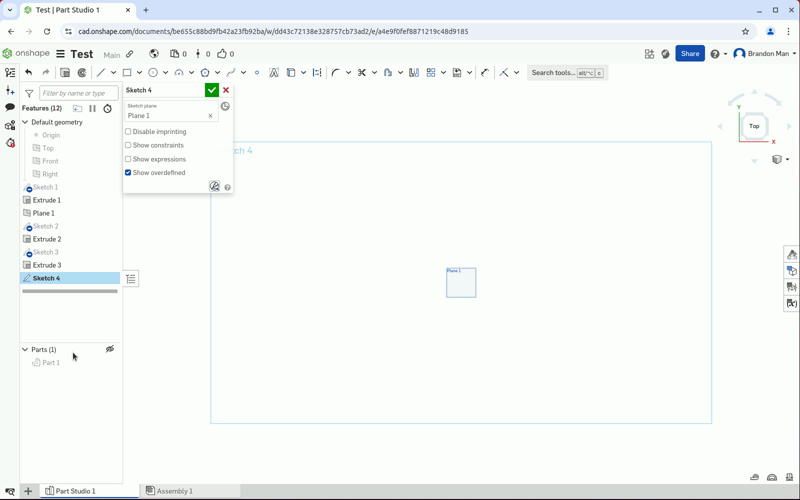
key_down(shift)
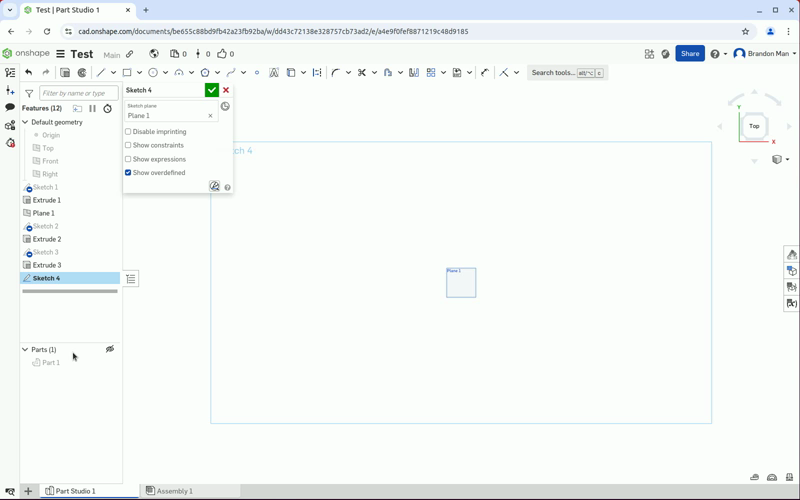
mouse_move(460, 287)
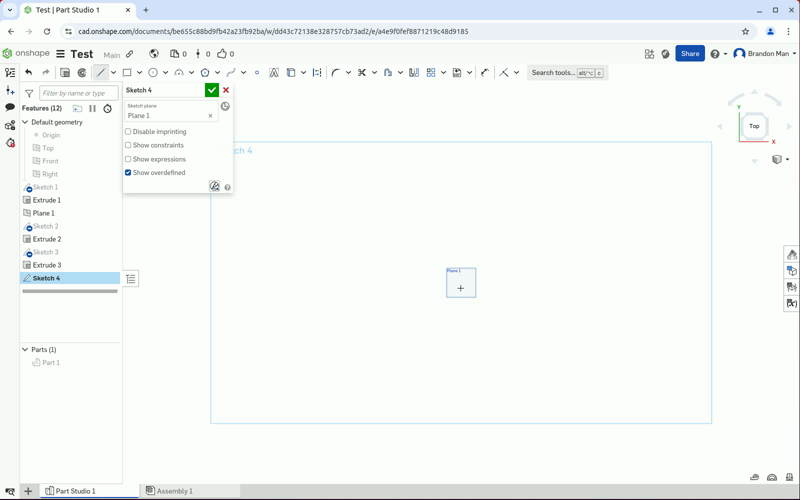
click(460, 287)
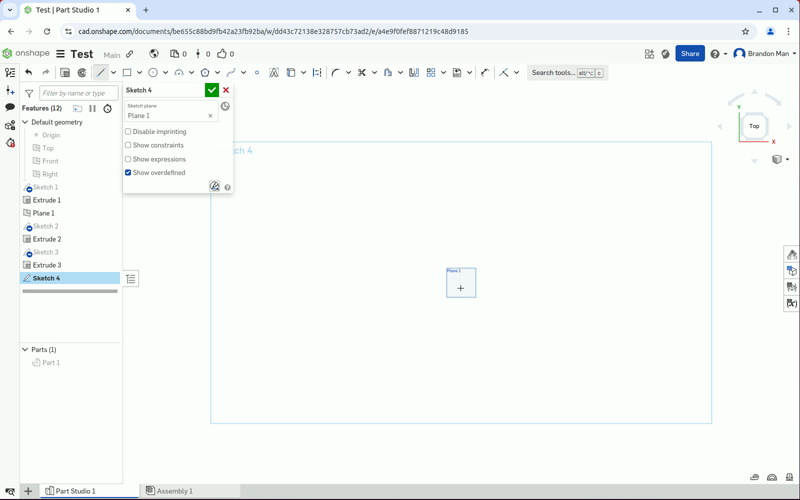
key_up(shift)
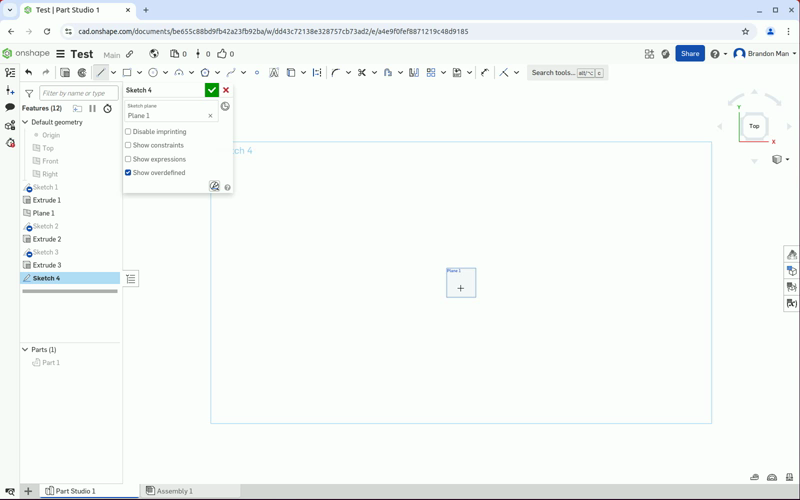
key_down(shift)
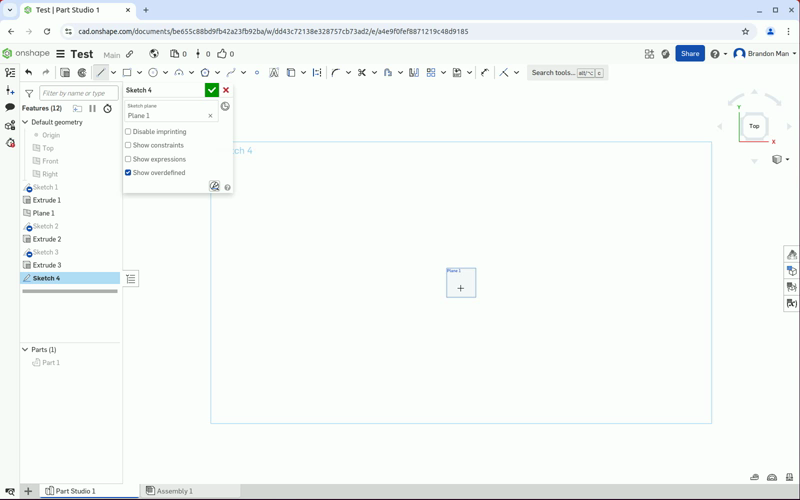
mouse_move(490, 287)
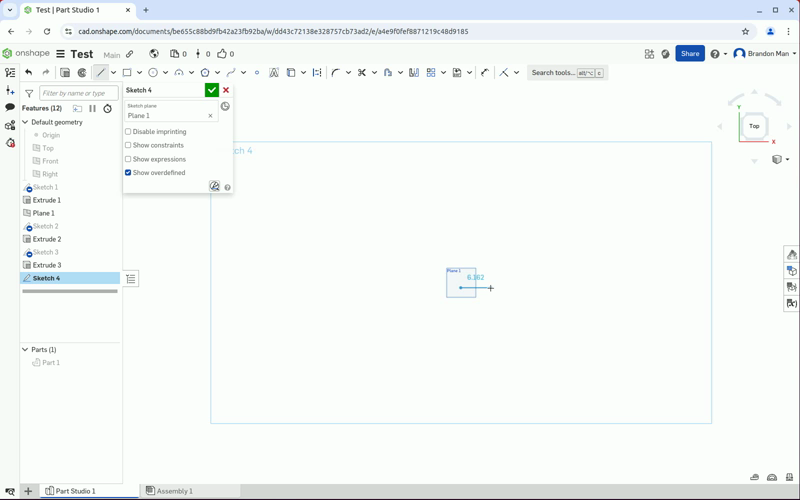
mouse_move(506, 287)
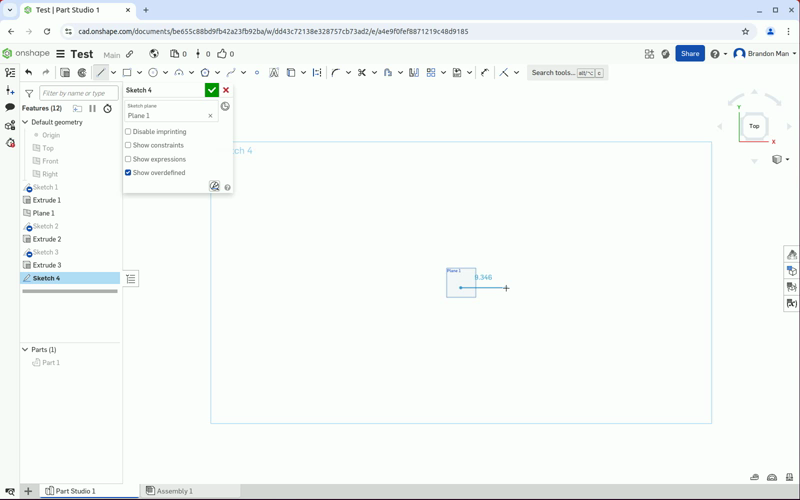
click(506, 287)
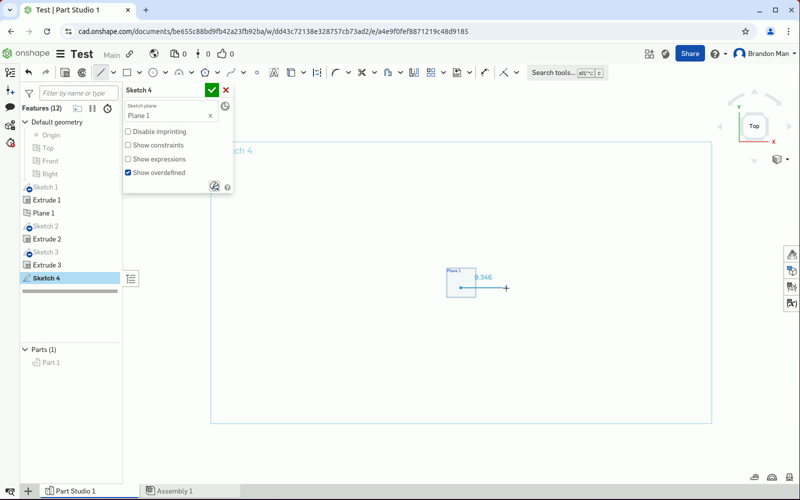
key_up(shift)
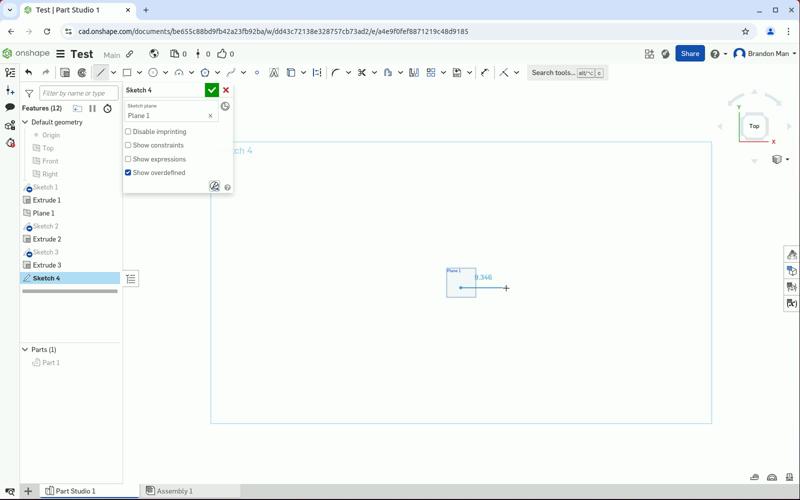
key_down(shift)
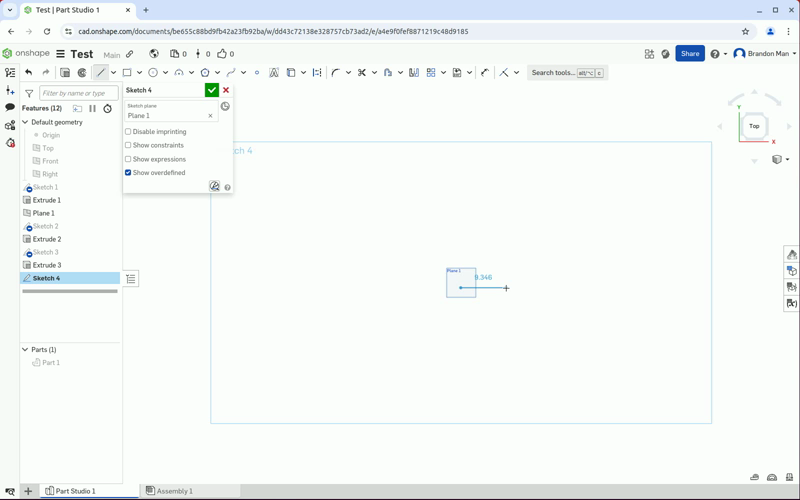
mouse_move(536, 287)
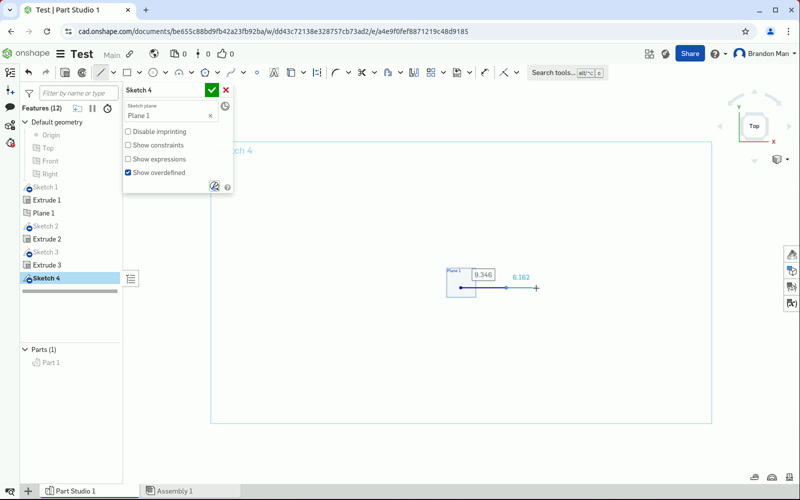
mouse_move(506, 282)
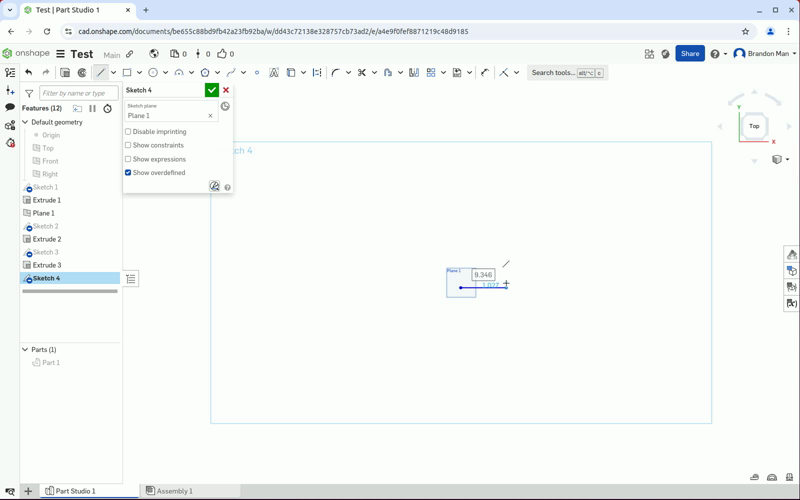
scroll(6)
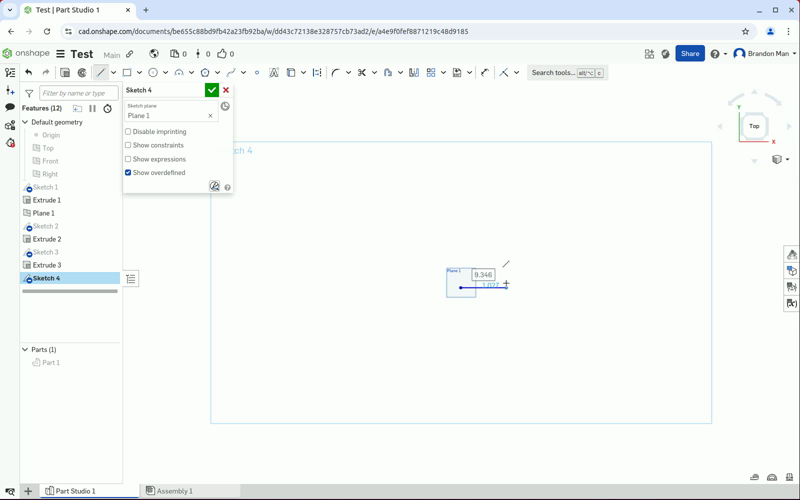
scroll(6)
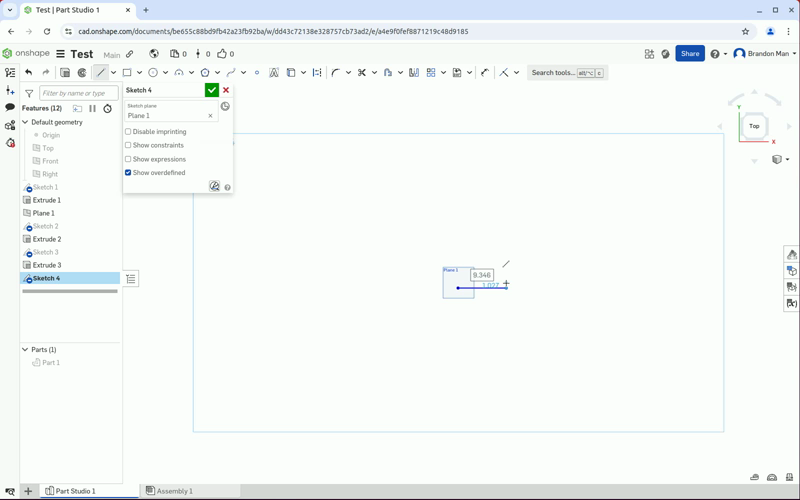
scroll(6)
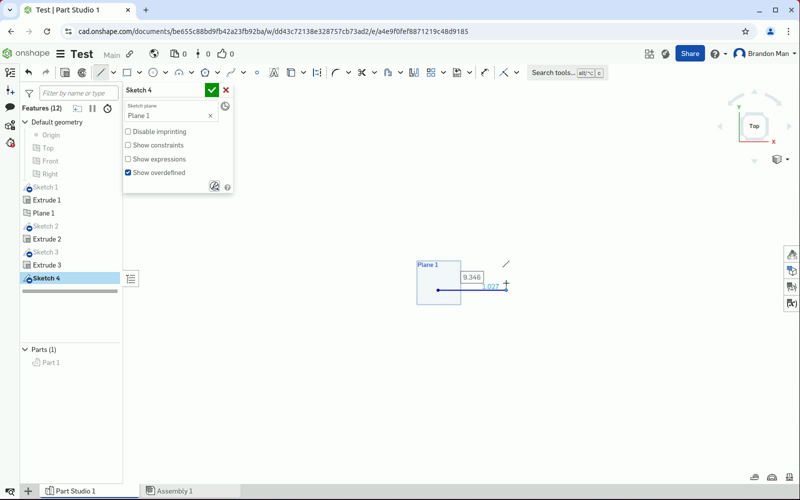
scroll(6)
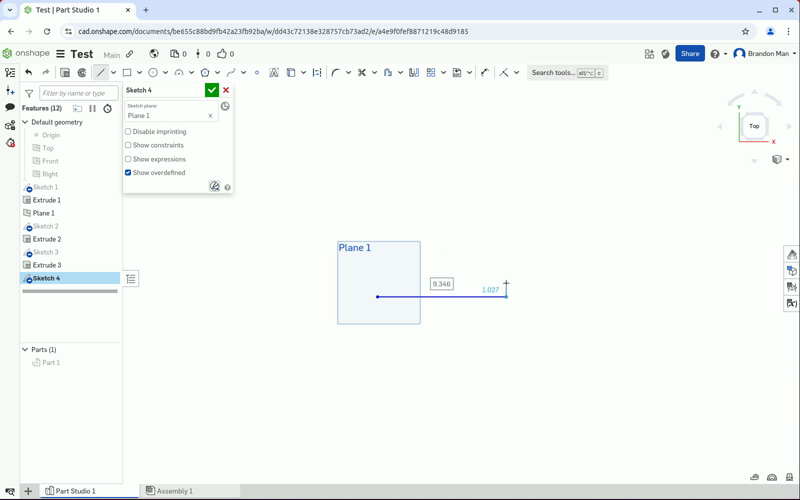
scroll(6)
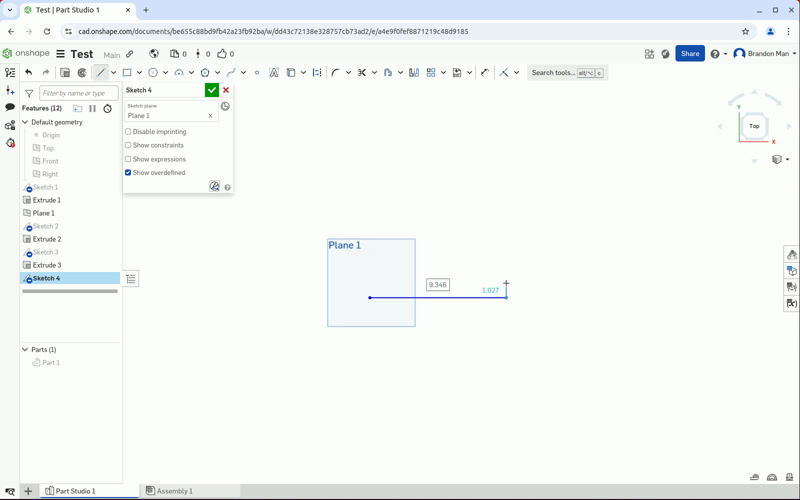
scroll(6)
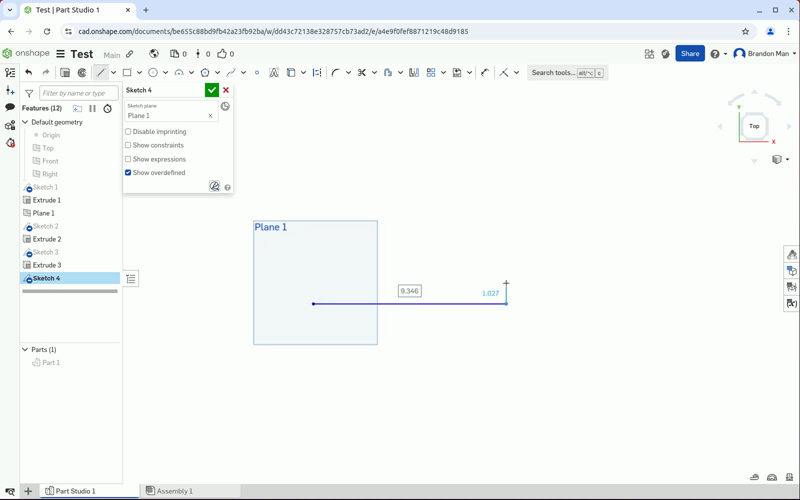
scroll(6)
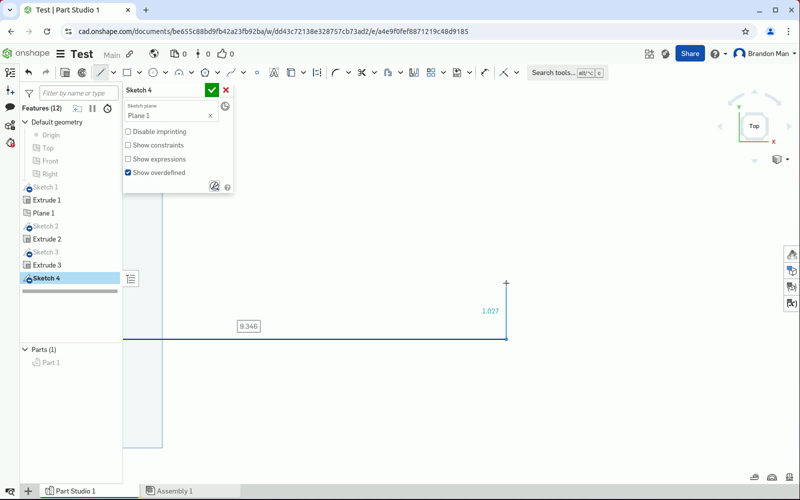
click(506, 282)
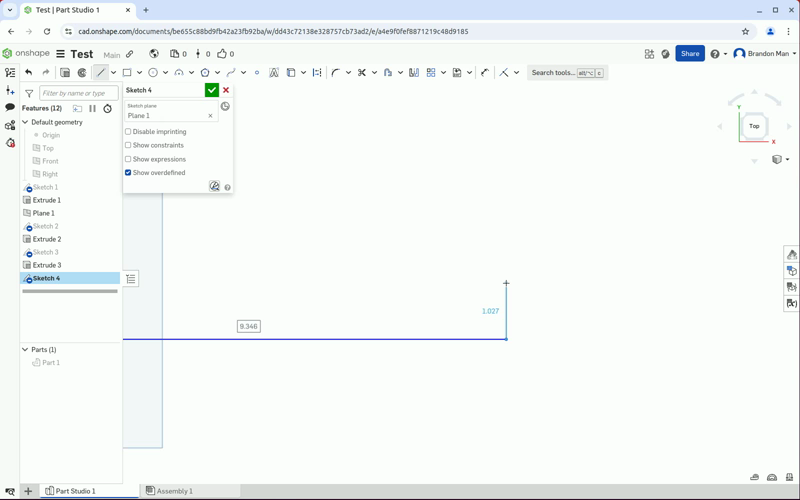
scroll(-6)
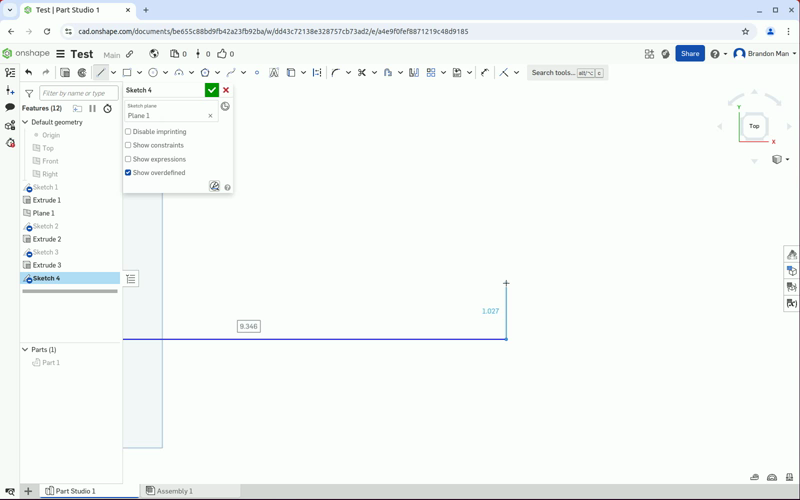
scroll(-6)
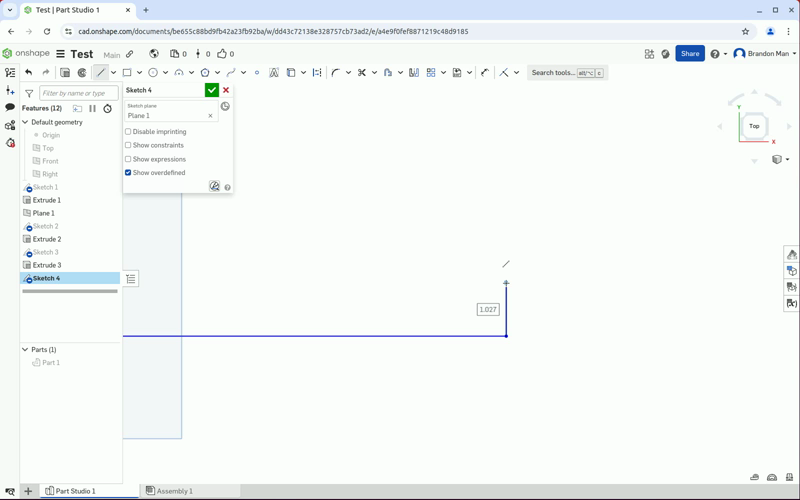
scroll(-6)
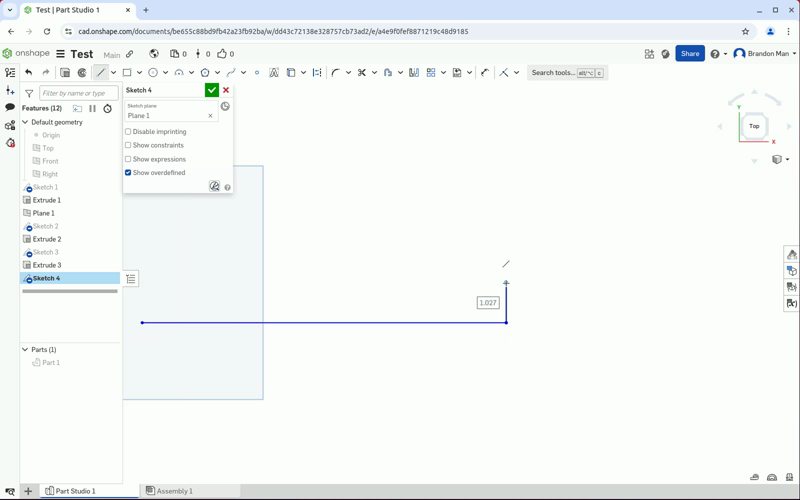
scroll(-6)
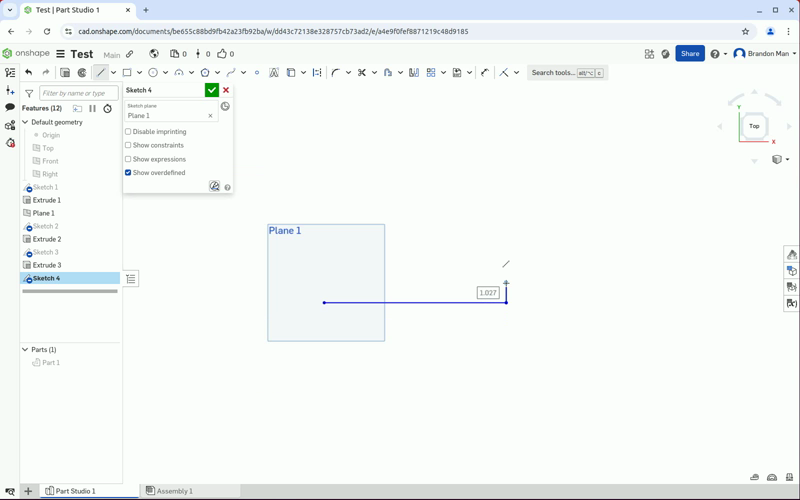
scroll(-6)
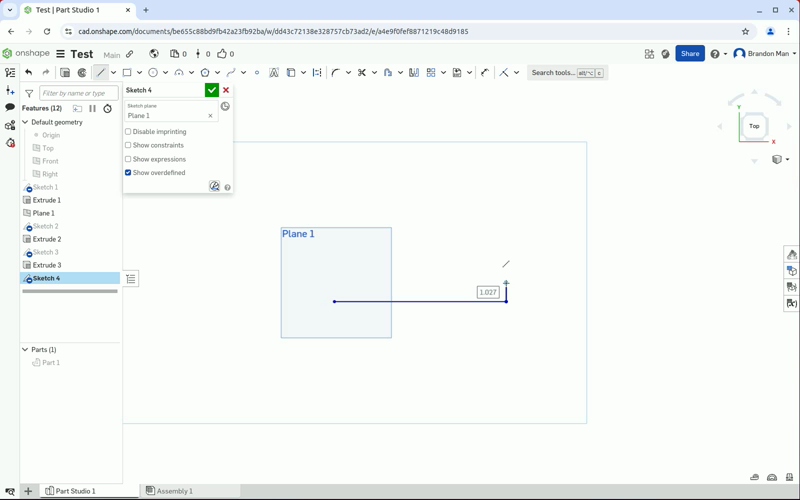
scroll(-6)
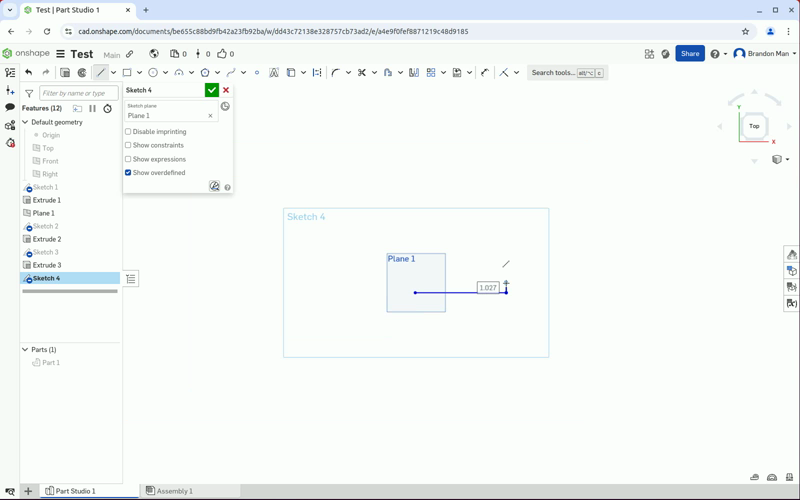
scroll(-6)
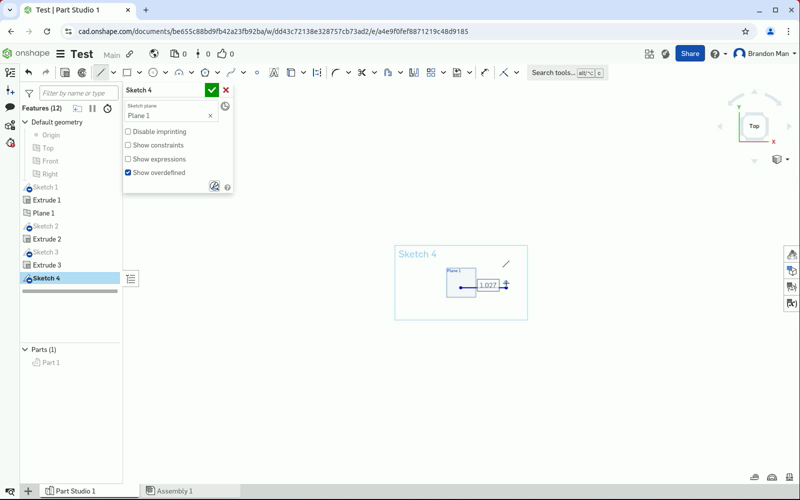
key_up(shift)
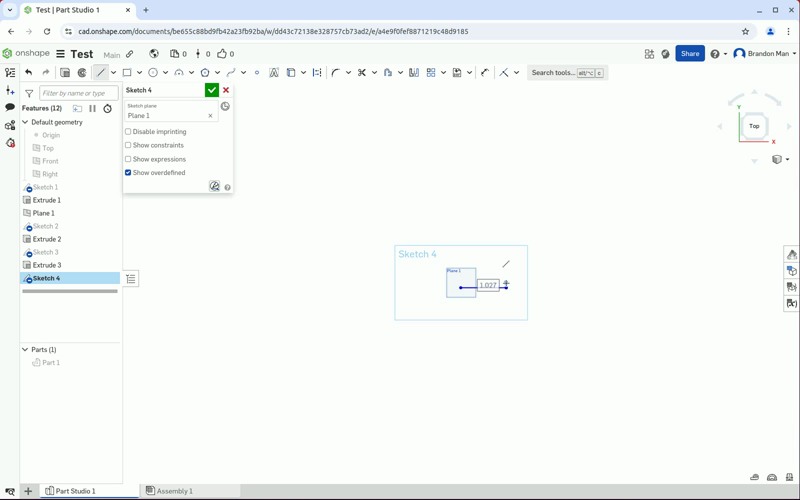
key_down(shift)
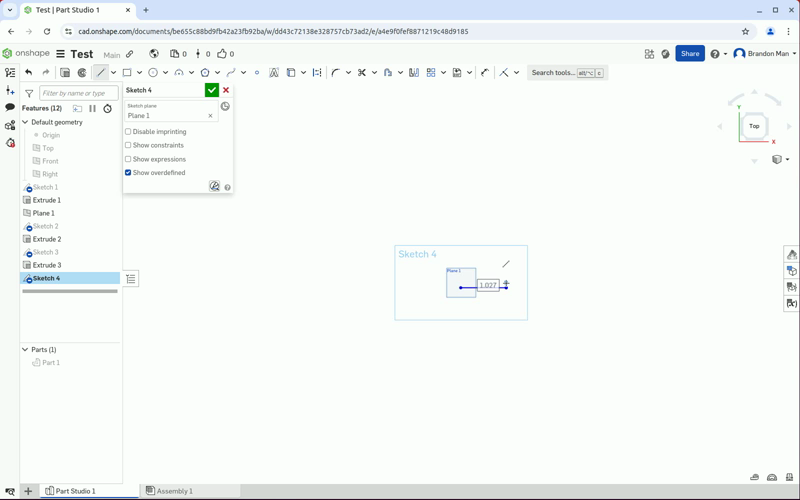
mouse_move(536, 282)
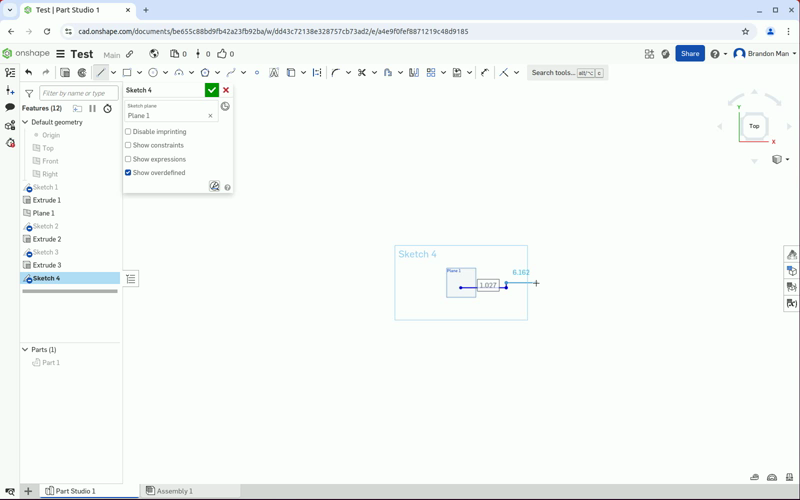
mouse_move(460, 282)
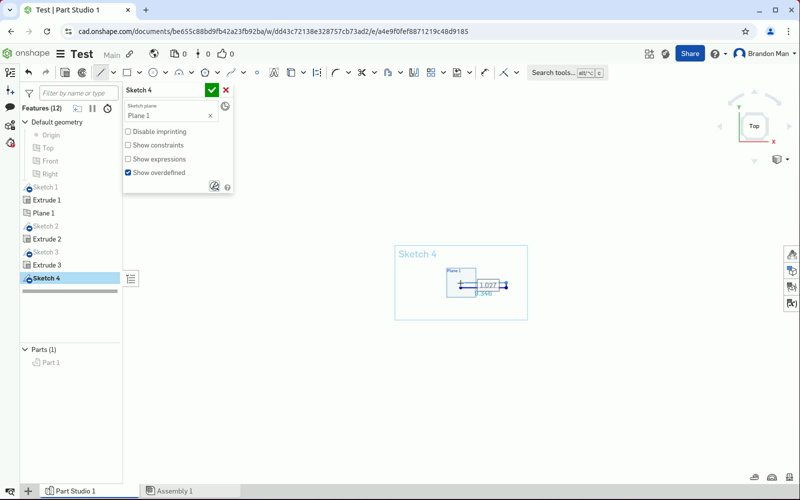
click(460, 282)
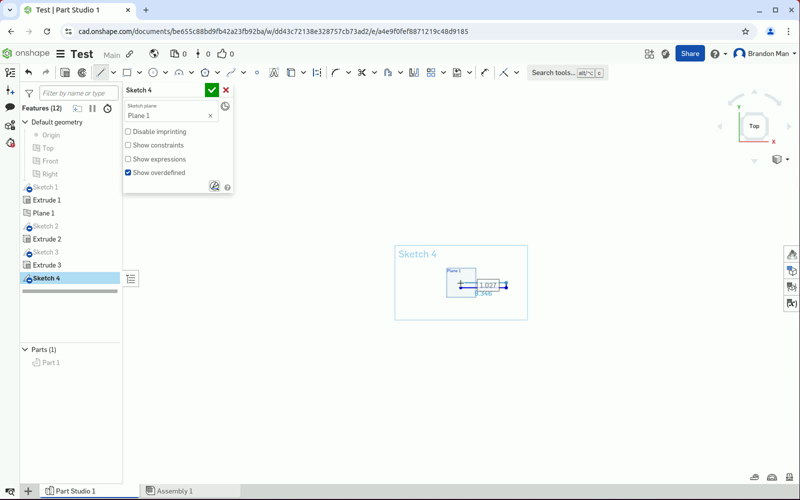
key_up(shift)
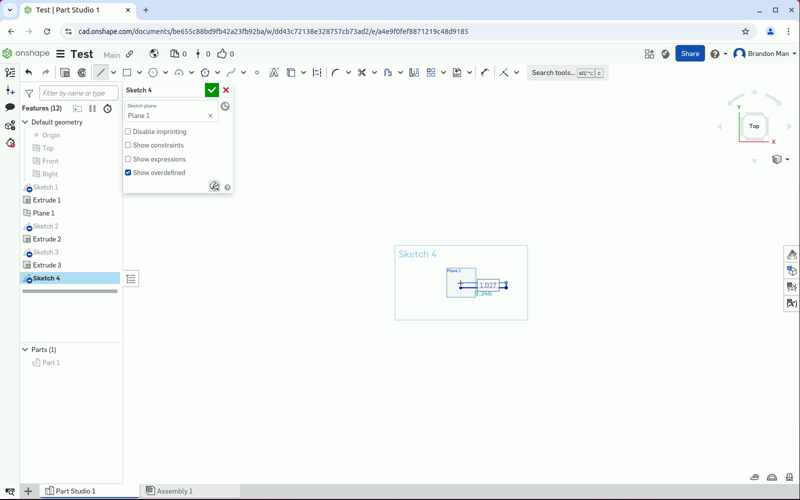
mouse_move(490, 282)
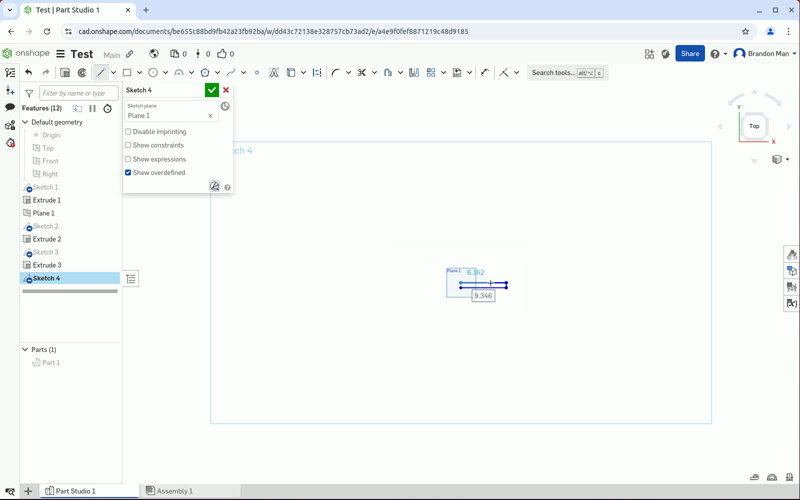
key_down(shift)
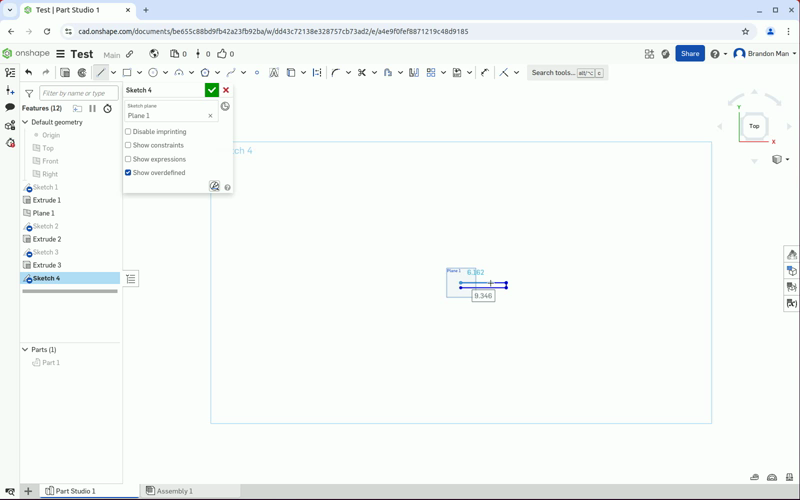
mouse_move(460, 287)
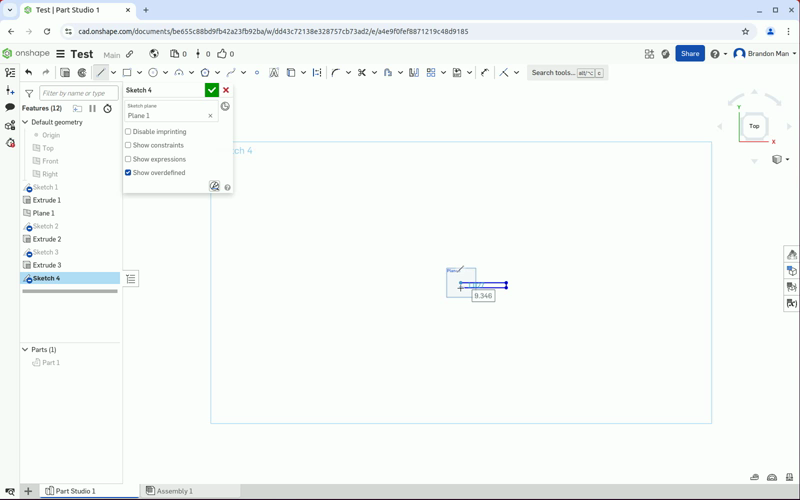
scroll(6)
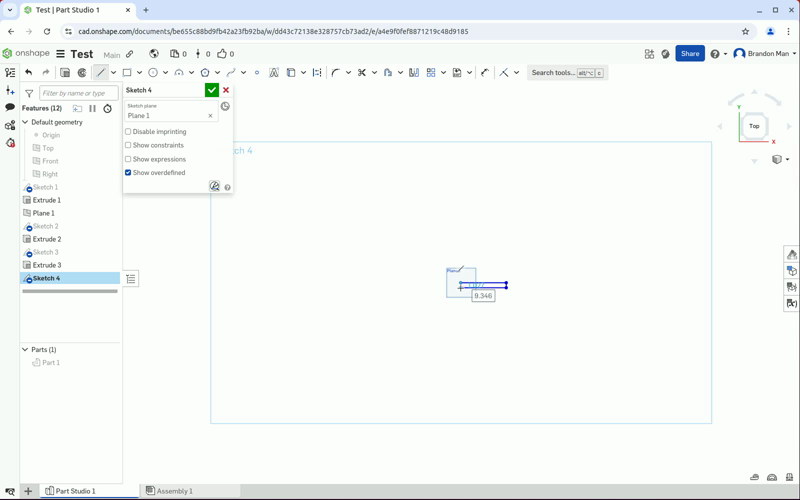
scroll(6)
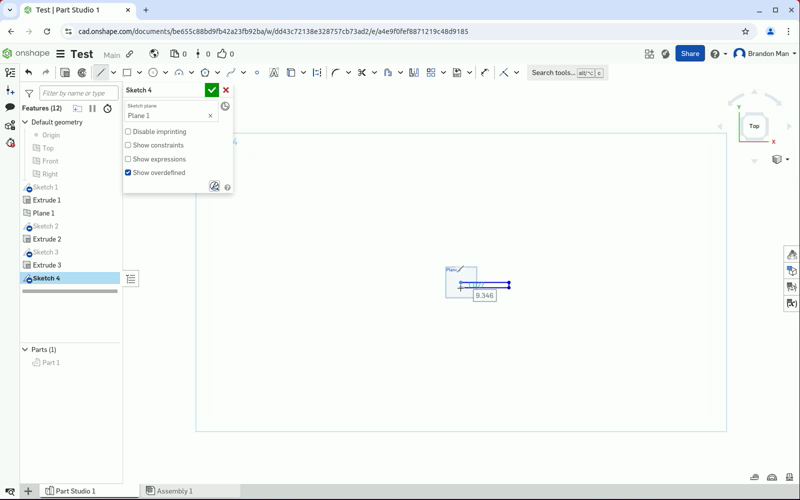
scroll(6)
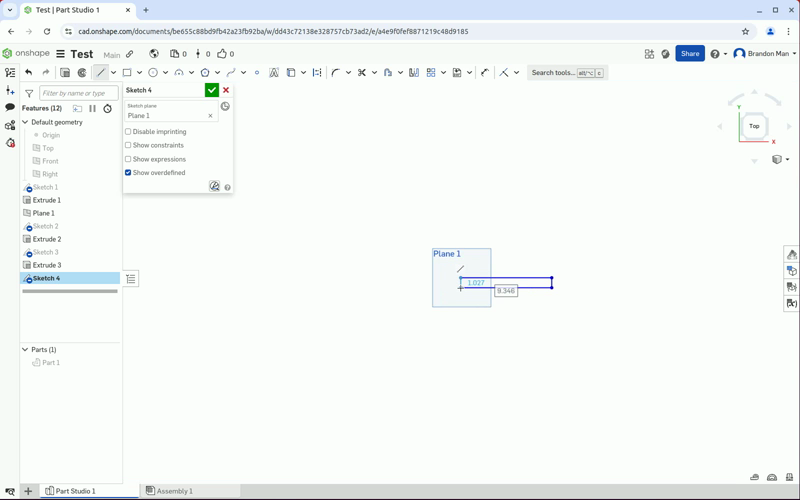
scroll(6)
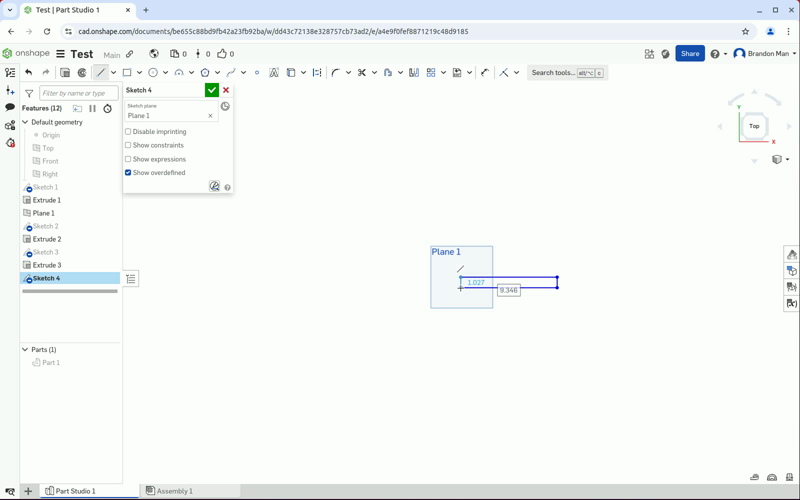
scroll(6)
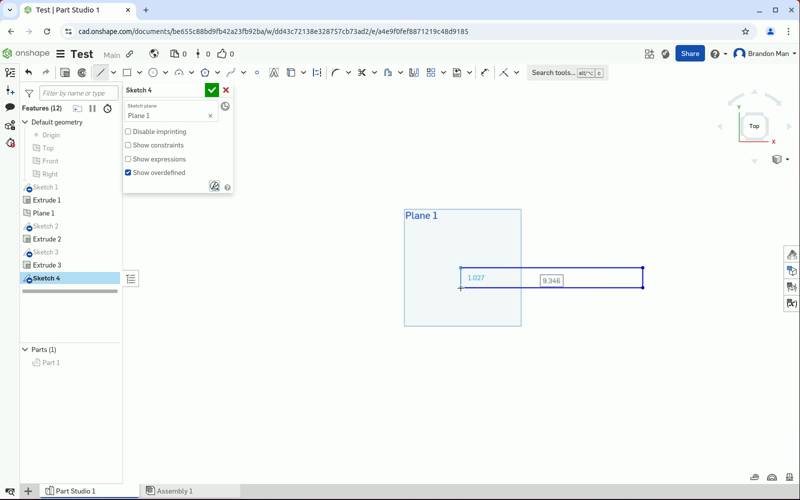
scroll(6)
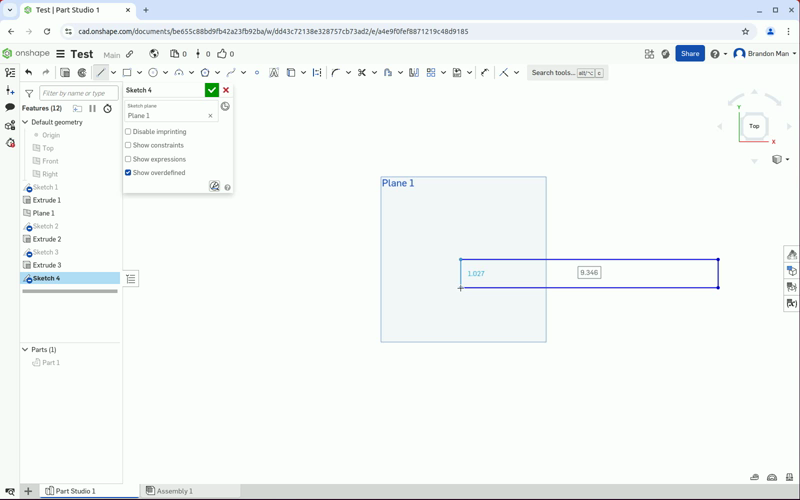
scroll(6)
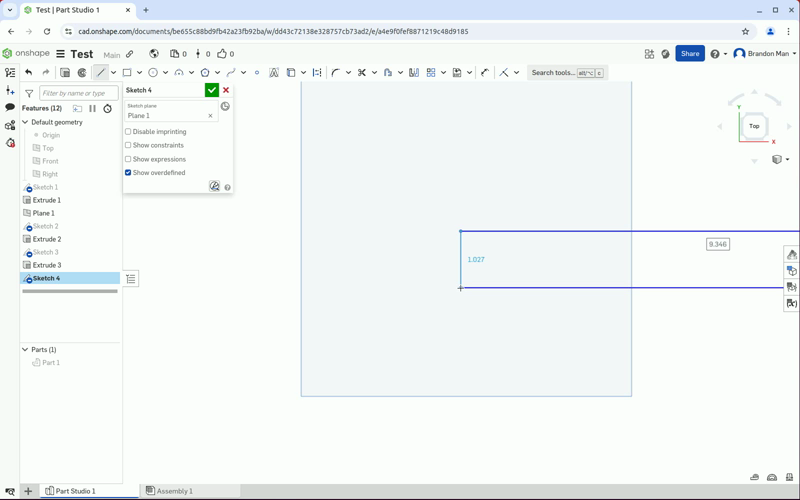
key_up(shift)
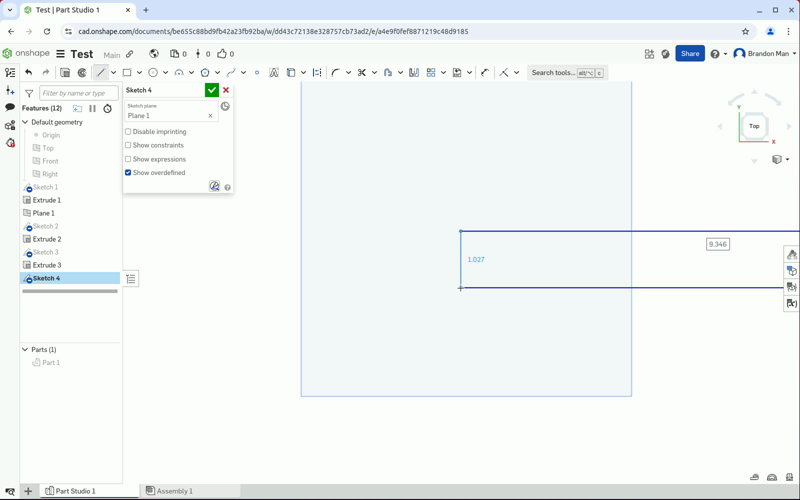
click(460, 287)
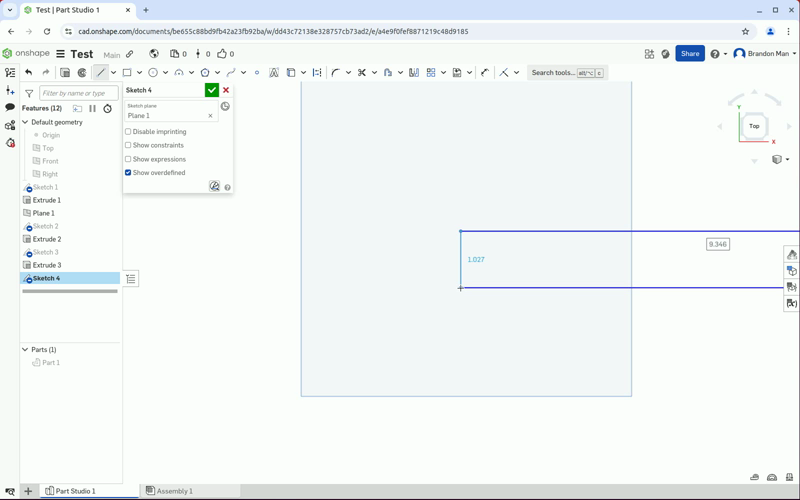
scroll(-6)
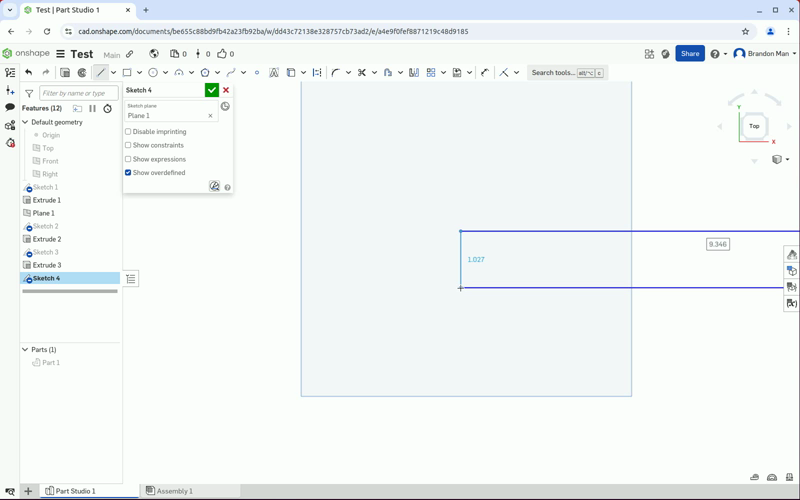
scroll(-6)
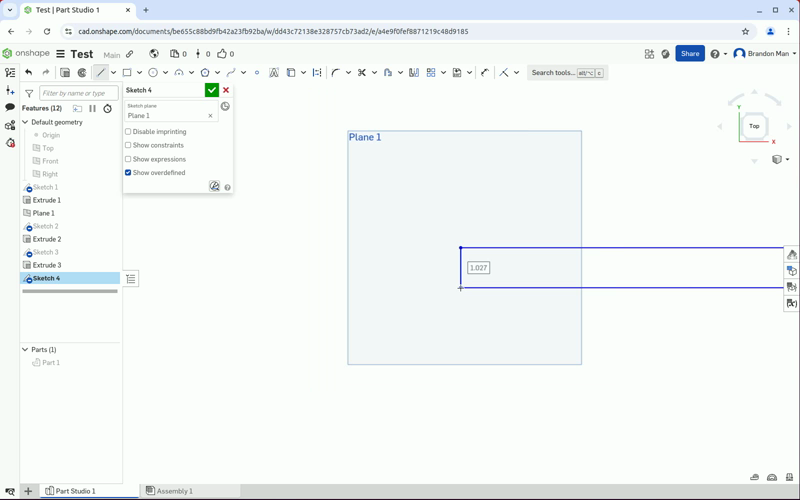
scroll(-6)
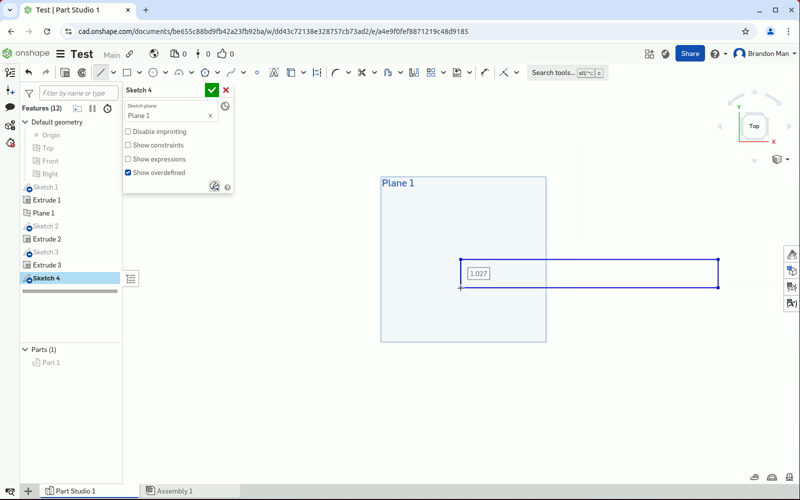
scroll(-6)
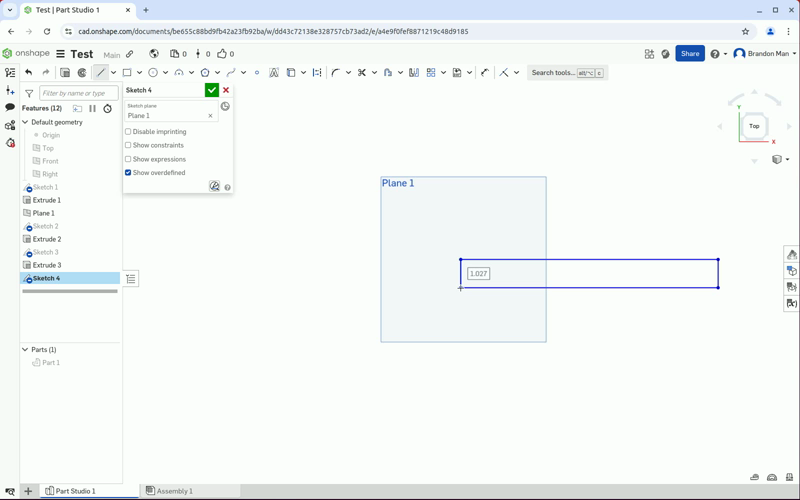
scroll(-6)
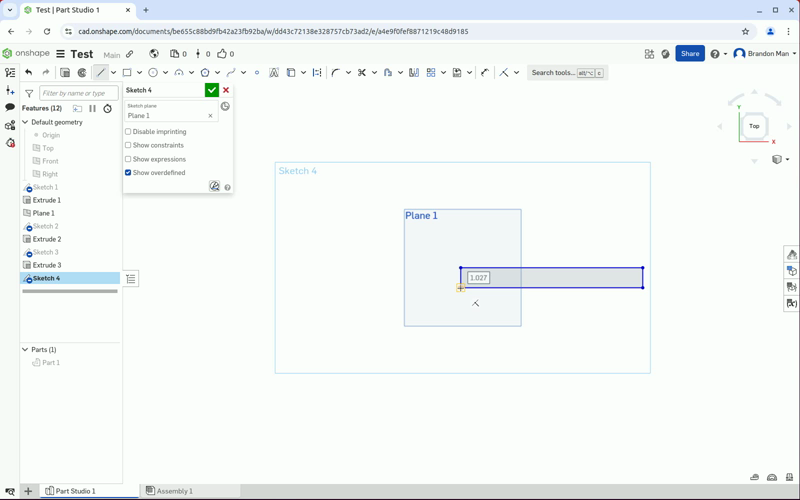
scroll(-6)
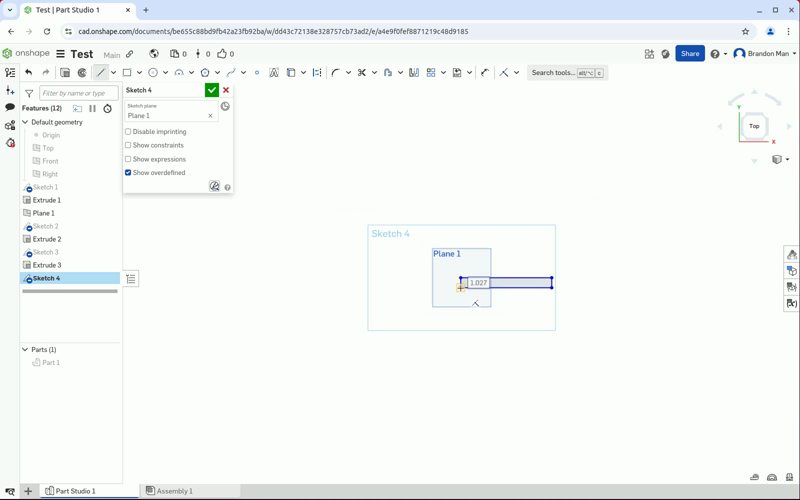
scroll(-6)
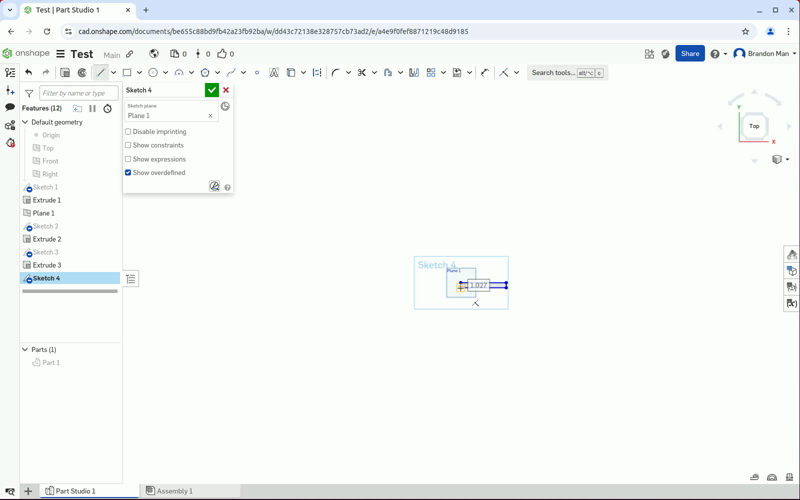
key(esc)
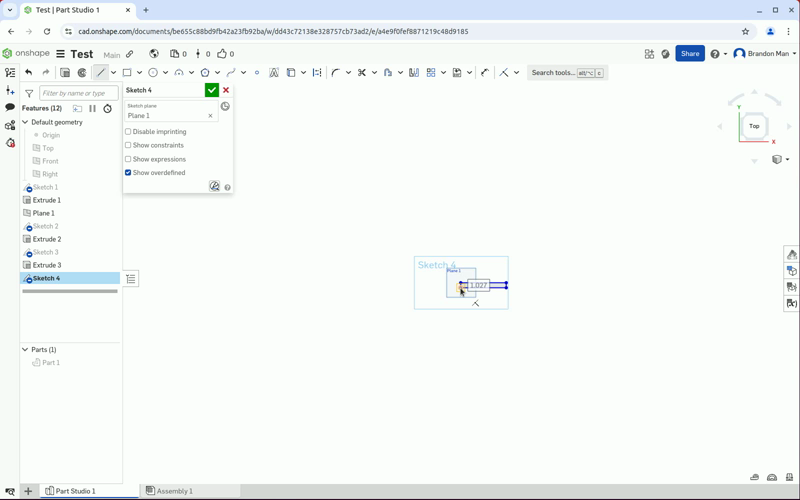
mouse_move(467, 286)
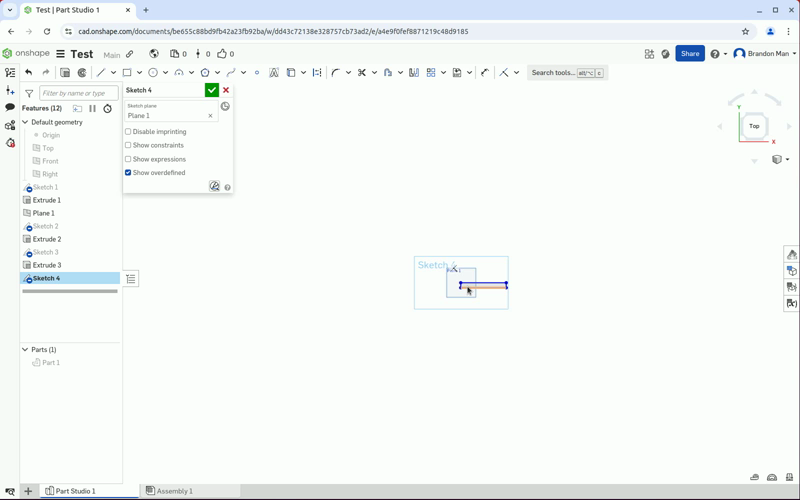
scroll(6)
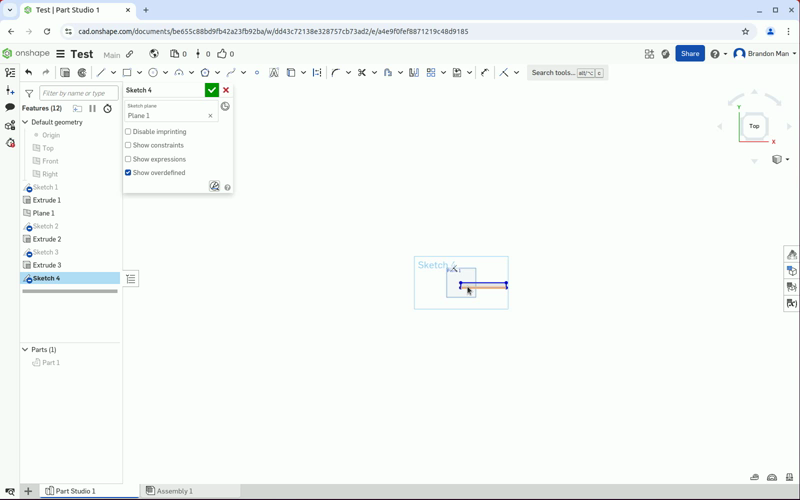
scroll(6)
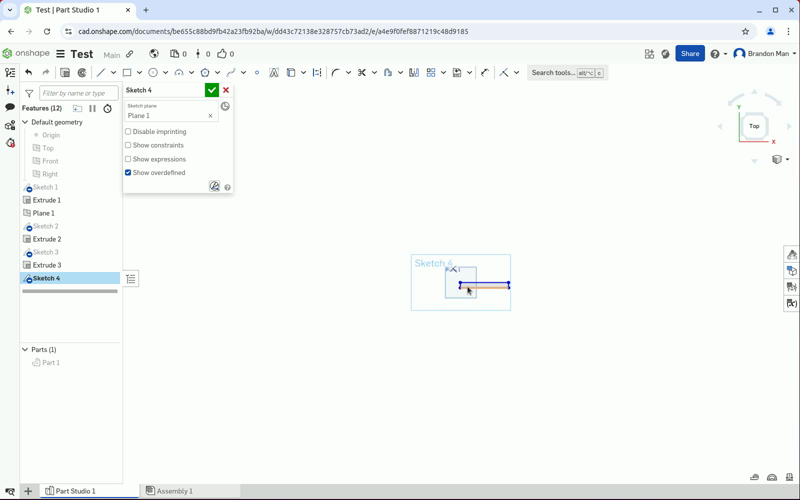
scroll(6)
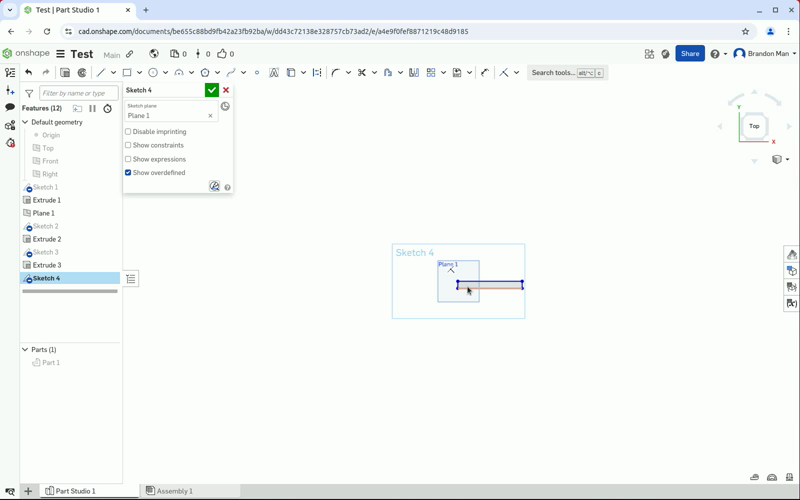
scroll(6)
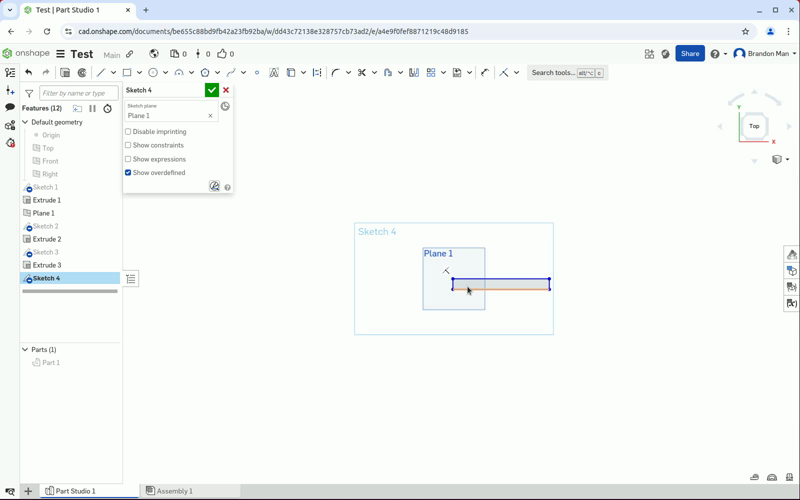
scroll(6)
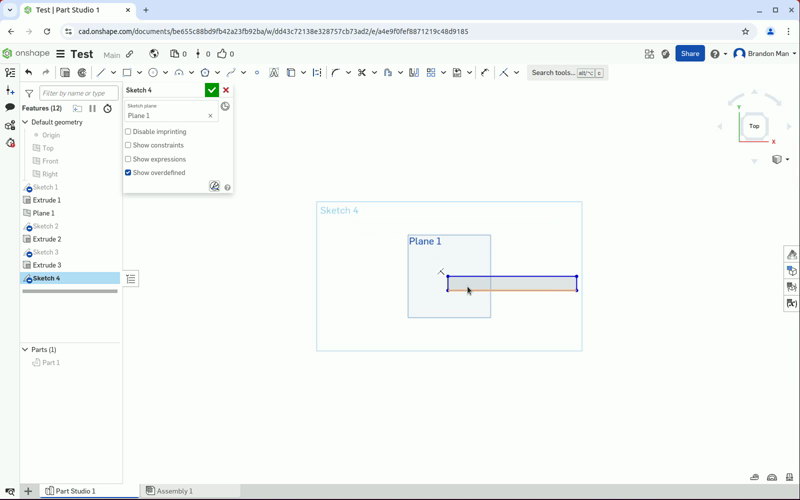
scroll(6)
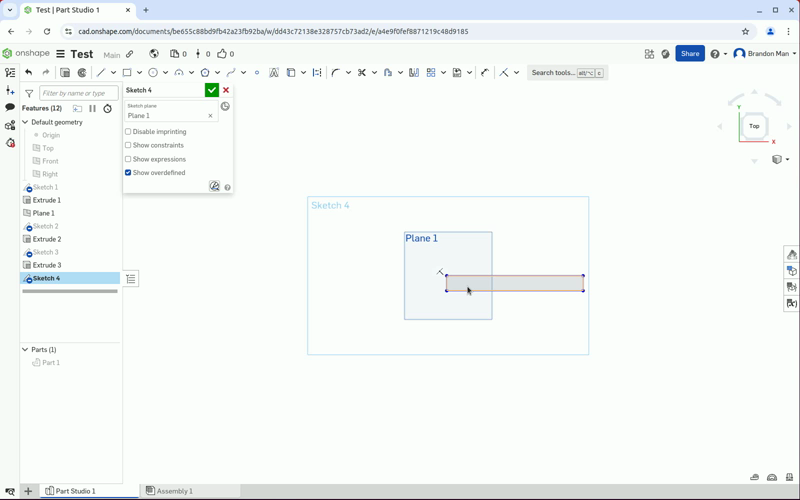
scroll(6)
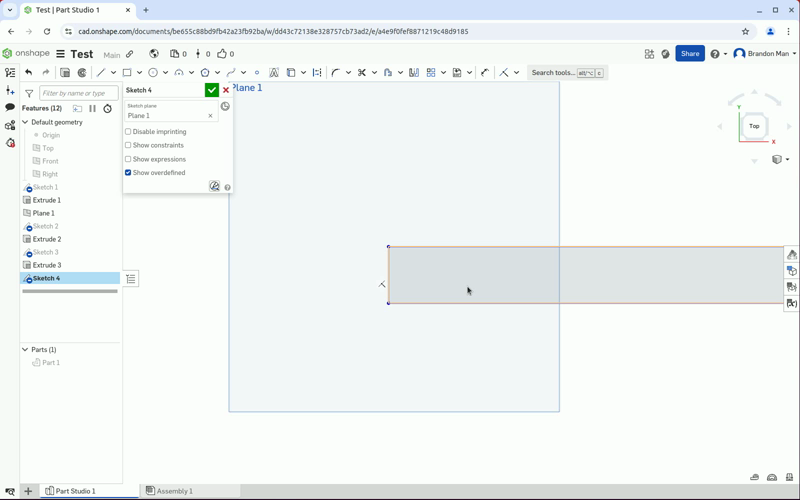
click(467, 286)
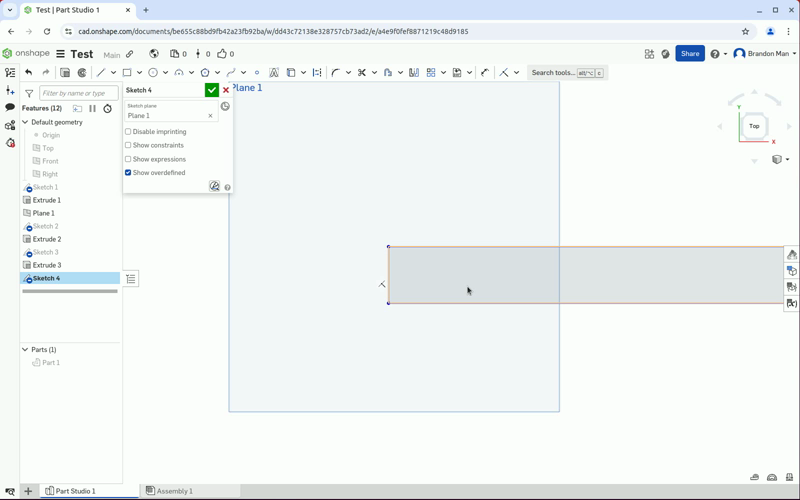
scroll(-6)
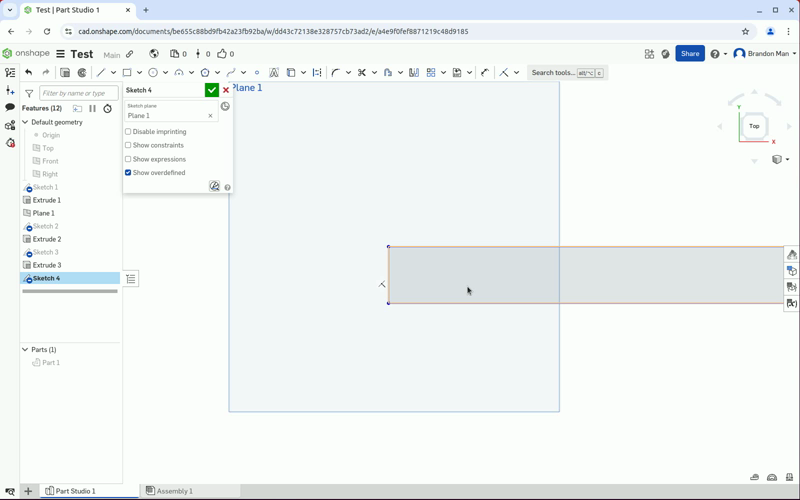
scroll(-6)
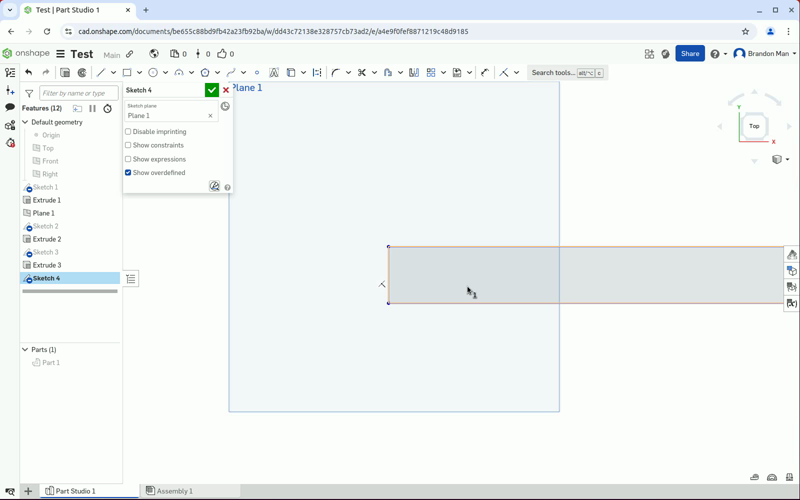
scroll(-6)
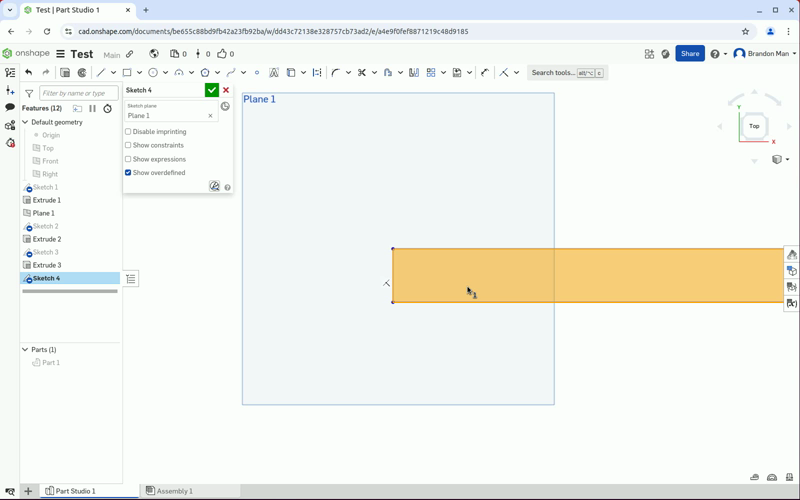
scroll(-6)
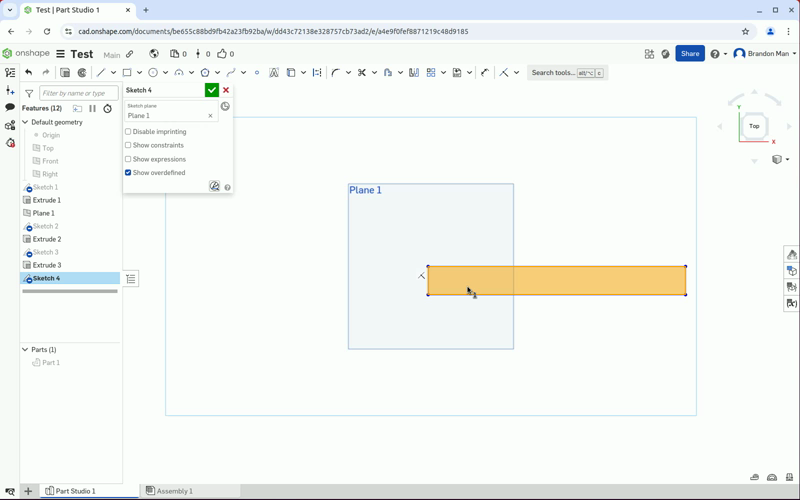
scroll(-6)
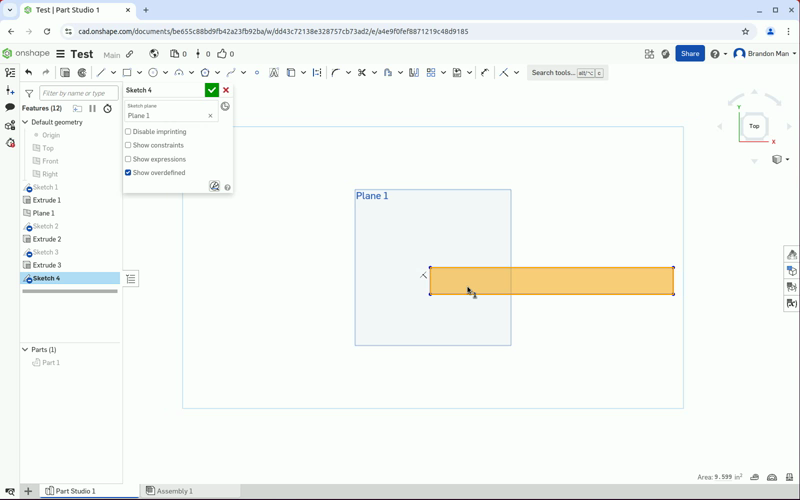
scroll(-6)
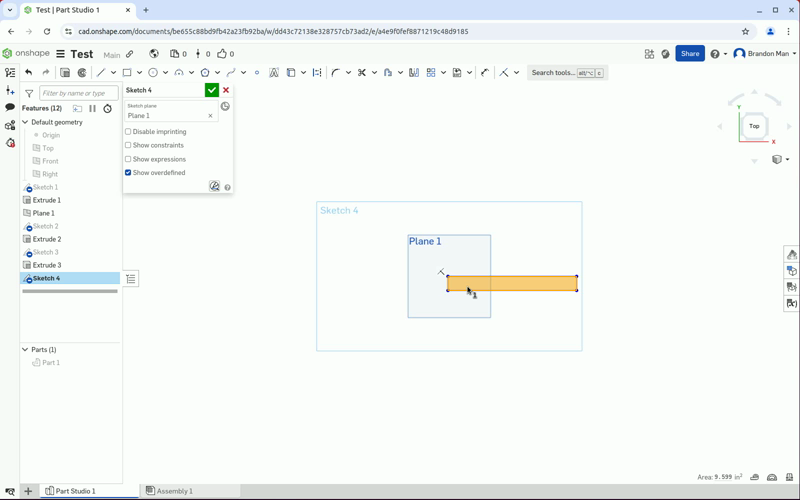
scroll(-6)
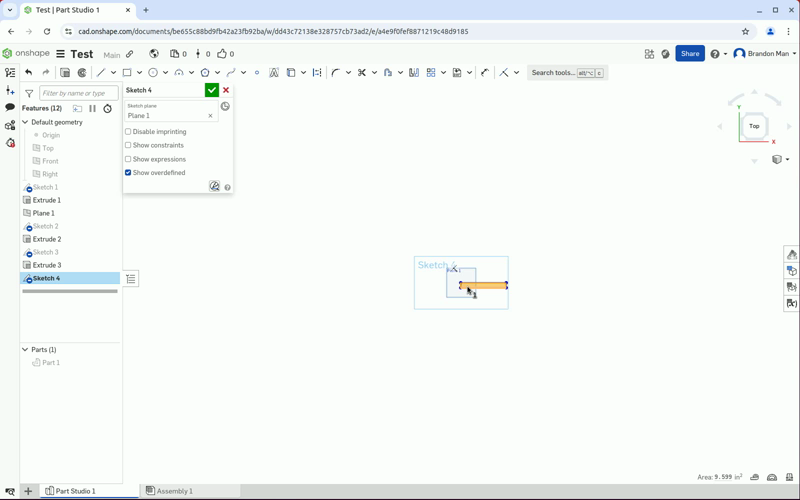
mouse_move(73, 352)
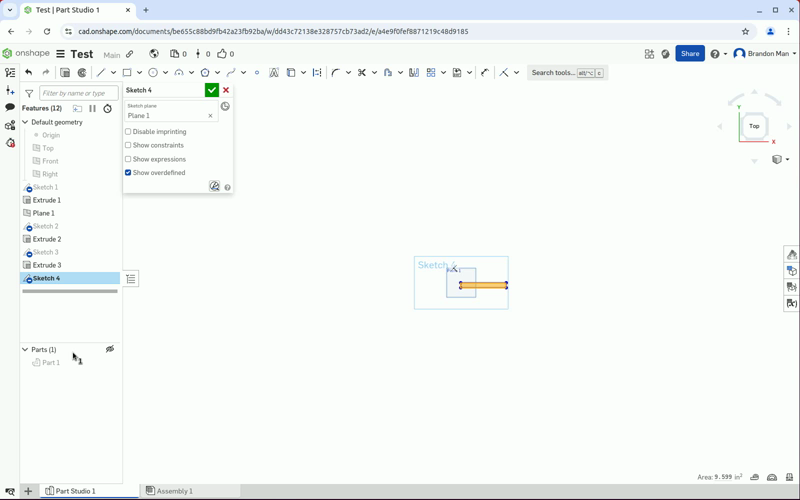
key(shift+y)
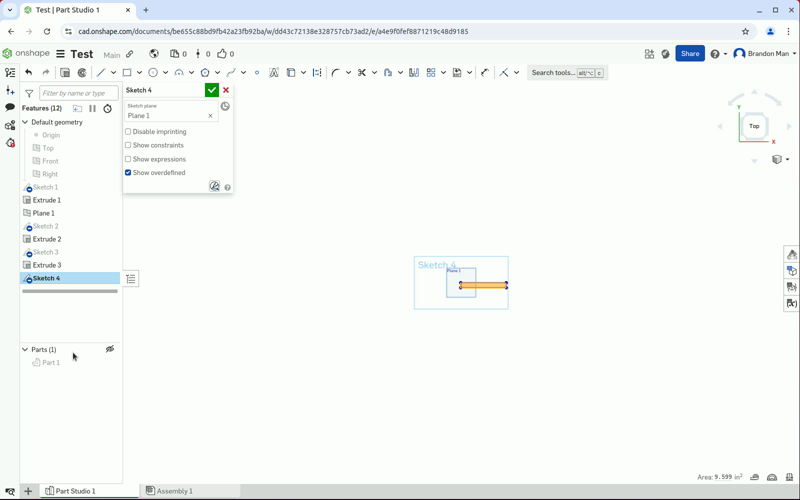
key(shift+e)
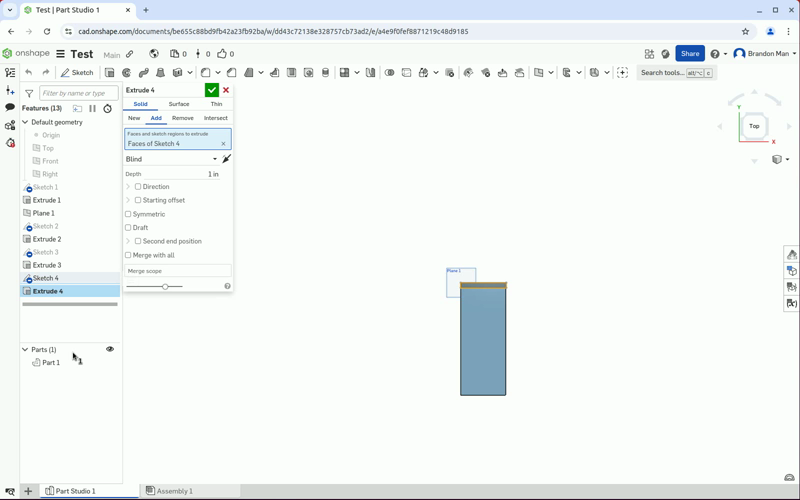
mouse_move(143, 106)
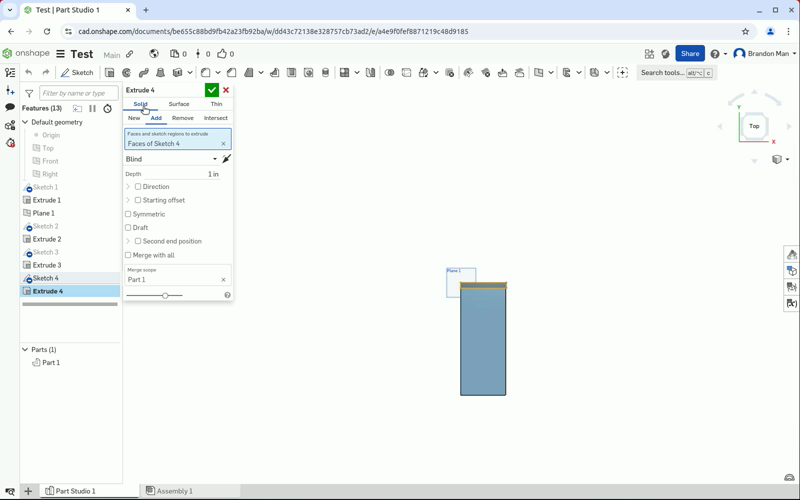
click(143, 106)
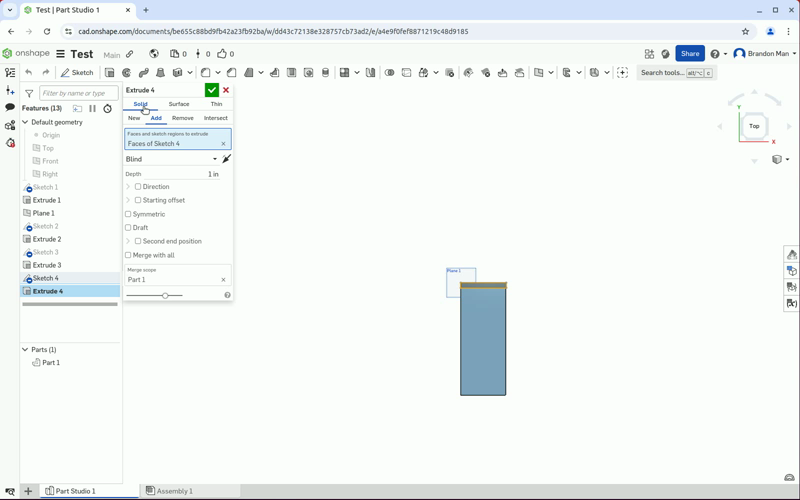
mouse_move(186, 120)
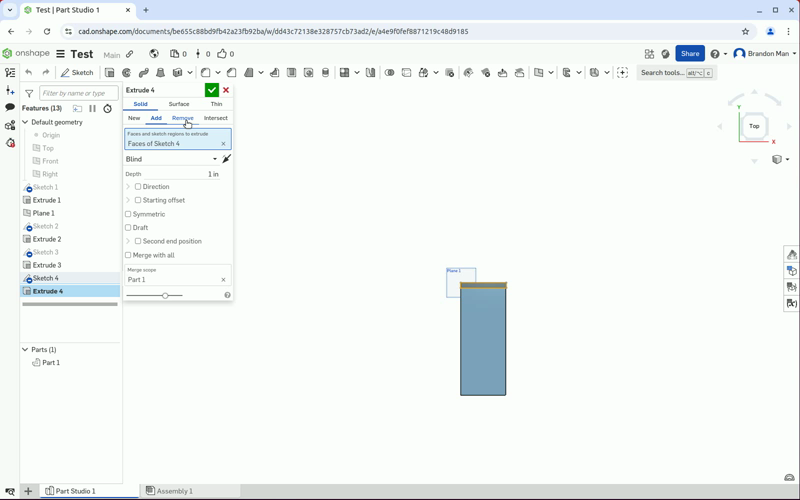
click(186, 120)
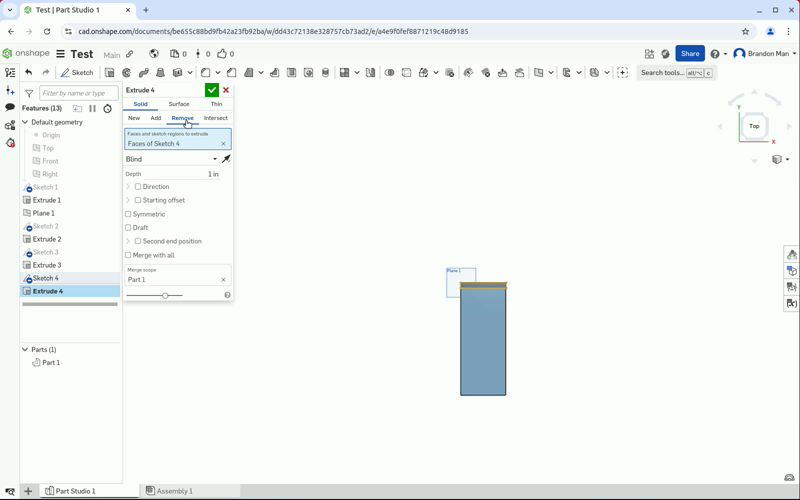
key(tab, 4)
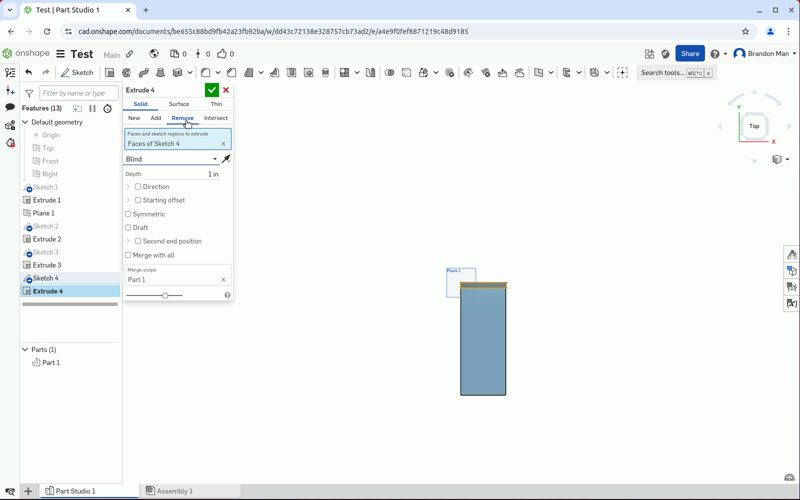
text(6.499)
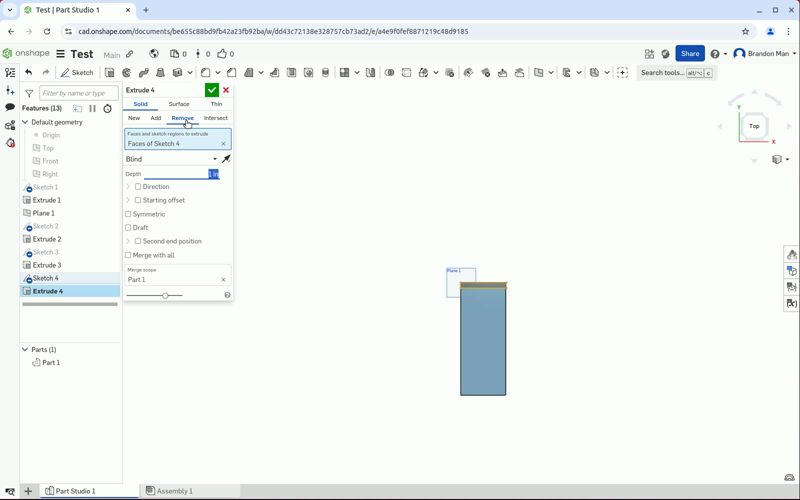
key(tab, 6)
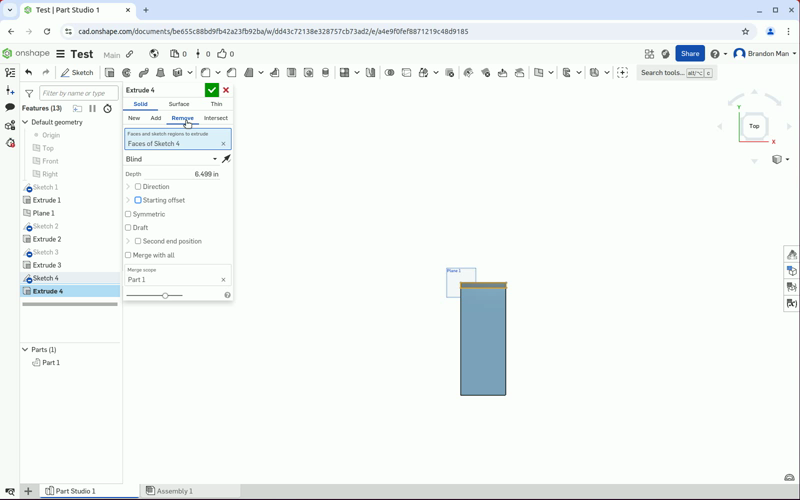
key(space)
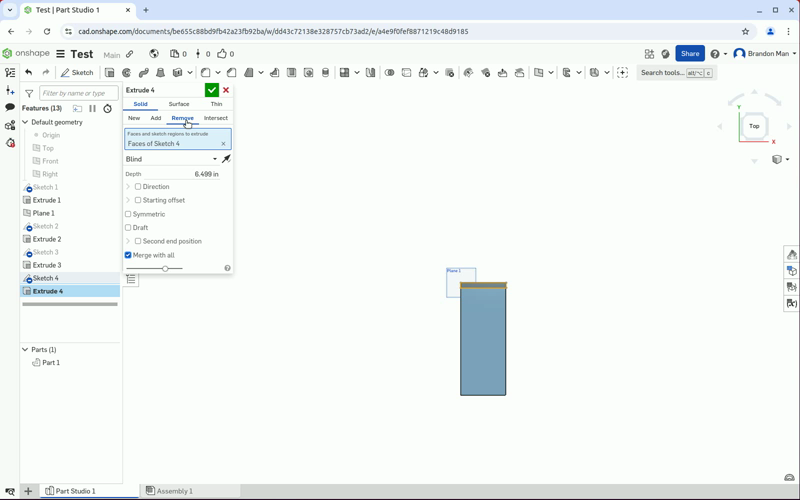
key(enter)
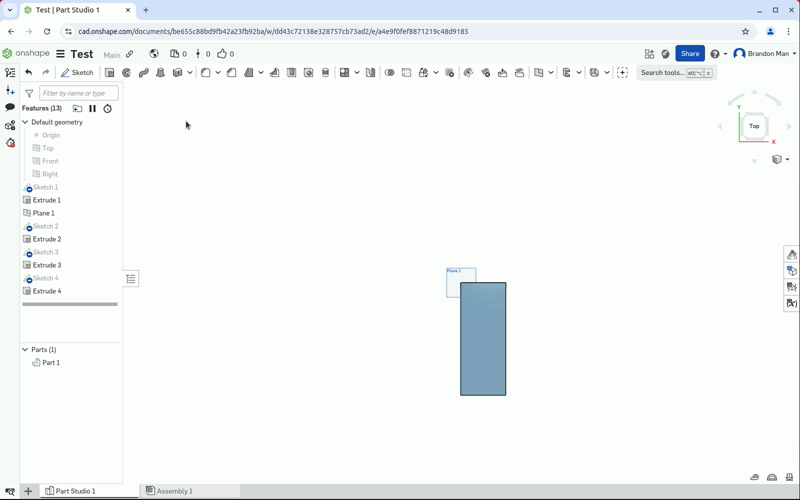
key(shift+h)
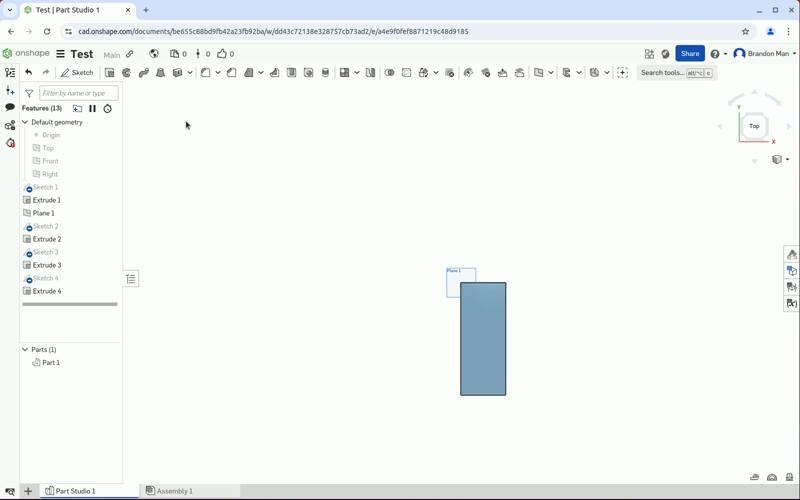
key(shift+h)
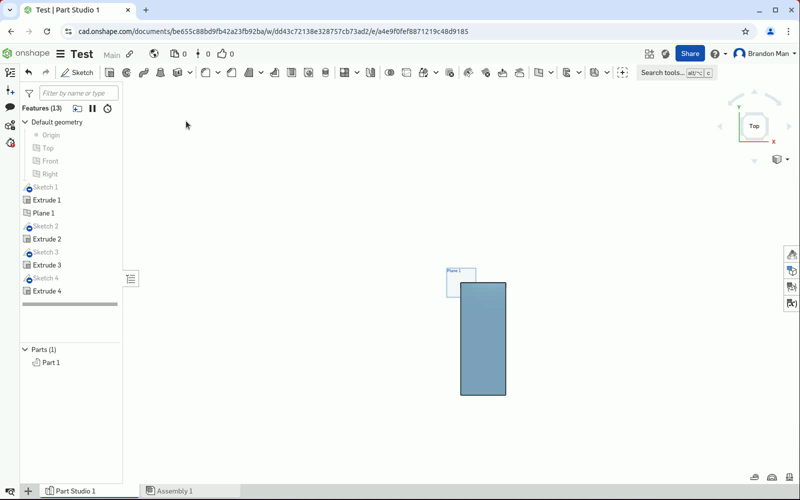
key(shift+7)
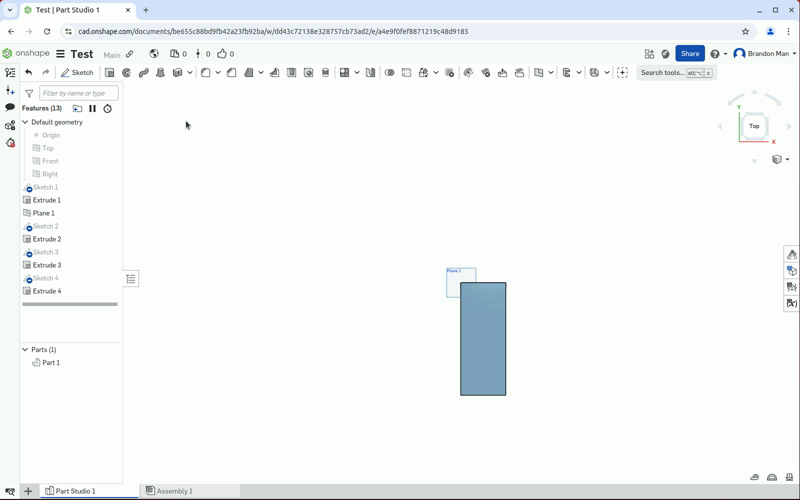
key(up, 3)
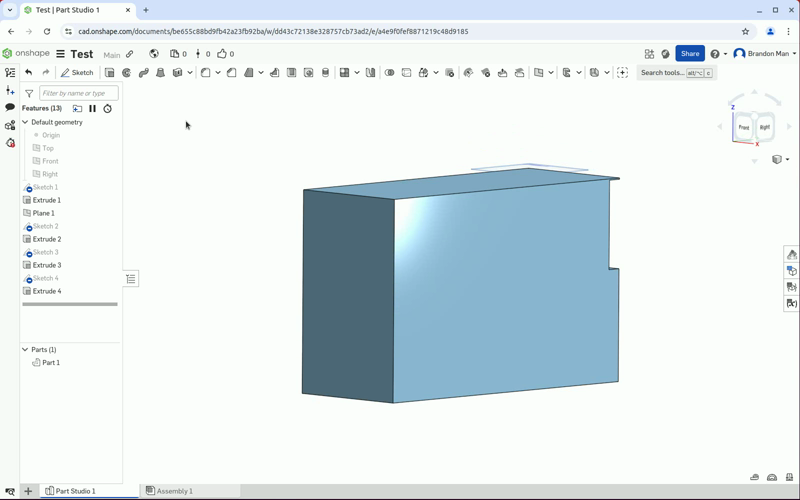
key(left, 3)
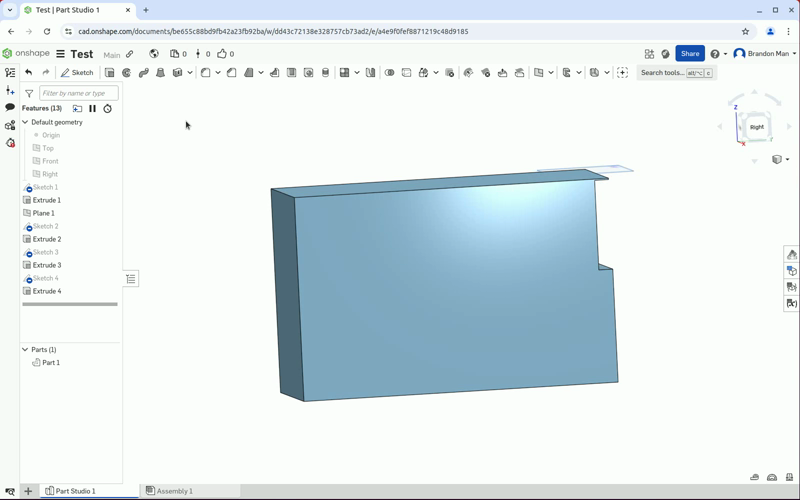
key(right, 3)
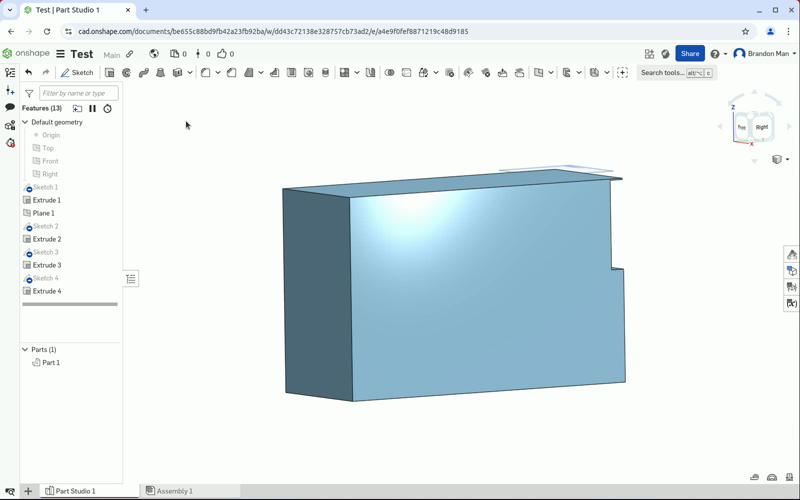
key(down, 3)
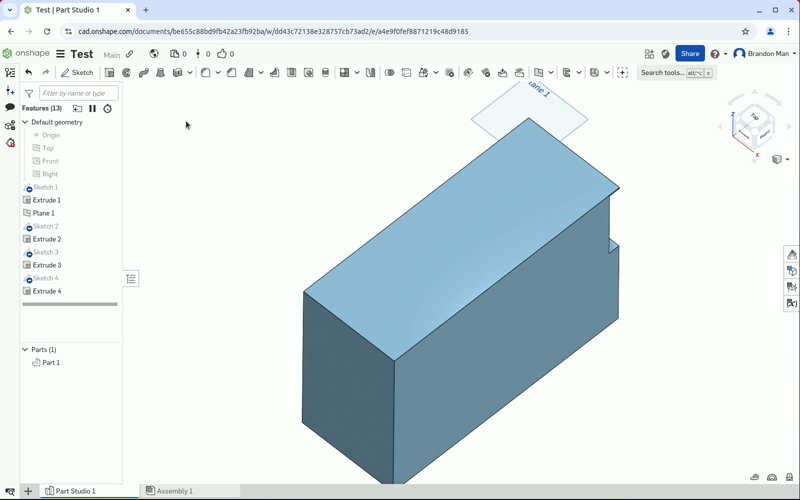
mouse_move(73, 189)
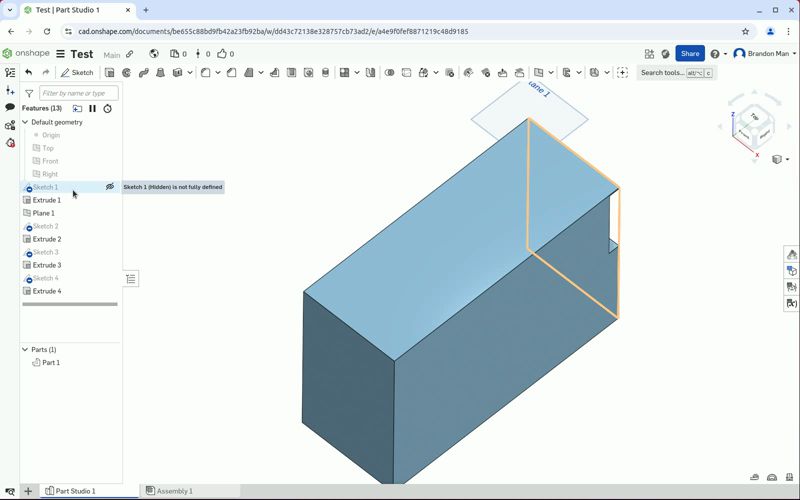
click(73, 189)